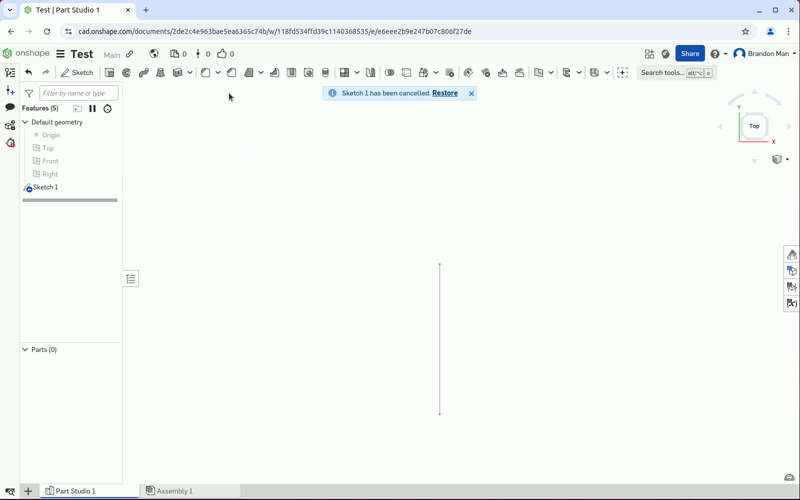
key(shift+h)
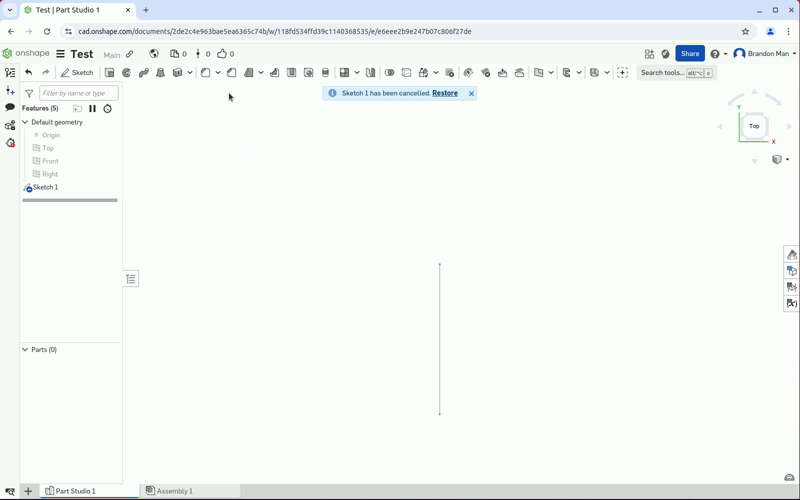
key(shift+s)
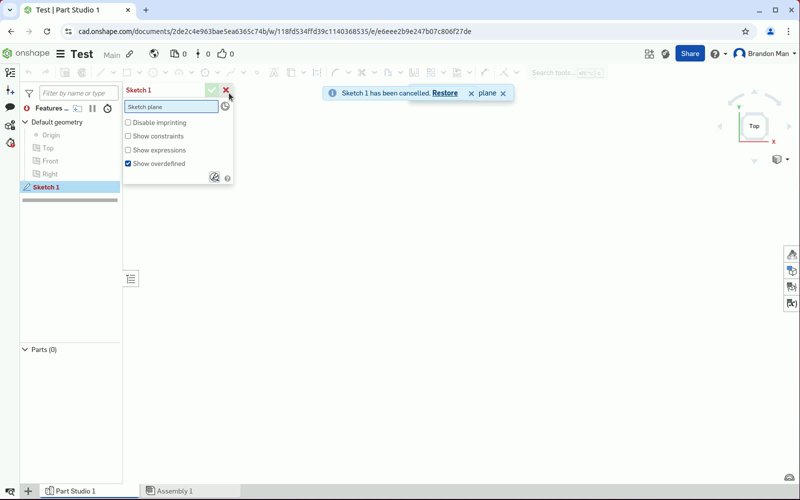
mouse_move(73, 150)
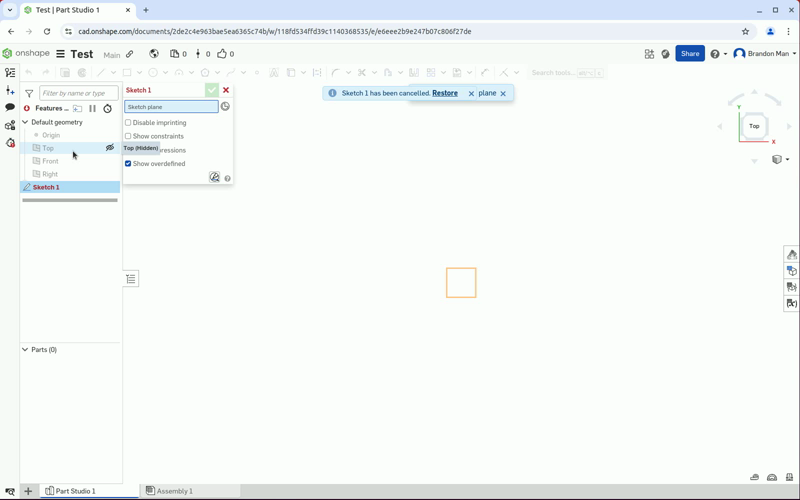
click(73, 150)
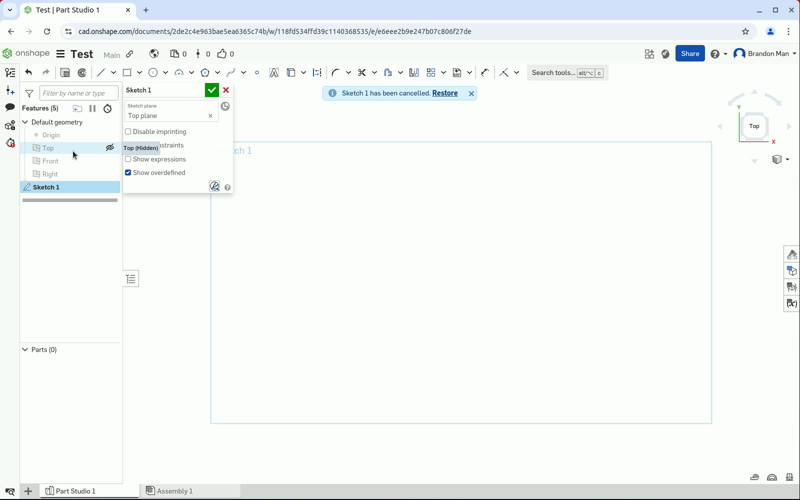
mouse_move(73, 352)
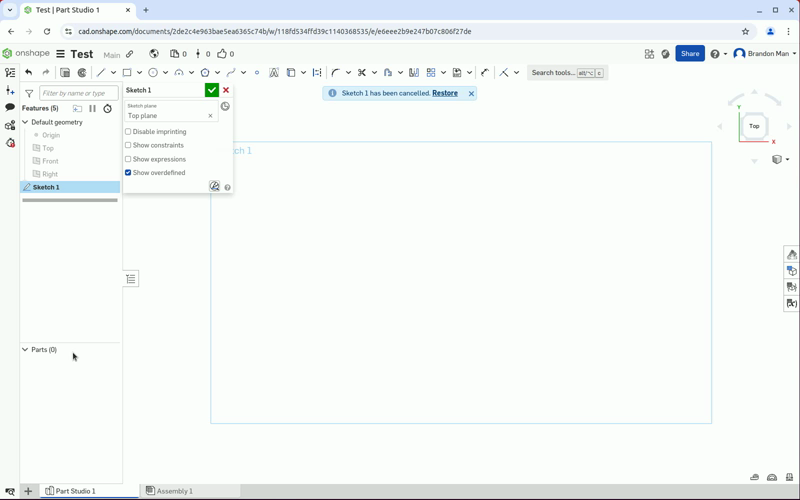
key(y)
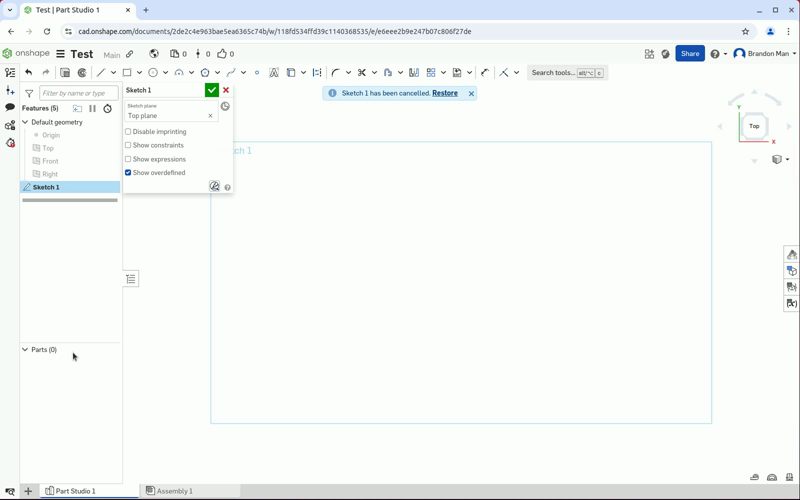
key(l)
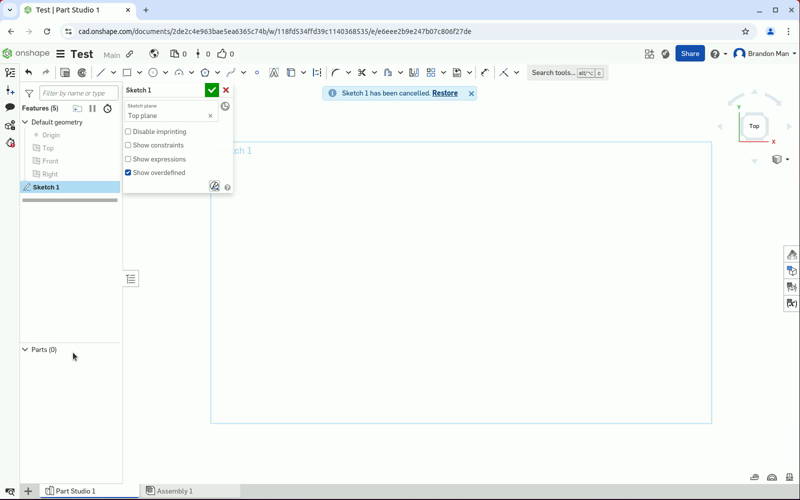
key_down(shift)
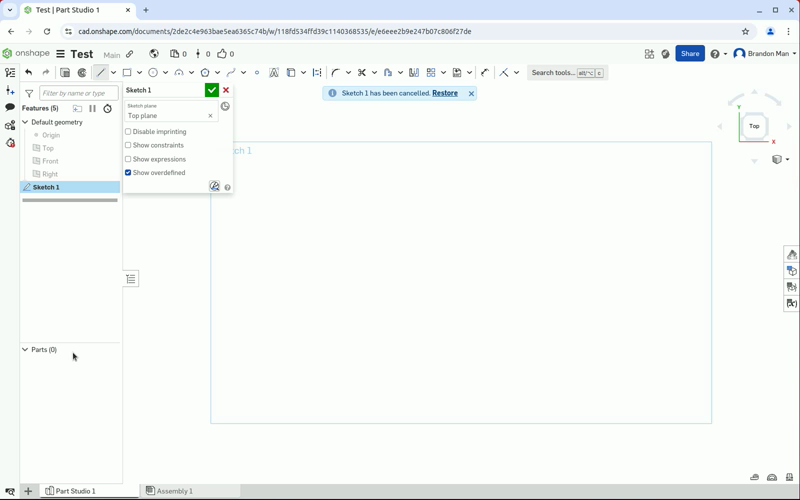
mouse_move(454, 288)
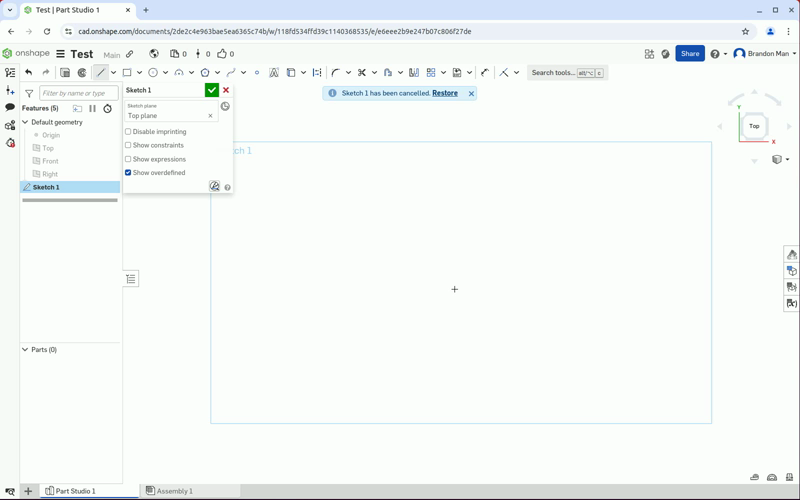
click(454, 288)
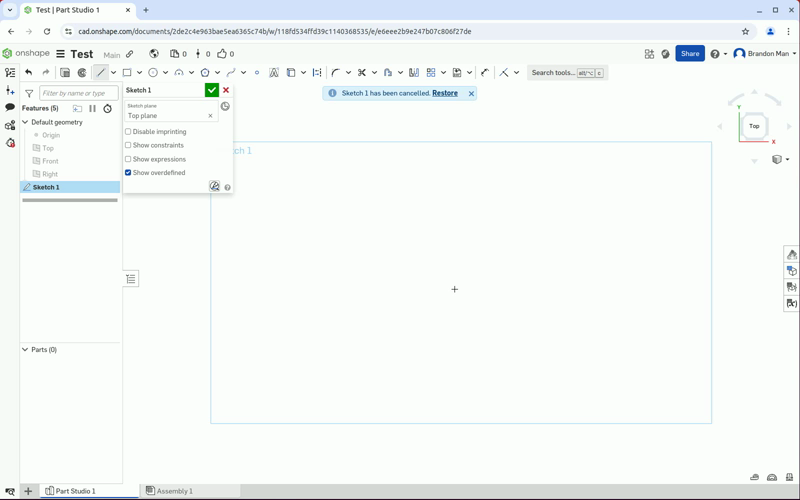
key_up(shift)
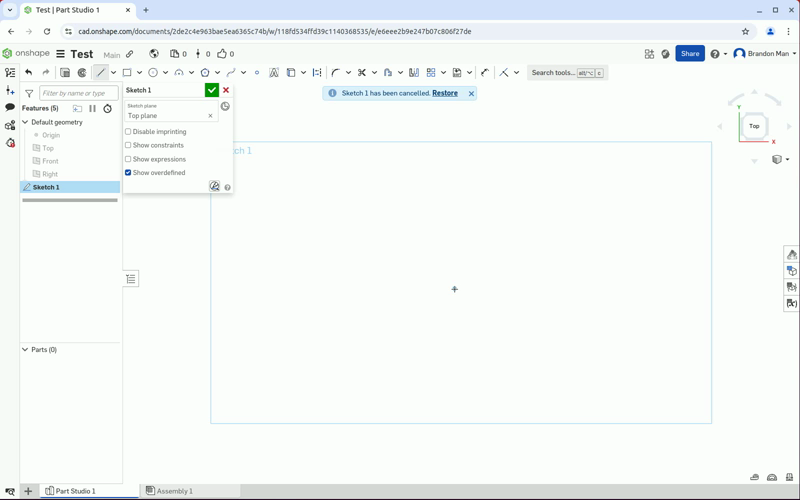
key_down(shift)
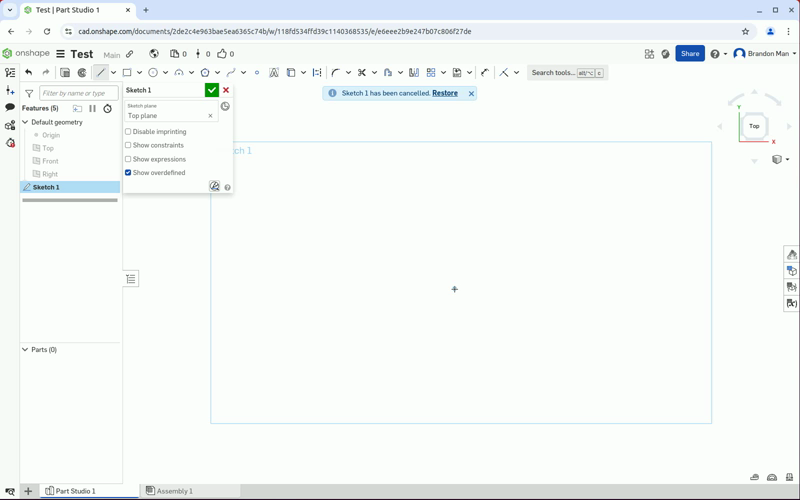
mouse_move(484, 288)
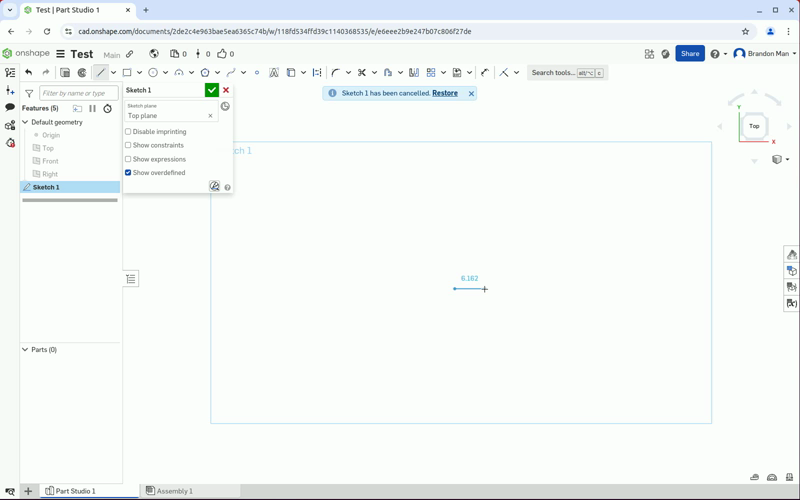
mouse_move(467, 288)
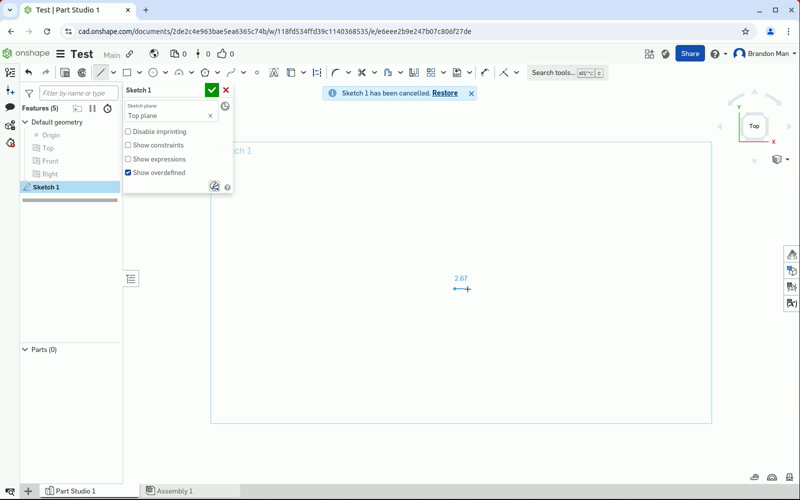
click(467, 288)
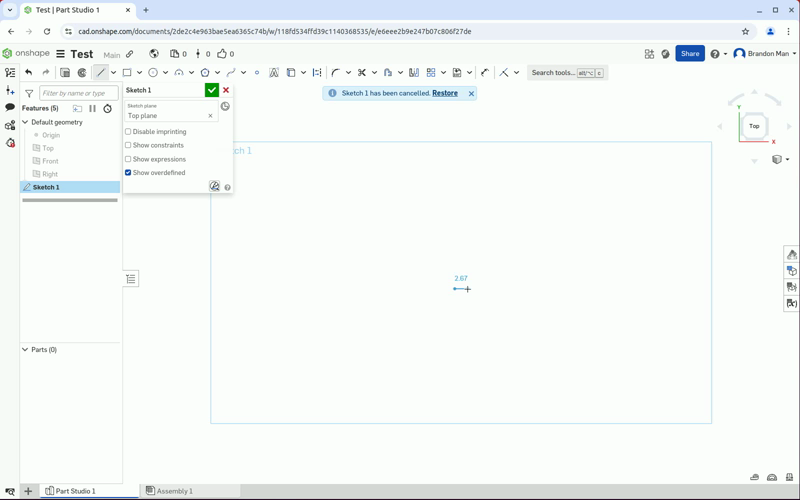
key_up(shift)
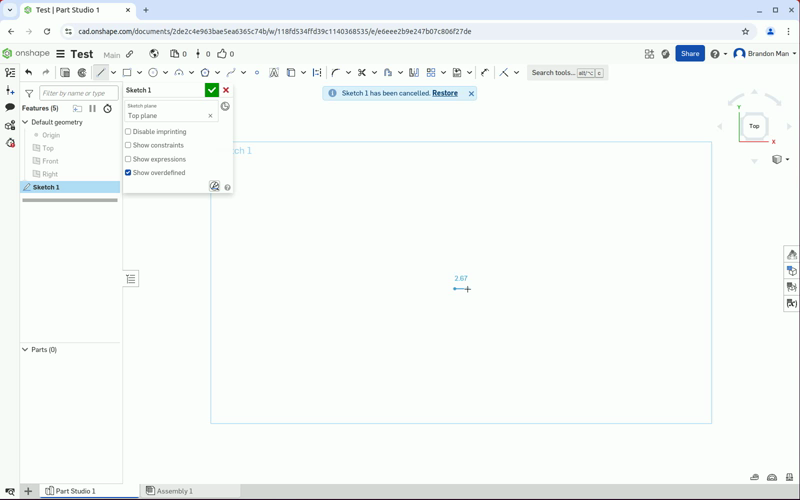
key_down(shift)
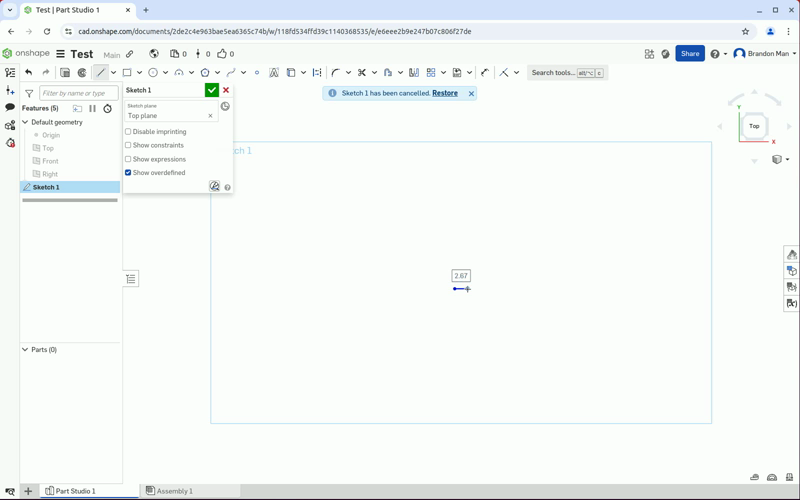
mouse_move(497, 288)
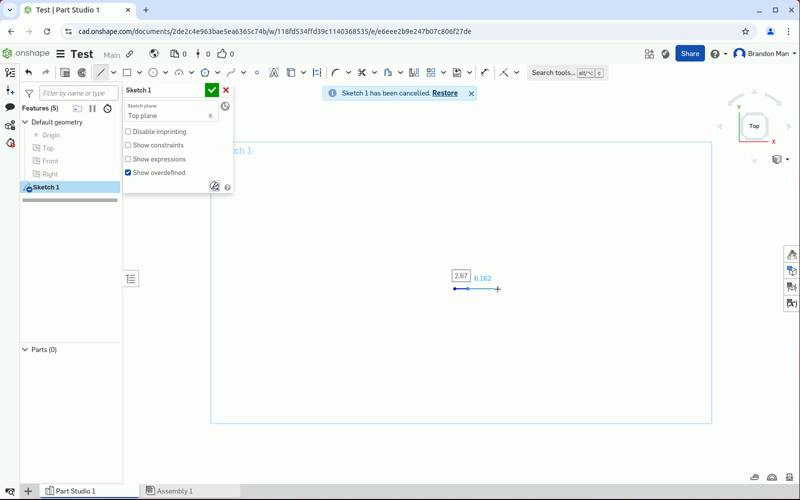
mouse_move(467, 276)
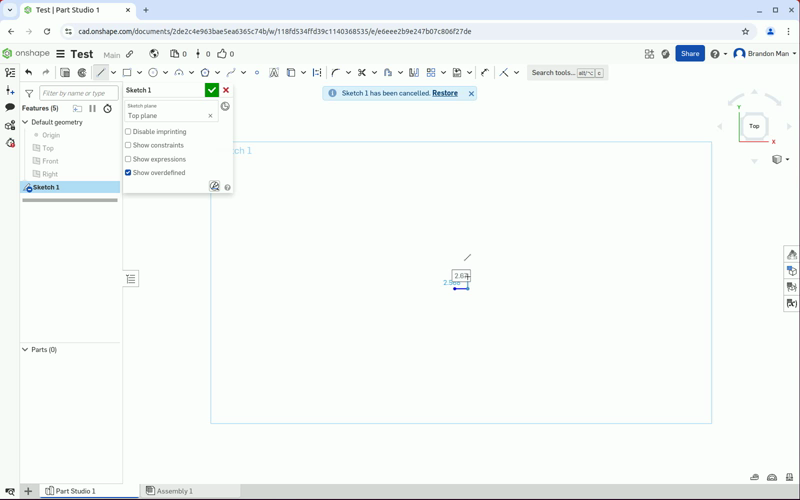
click(467, 276)
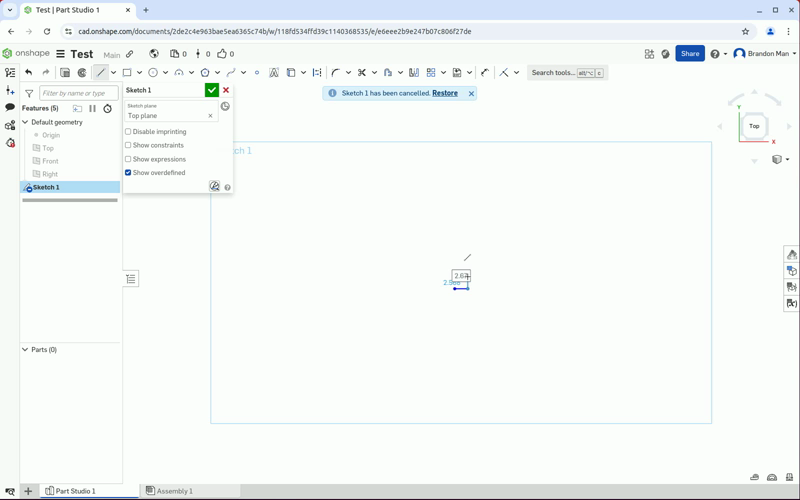
key_up(shift)
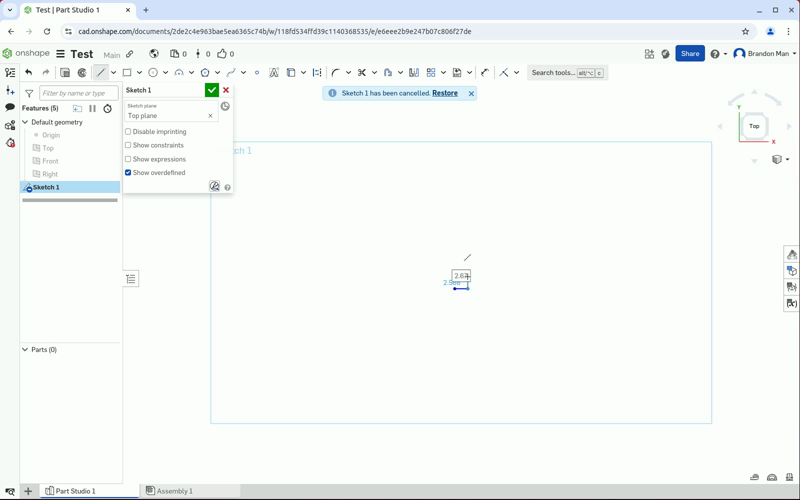
key_down(shift)
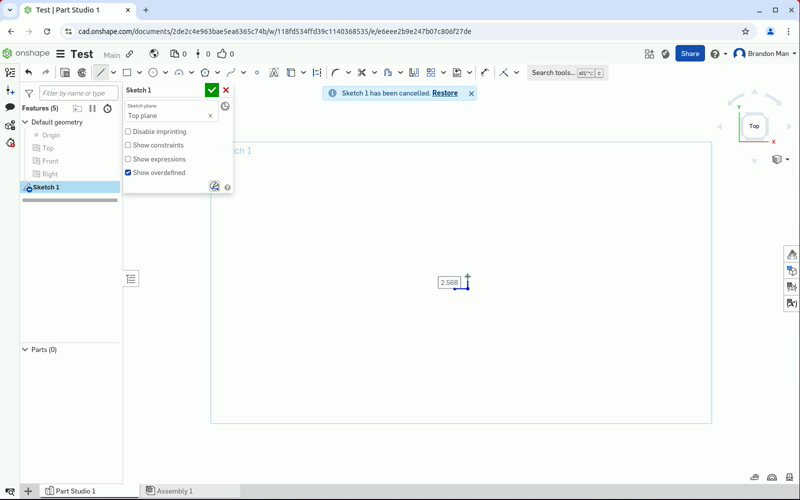
mouse_move(497, 276)
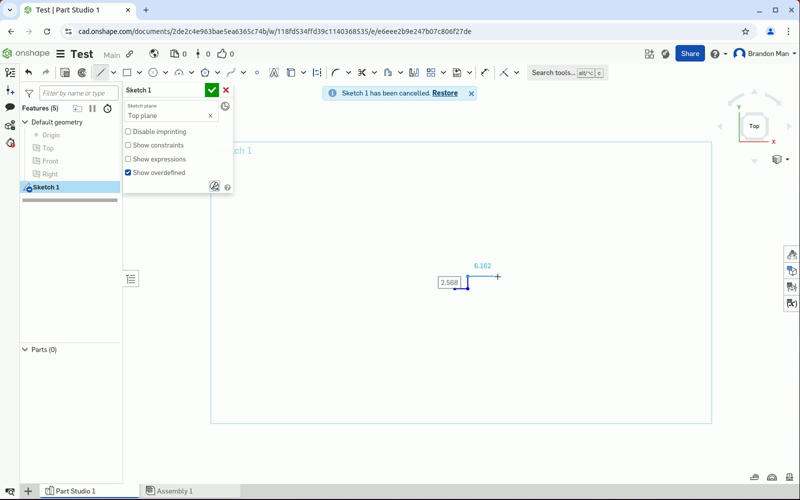
mouse_move(454, 276)
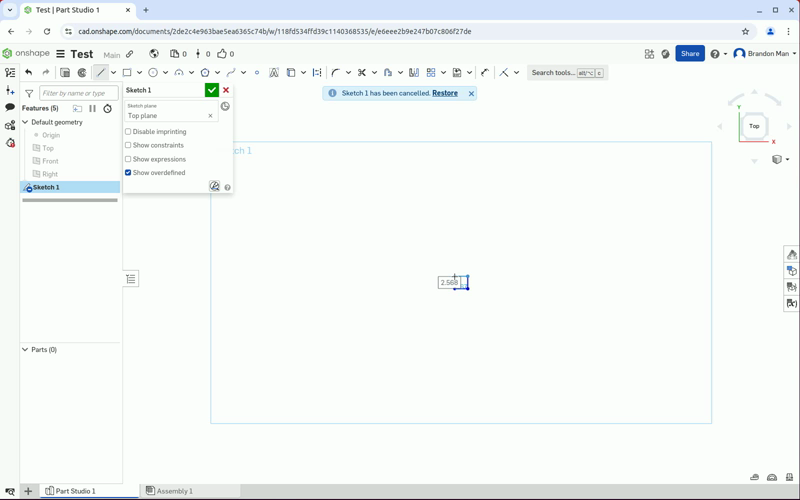
click(454, 276)
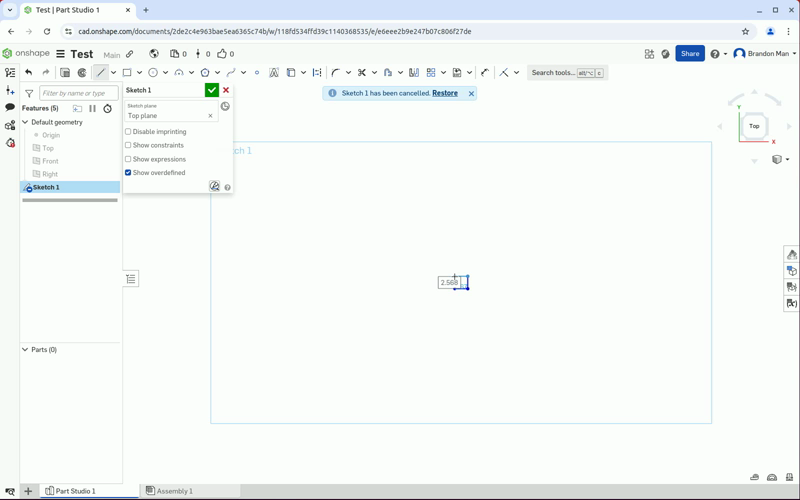
key_up(shift)
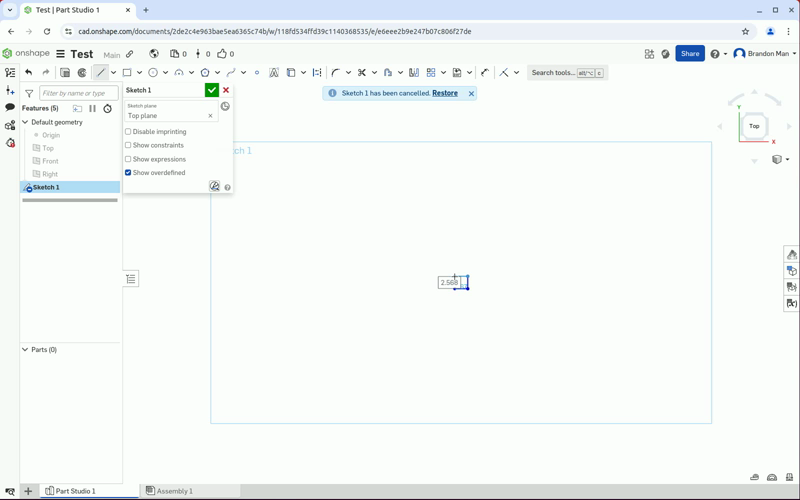
mouse_move(484, 276)
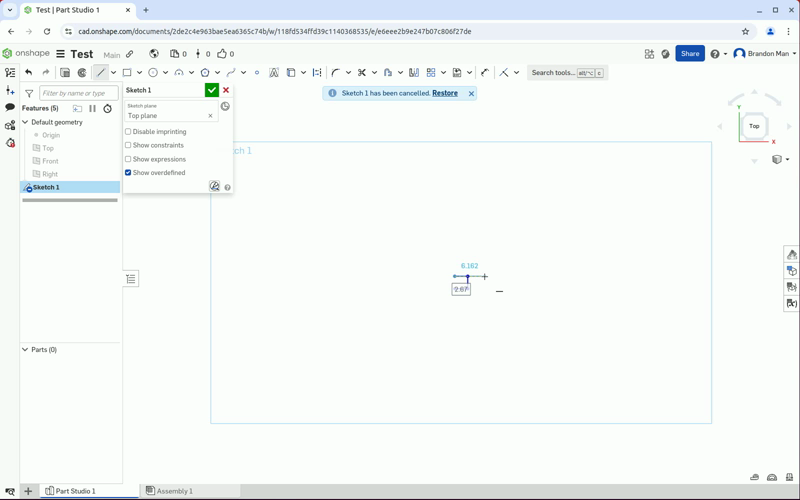
key_down(shift)
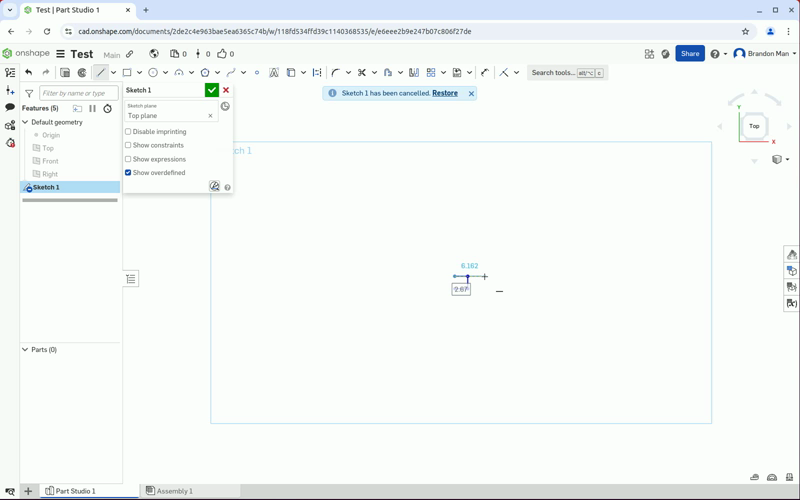
mouse_move(454, 288)
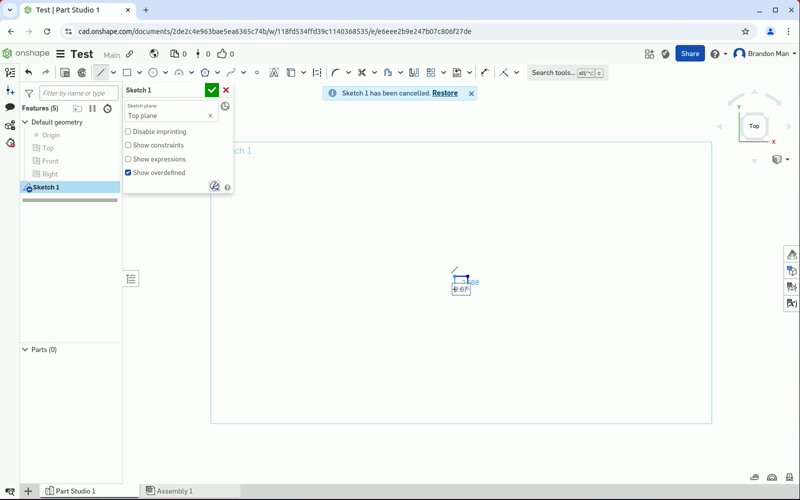
key_up(shift)
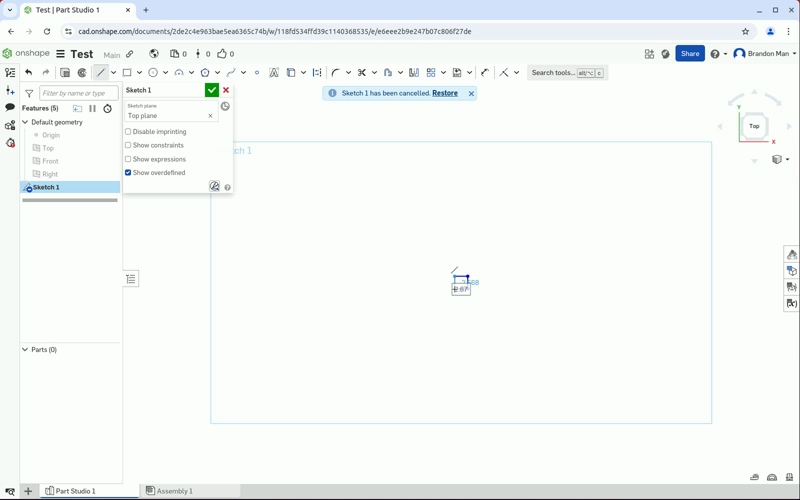
click(454, 288)
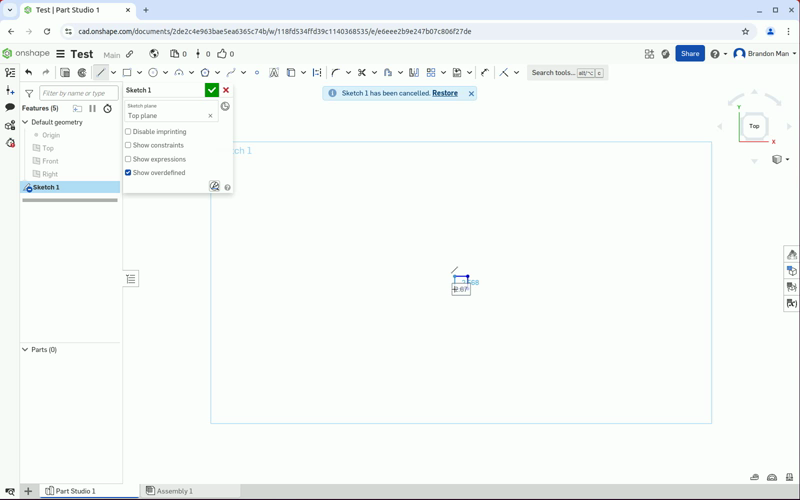
key(esc)
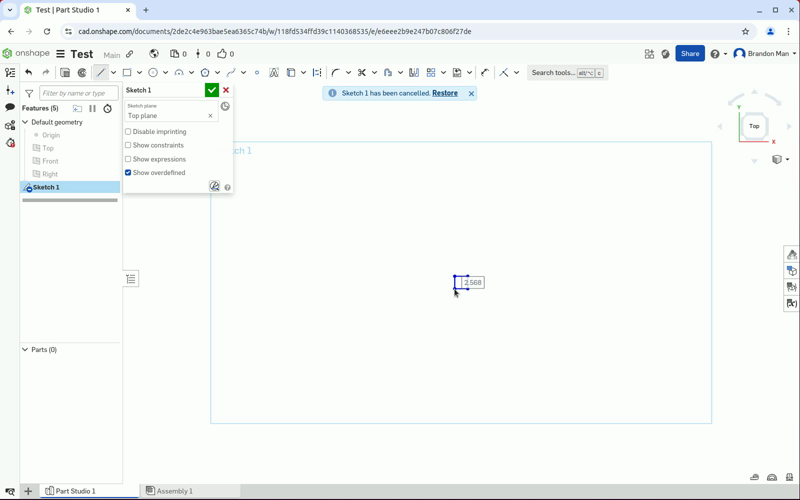
key(l)
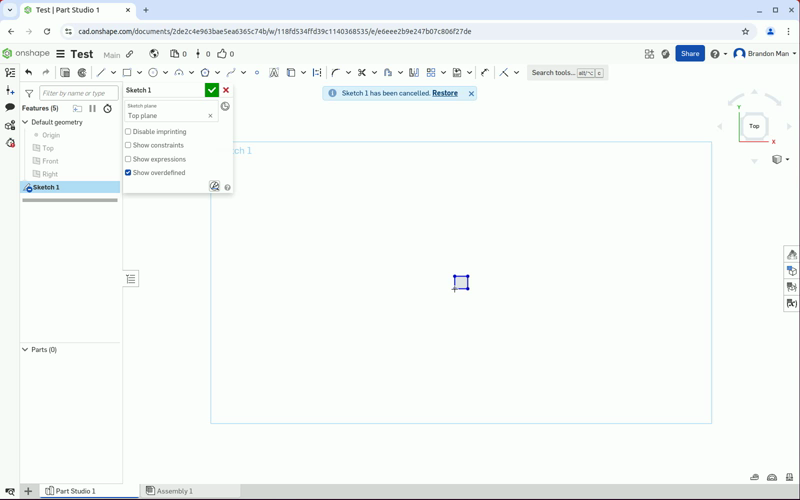
key_down(shift)
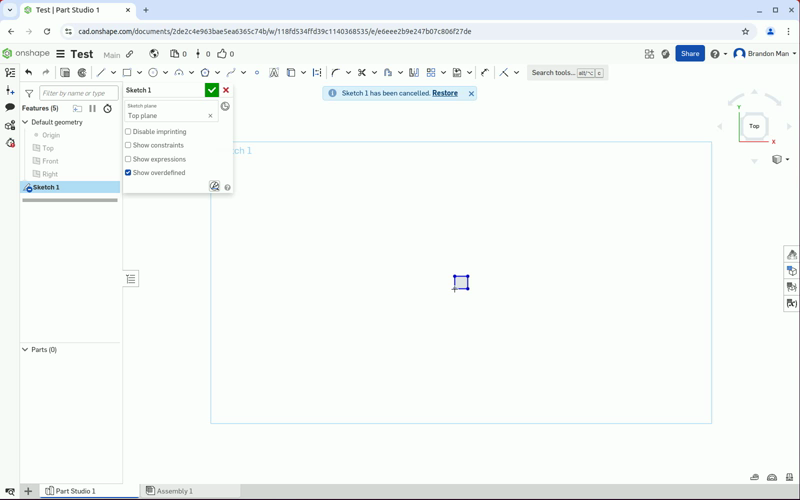
mouse_move(456, 287)
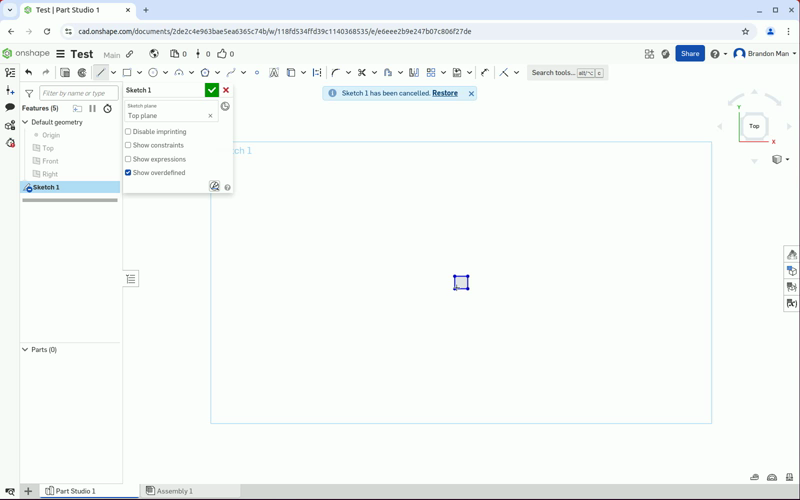
scroll(6)
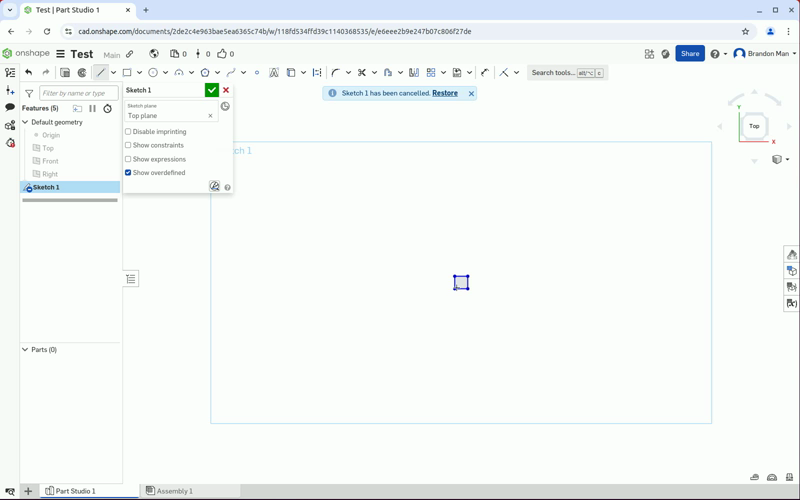
scroll(6)
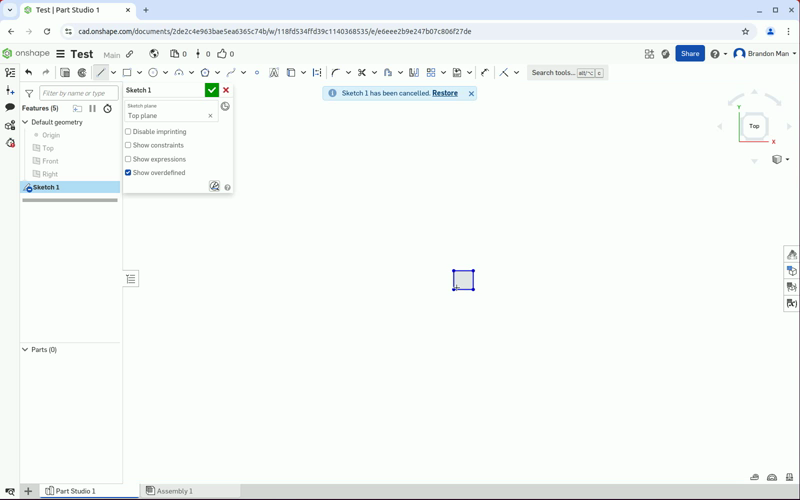
scroll(6)
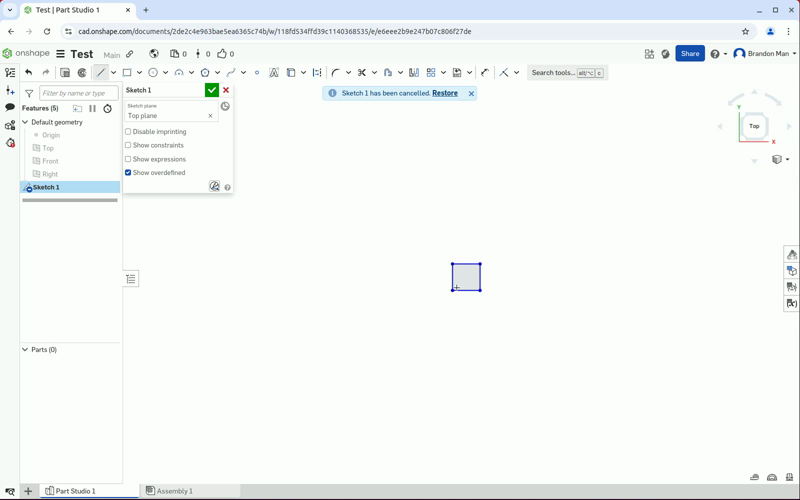
scroll(6)
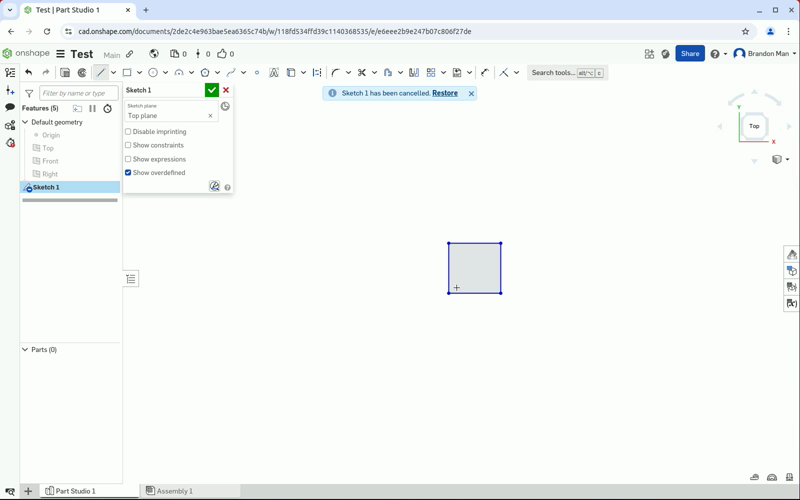
scroll(6)
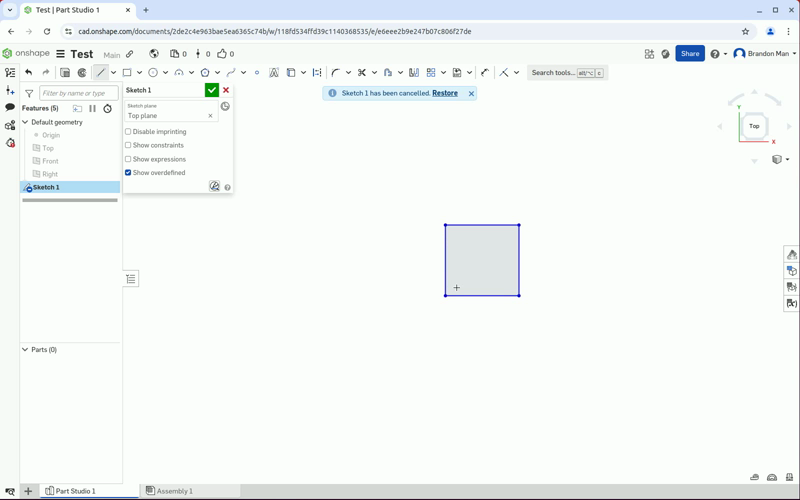
scroll(6)
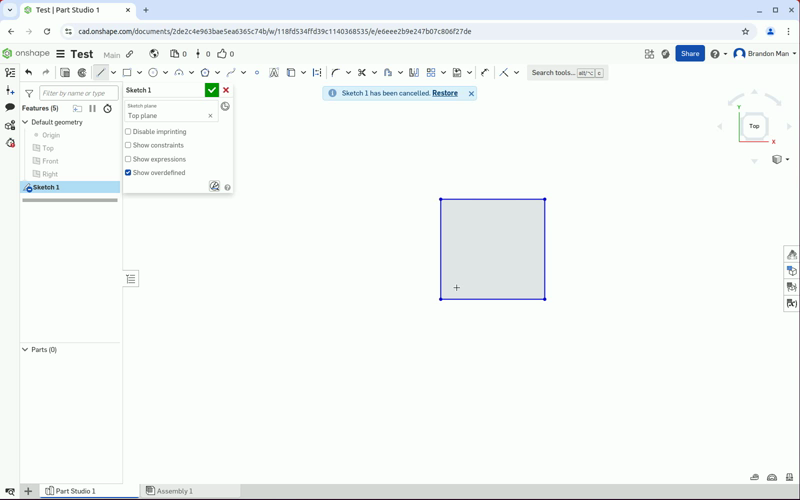
scroll(6)
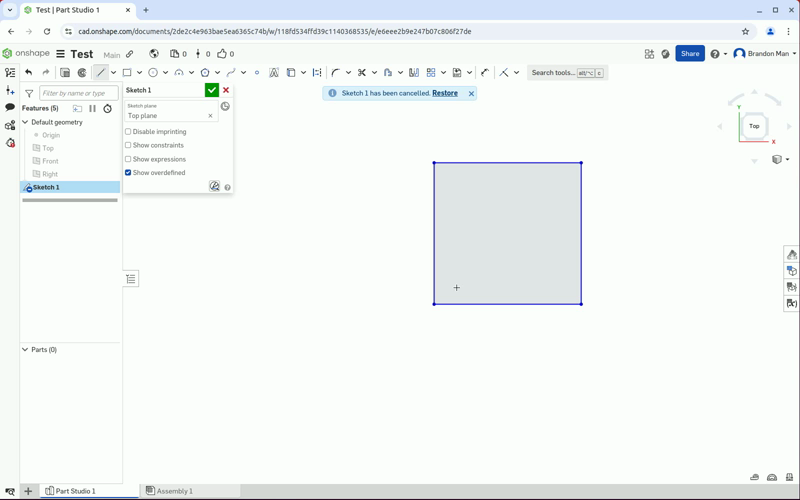
click(456, 287)
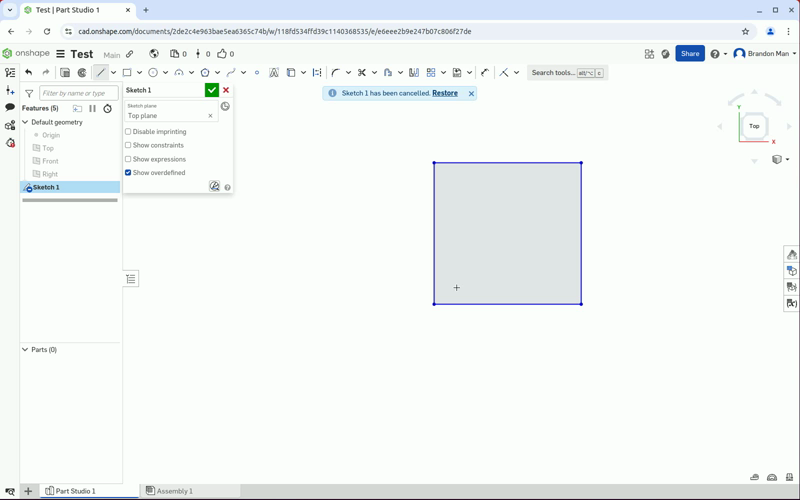
scroll(-6)
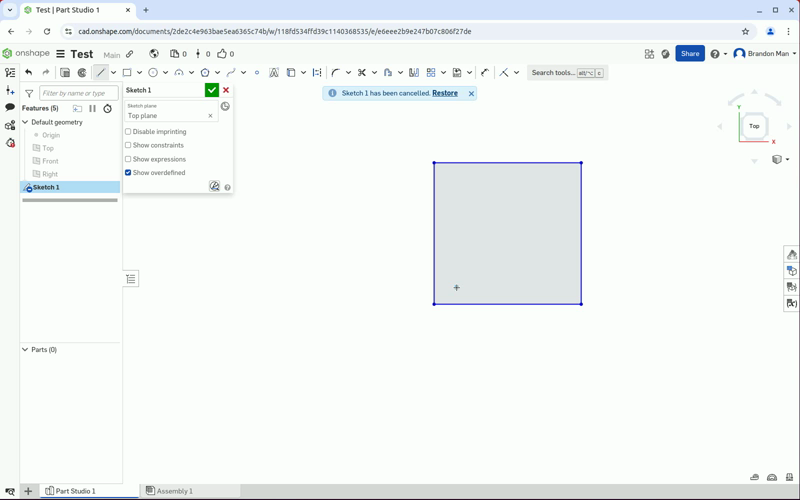
scroll(-6)
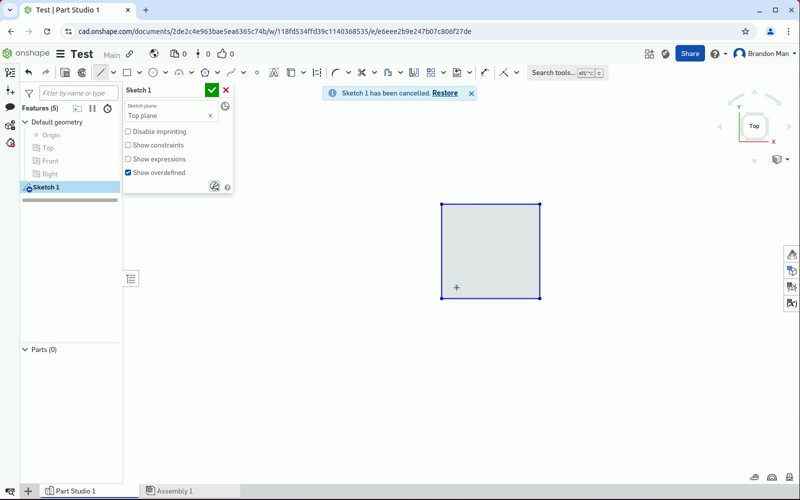
scroll(-6)
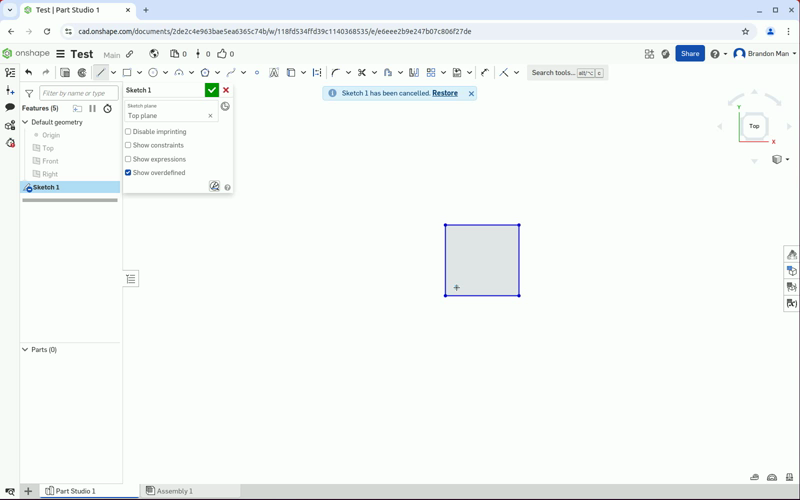
scroll(-6)
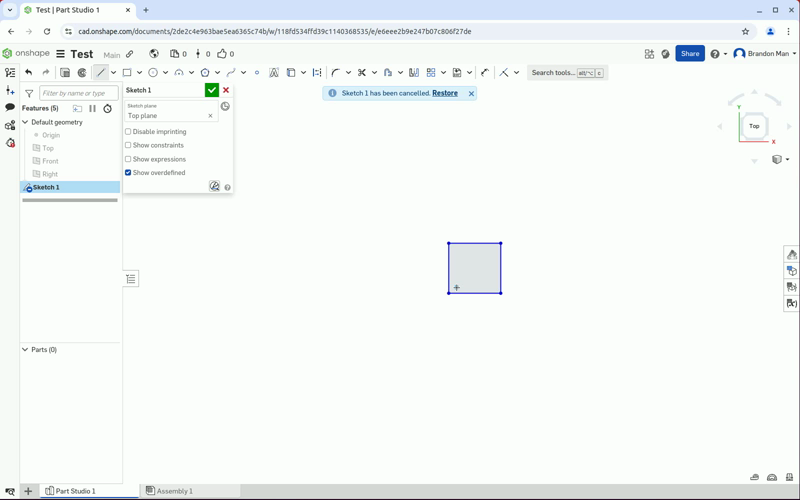
scroll(-6)
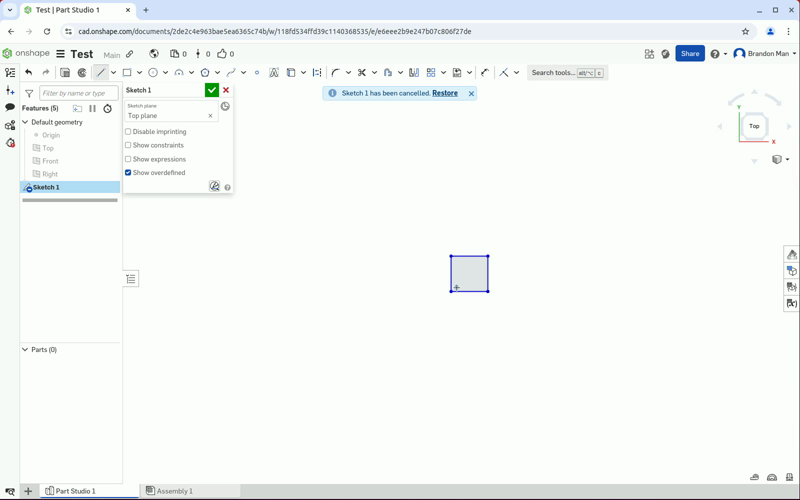
scroll(-6)
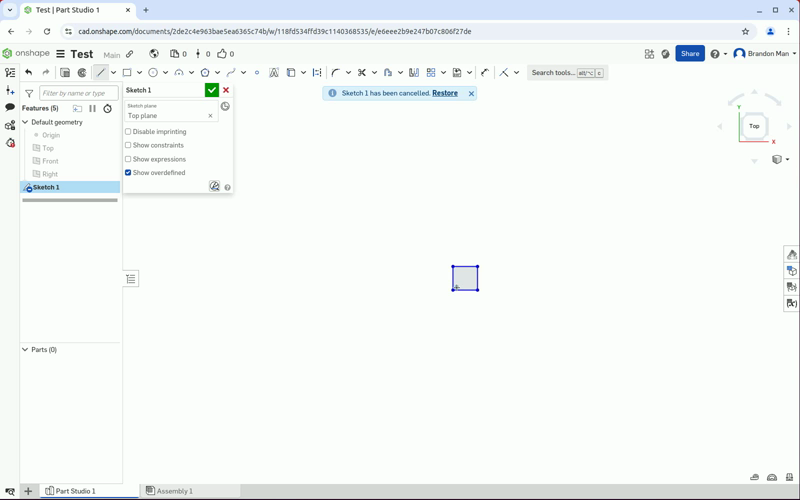
scroll(-6)
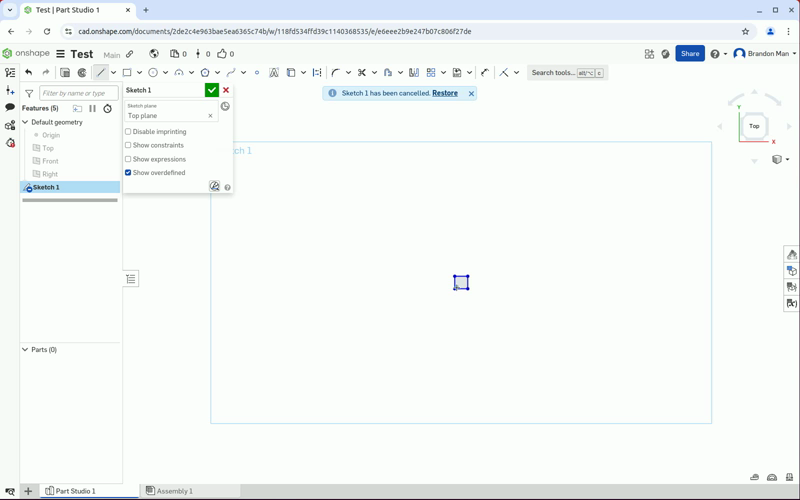
key_up(shift)
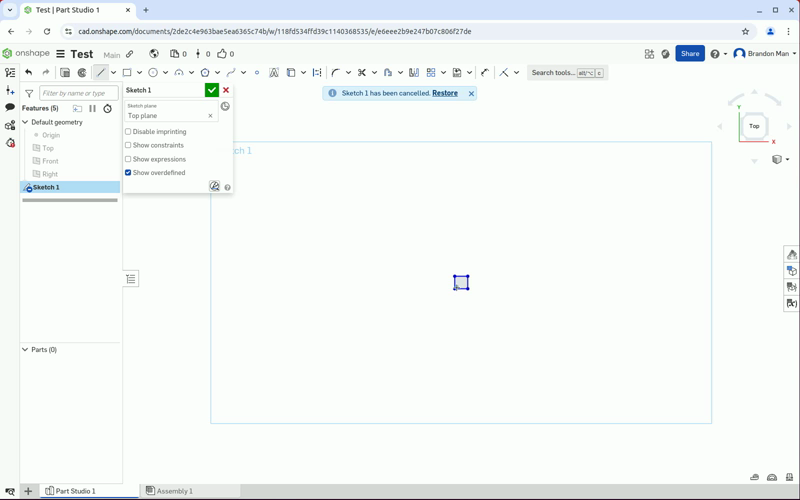
key_down(shift)
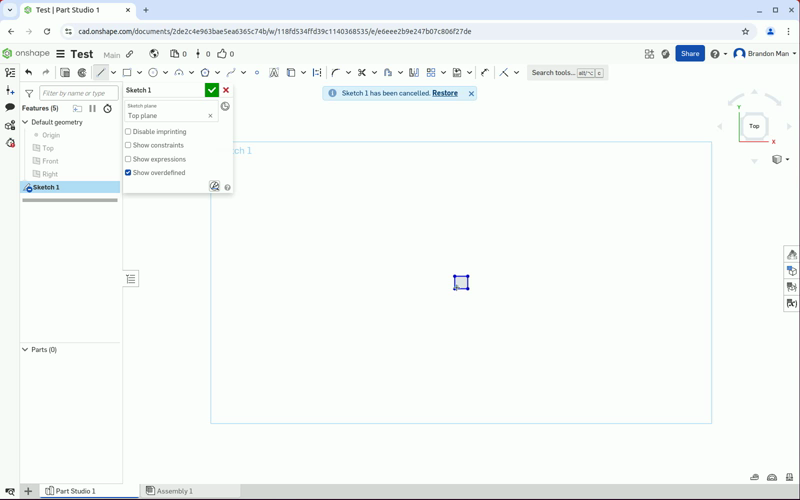
mouse_move(486, 287)
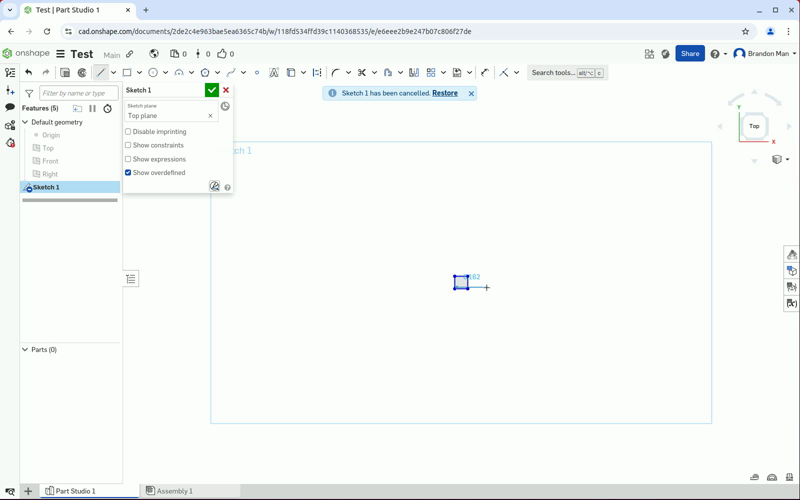
mouse_move(466, 287)
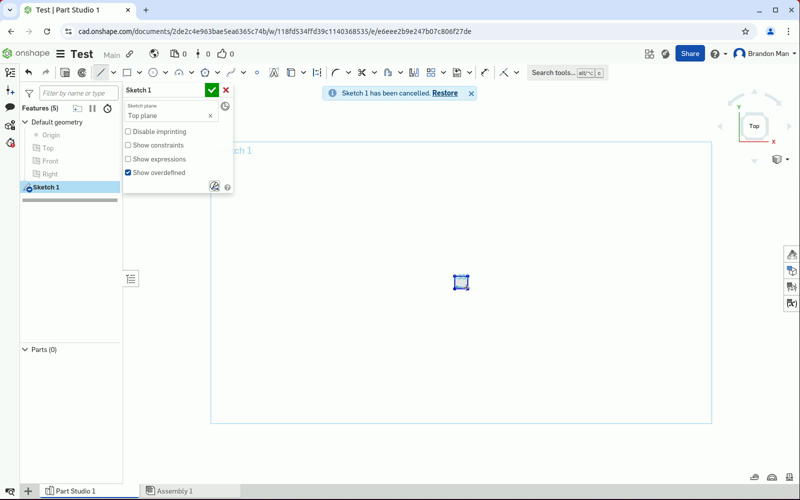
scroll(6)
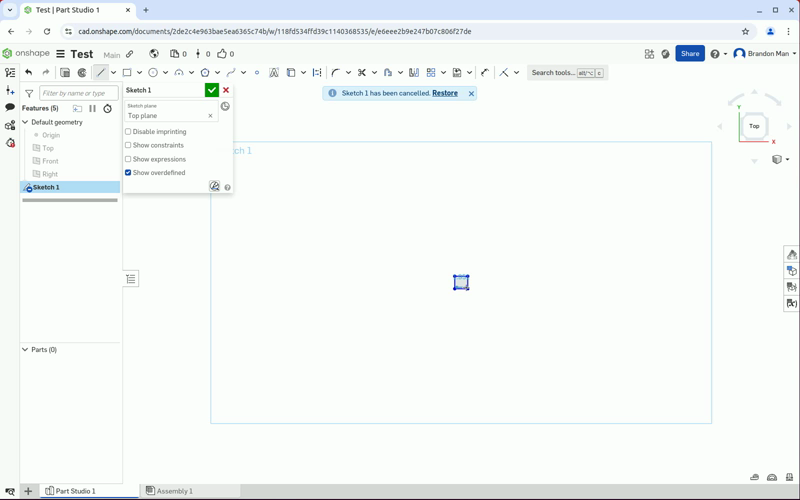
scroll(6)
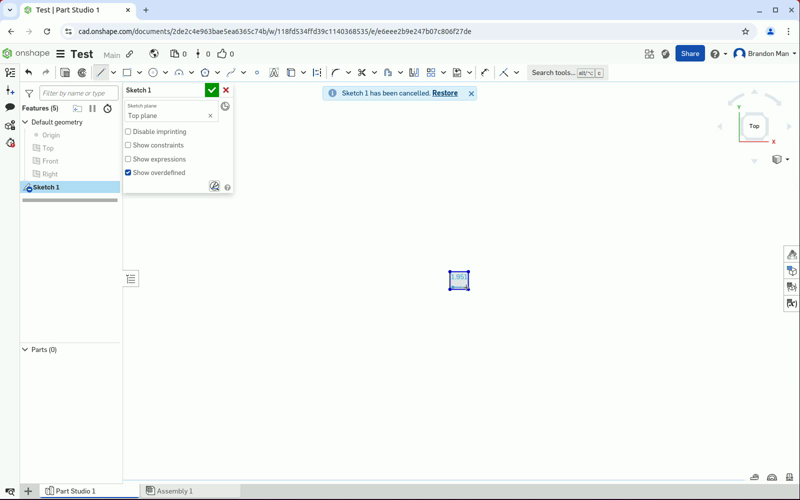
scroll(6)
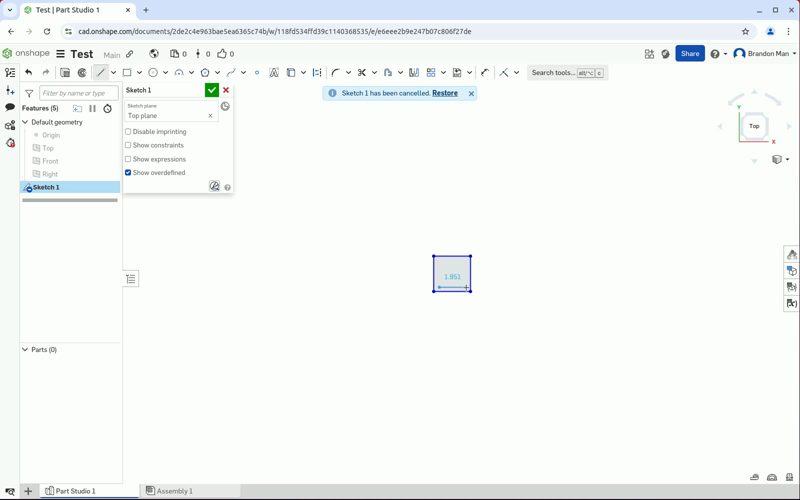
scroll(6)
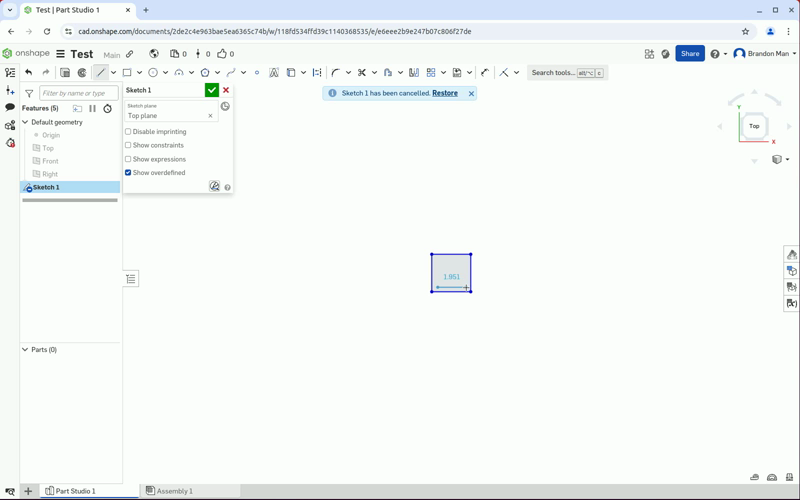
scroll(6)
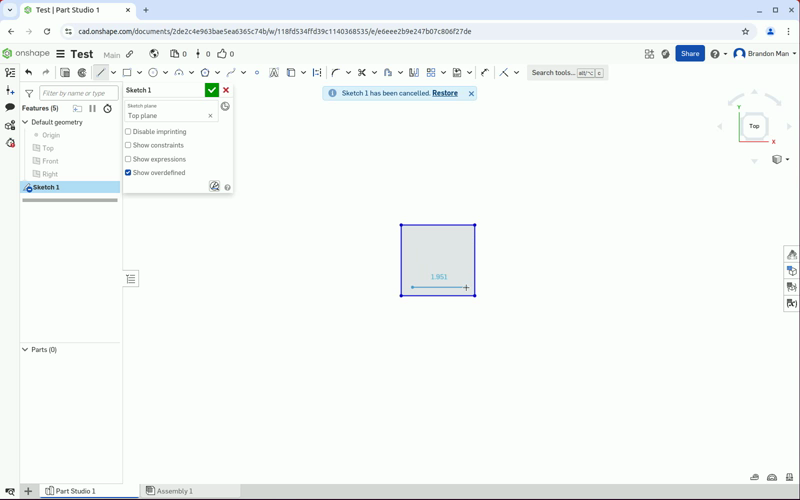
scroll(6)
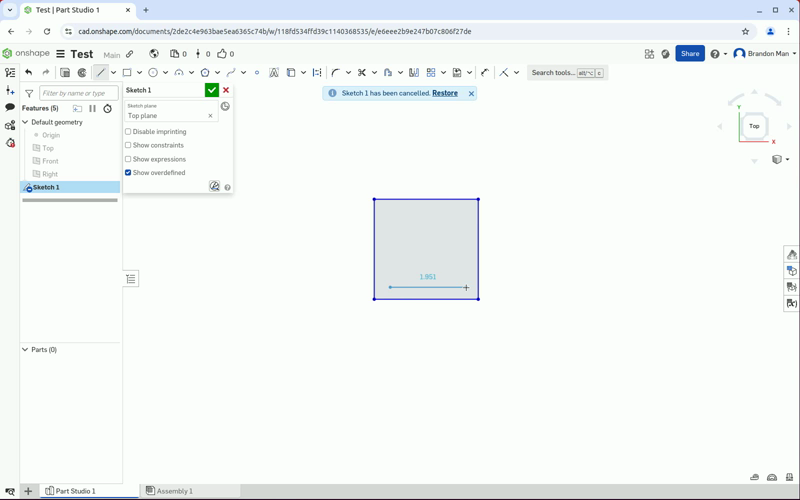
scroll(6)
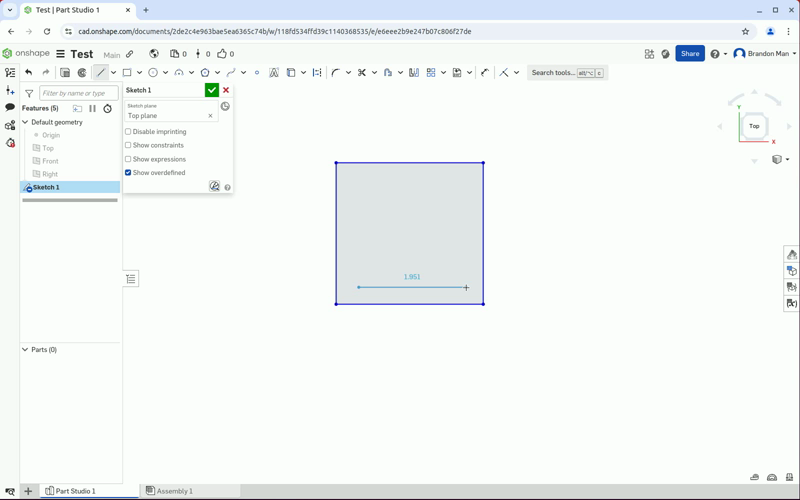
click(466, 287)
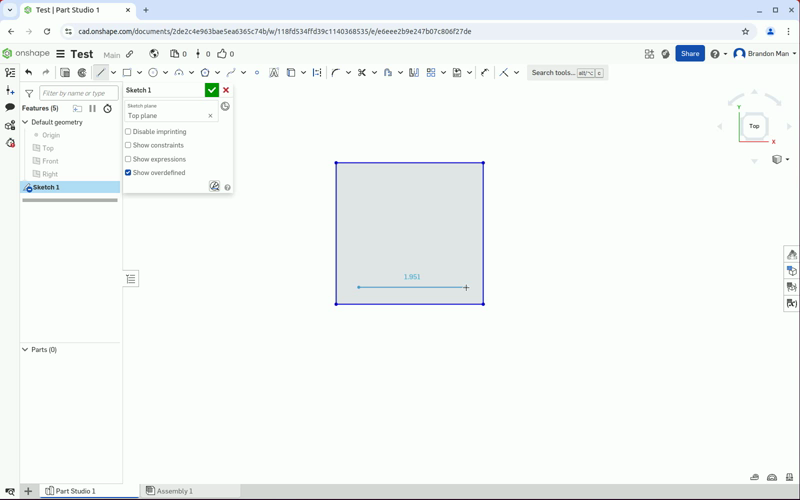
scroll(-6)
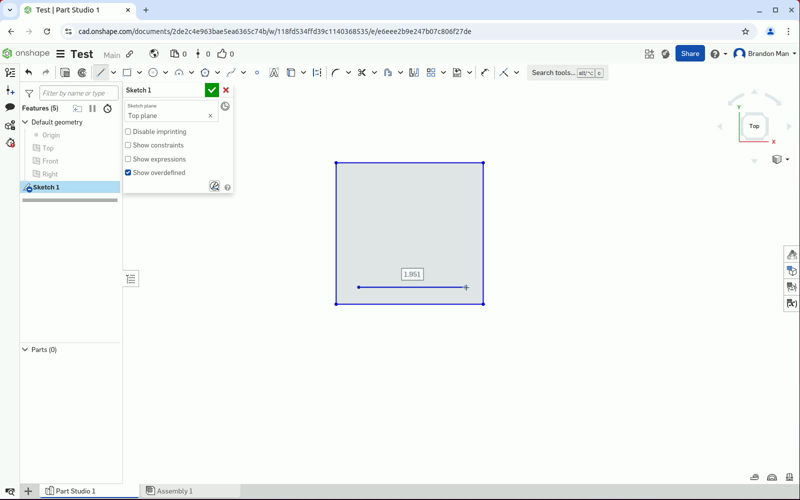
scroll(-6)
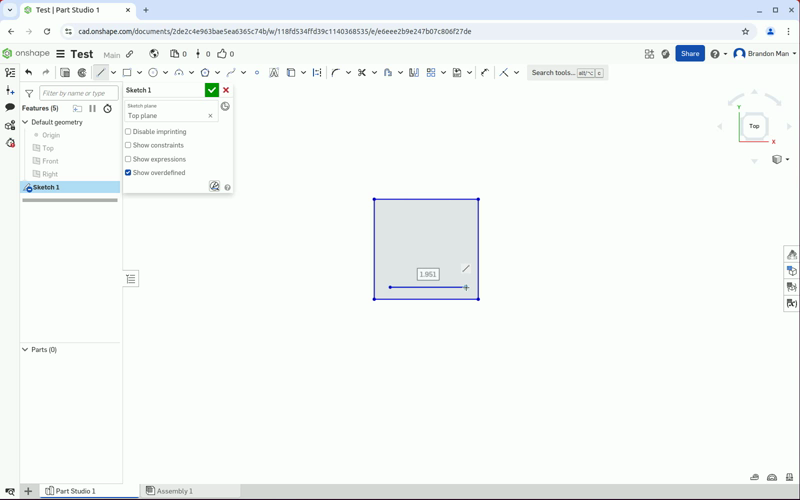
scroll(-6)
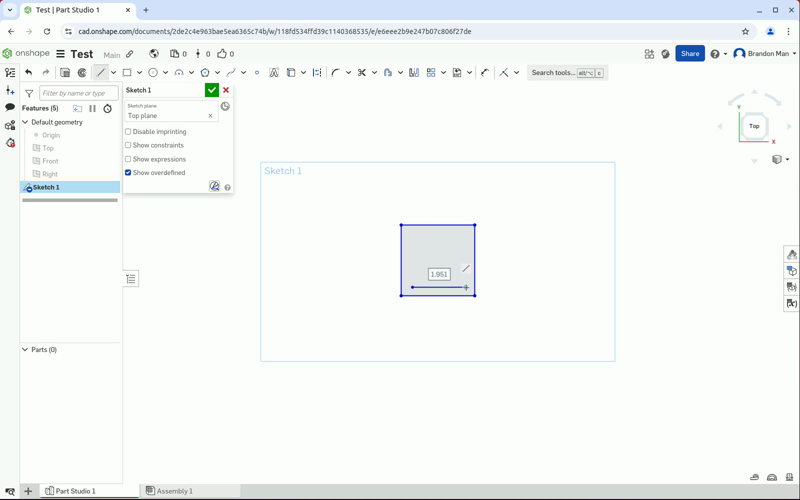
scroll(-6)
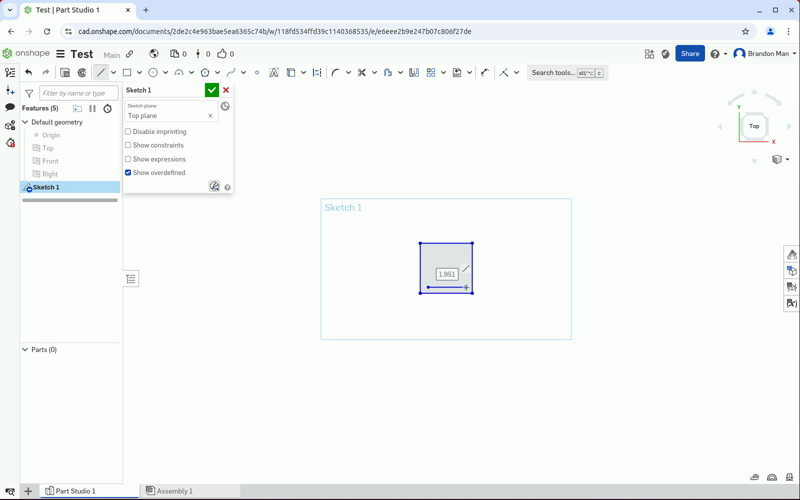
scroll(-6)
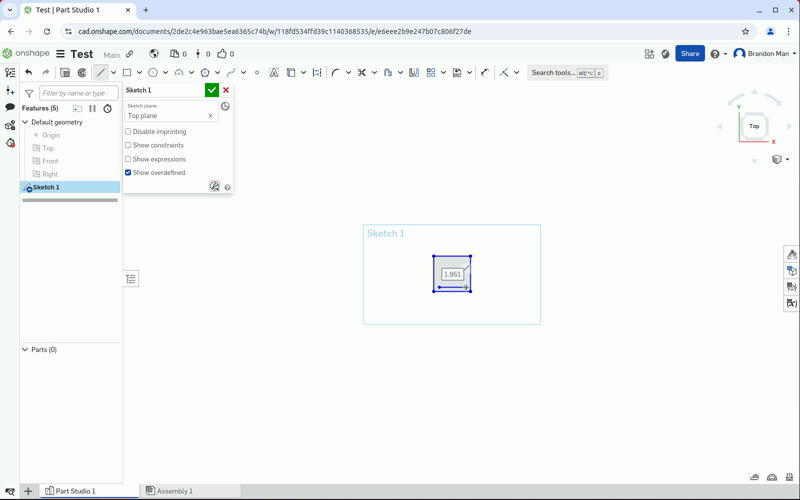
scroll(-6)
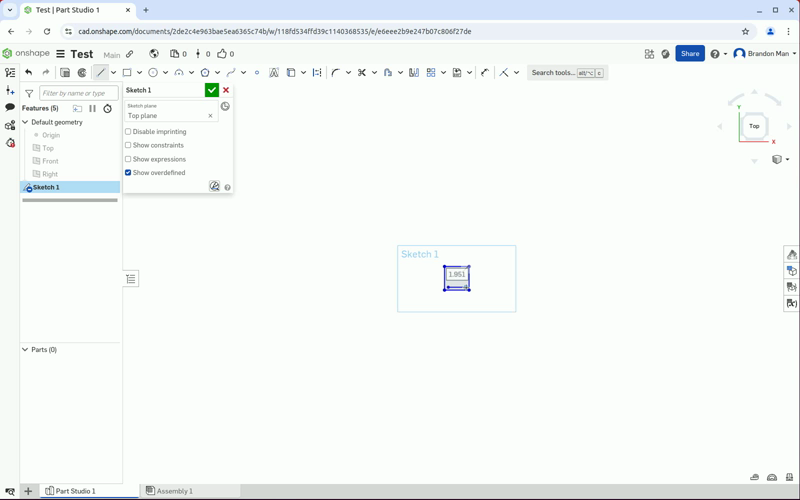
scroll(-6)
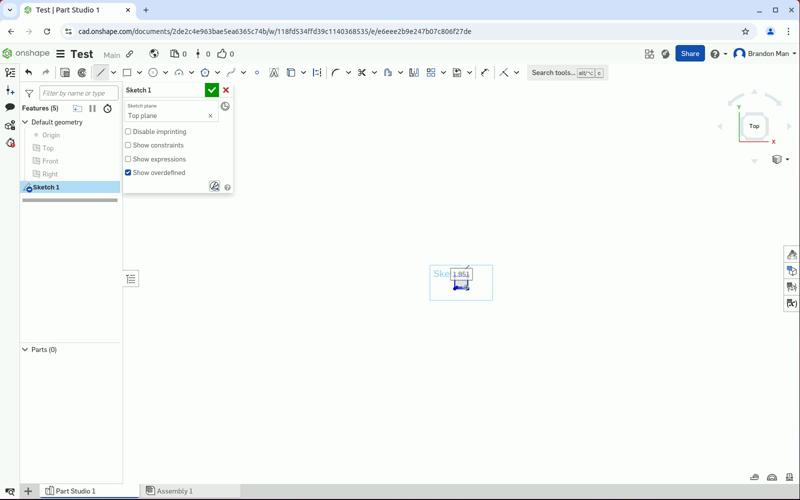
key_up(shift)
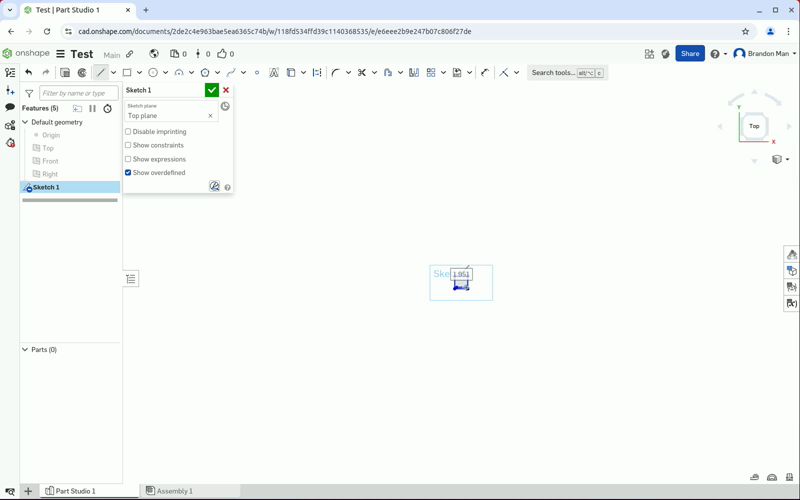
key_down(shift)
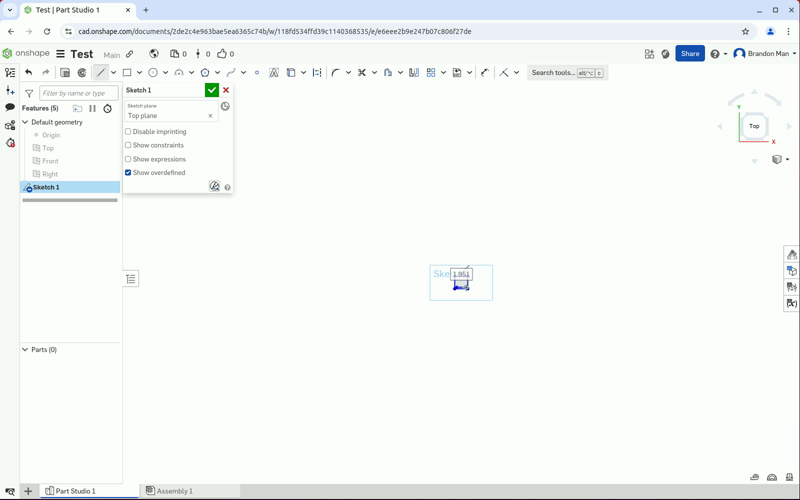
mouse_move(496, 287)
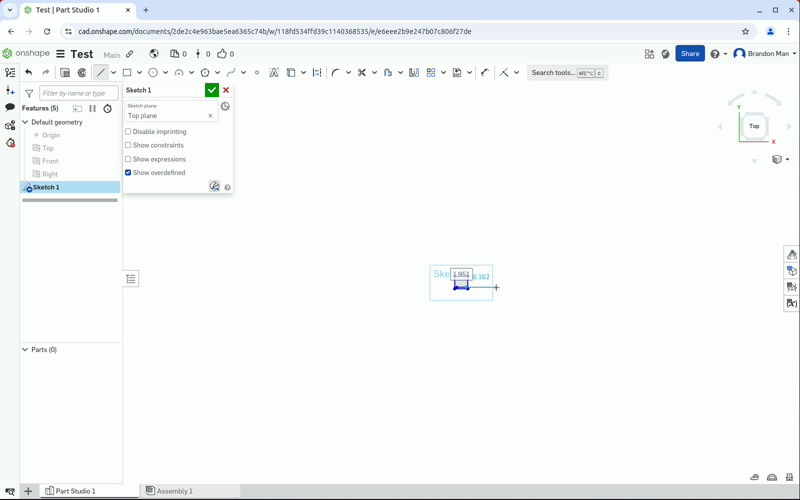
mouse_move(466, 277)
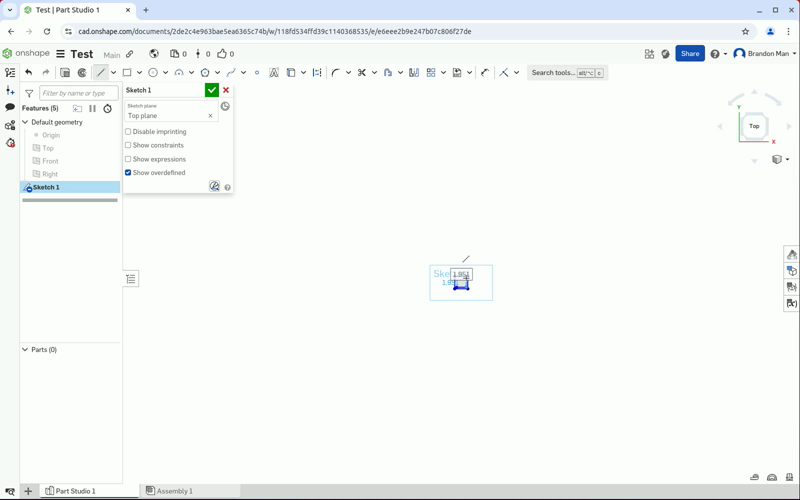
scroll(6)
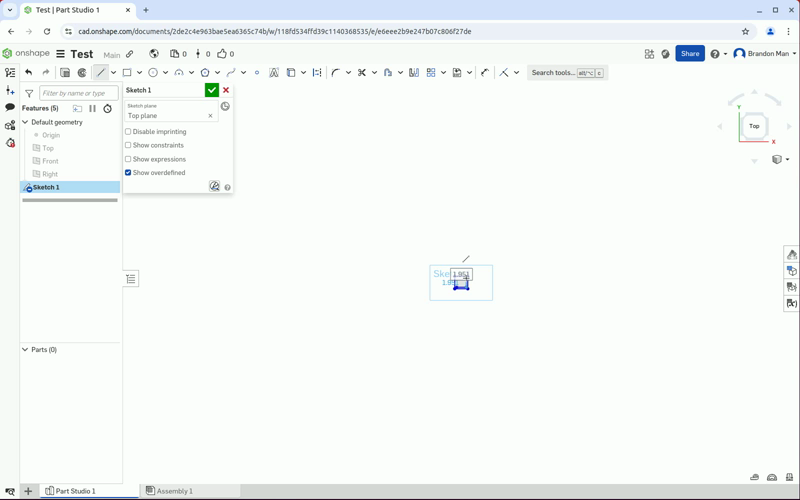
scroll(6)
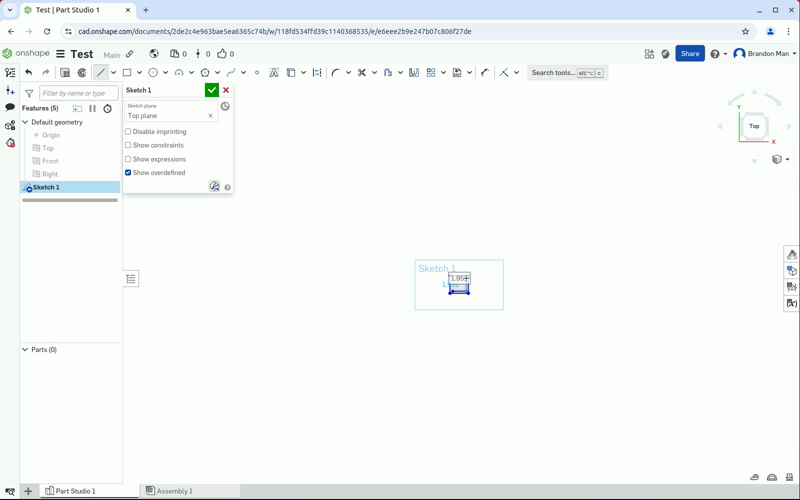
scroll(6)
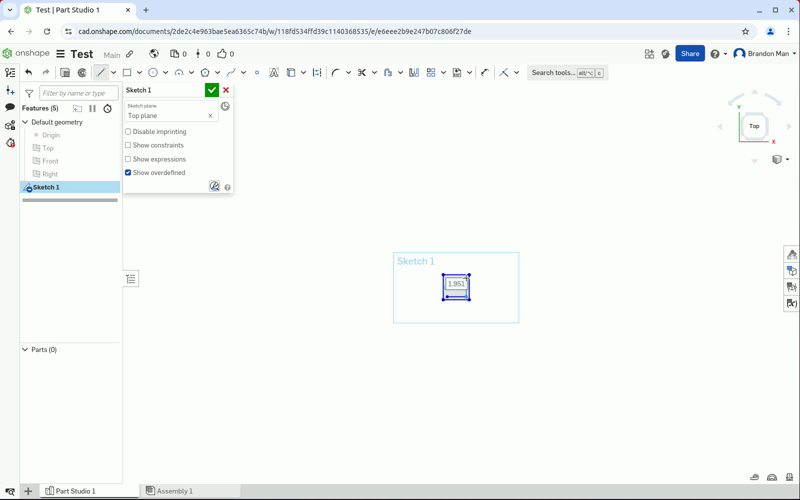
scroll(6)
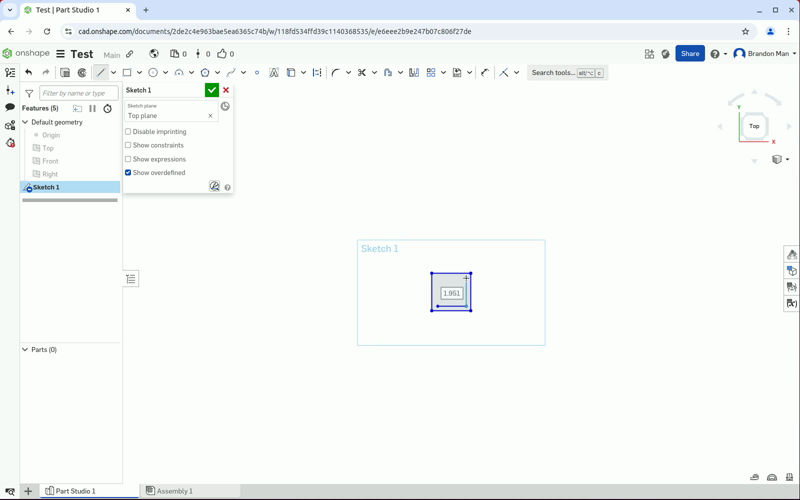
scroll(6)
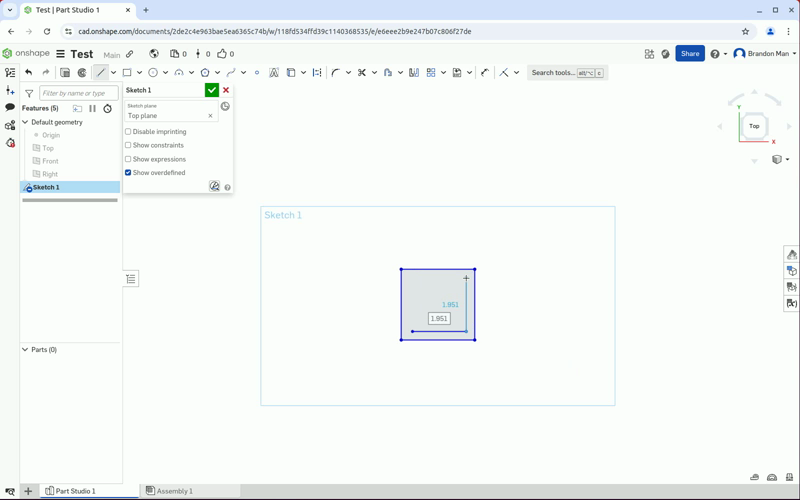
scroll(6)
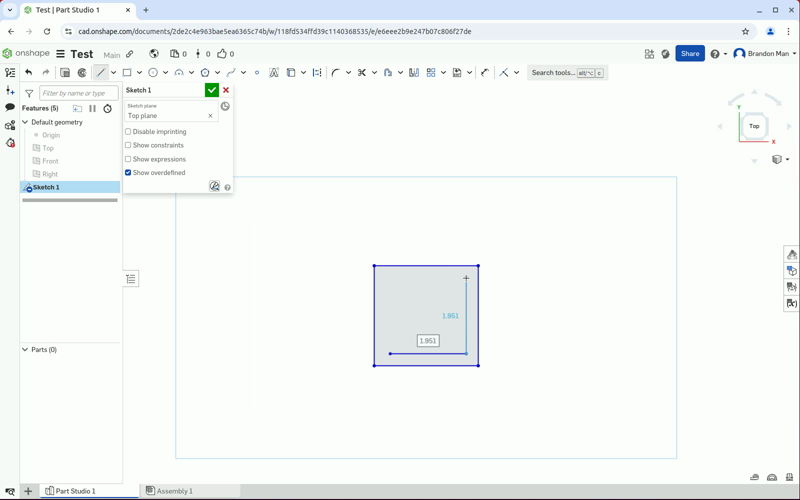
scroll(6)
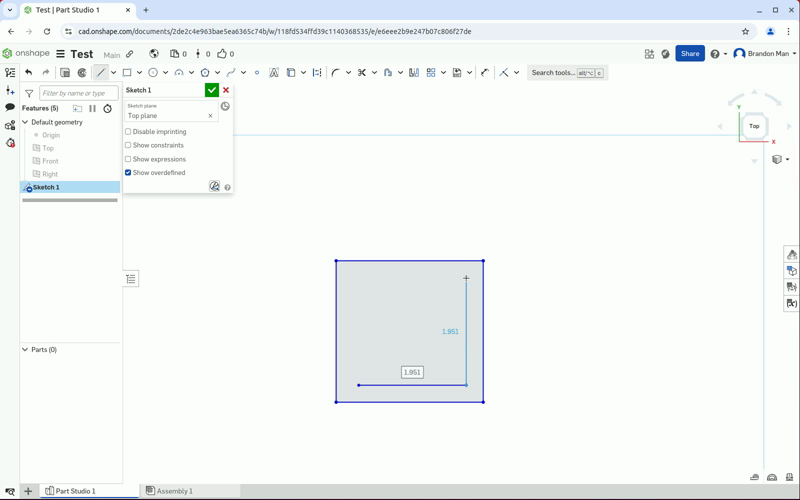
click(466, 277)
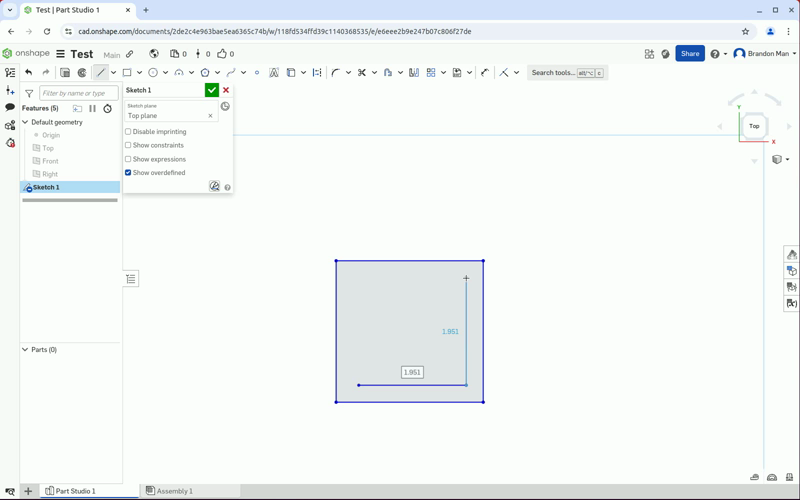
scroll(-6)
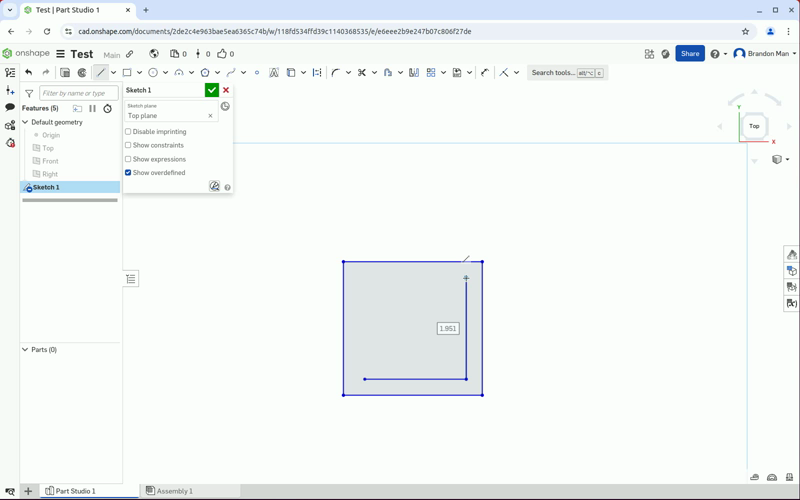
scroll(-6)
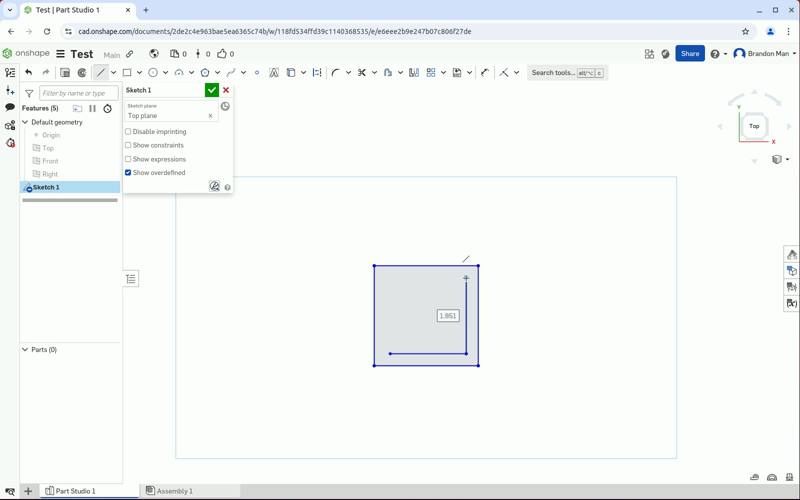
scroll(-6)
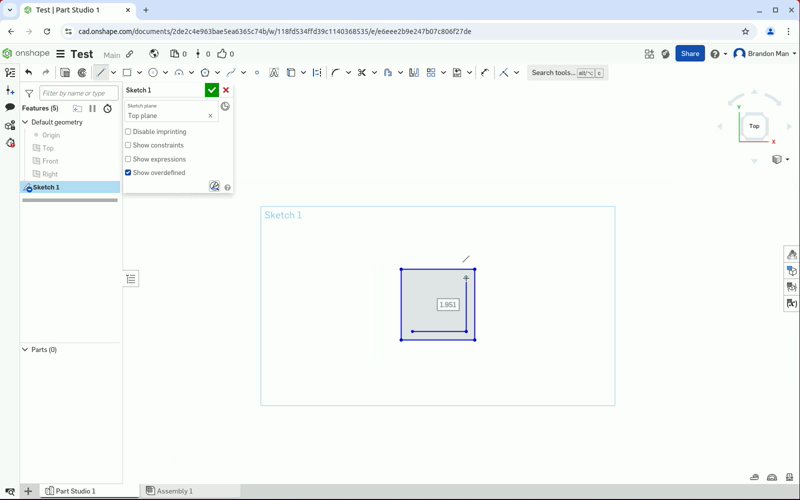
scroll(-6)
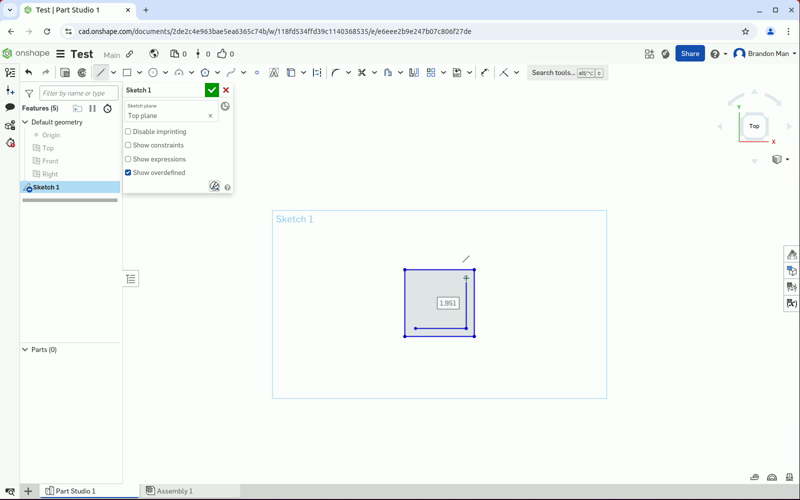
scroll(-6)
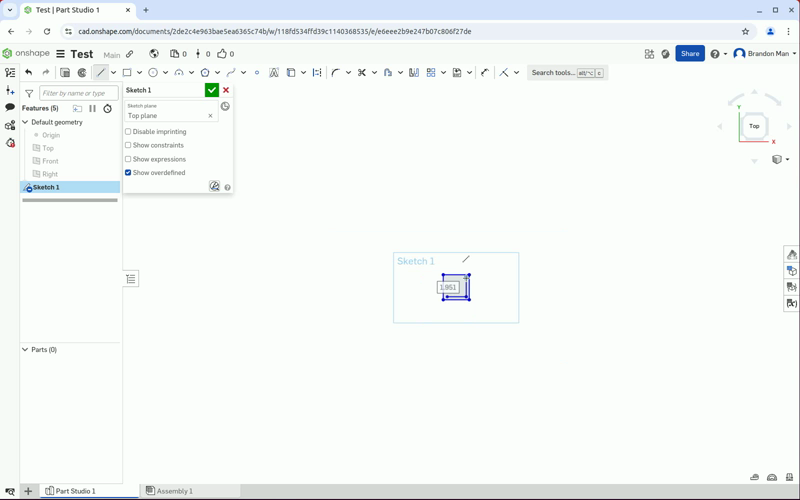
scroll(-6)
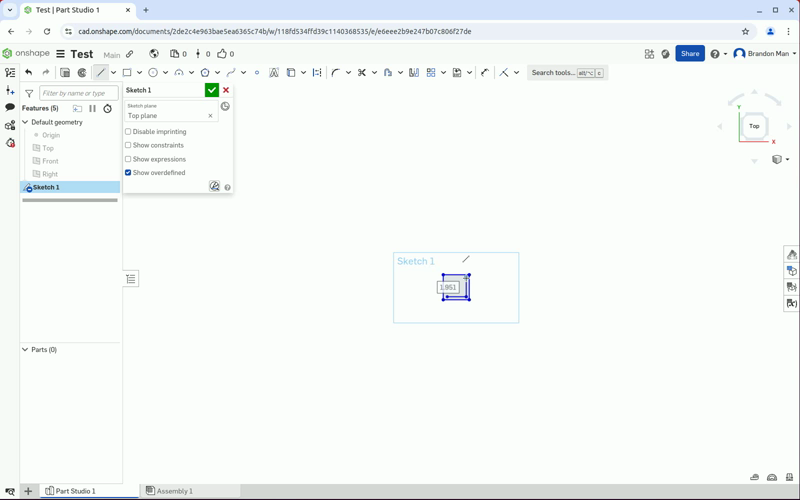
scroll(-6)
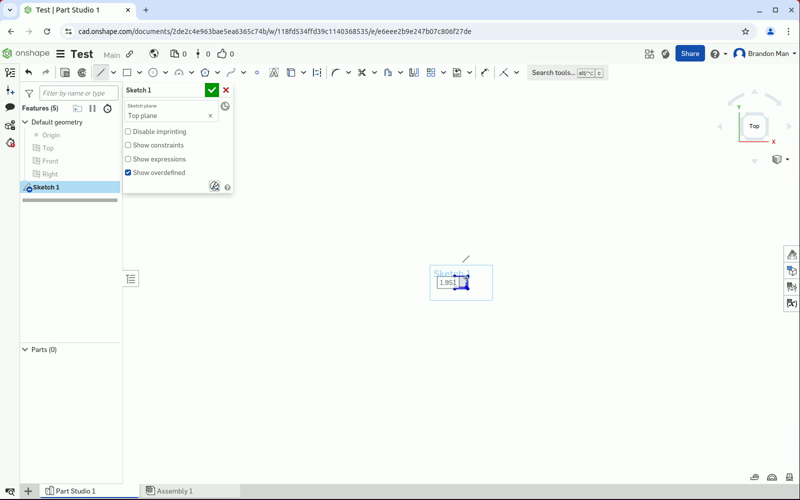
key_up(shift)
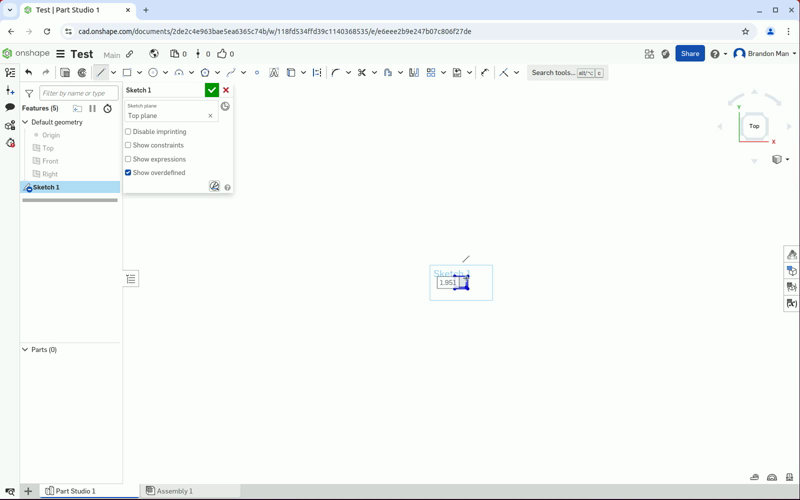
key_down(shift)
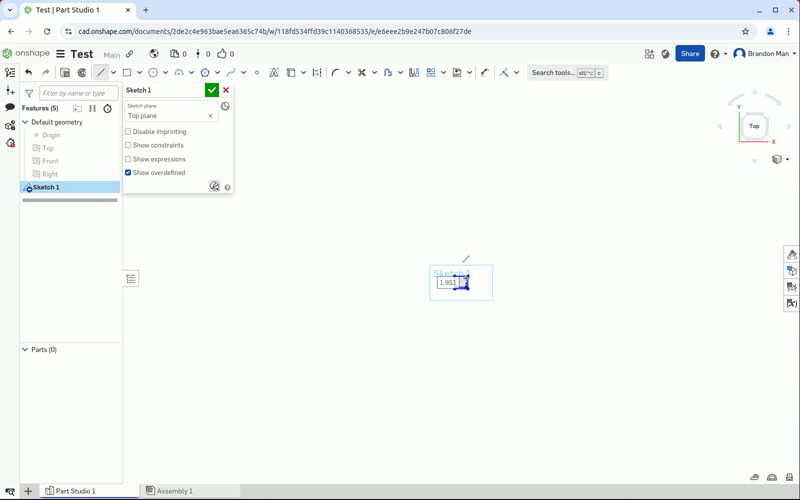
mouse_move(496, 277)
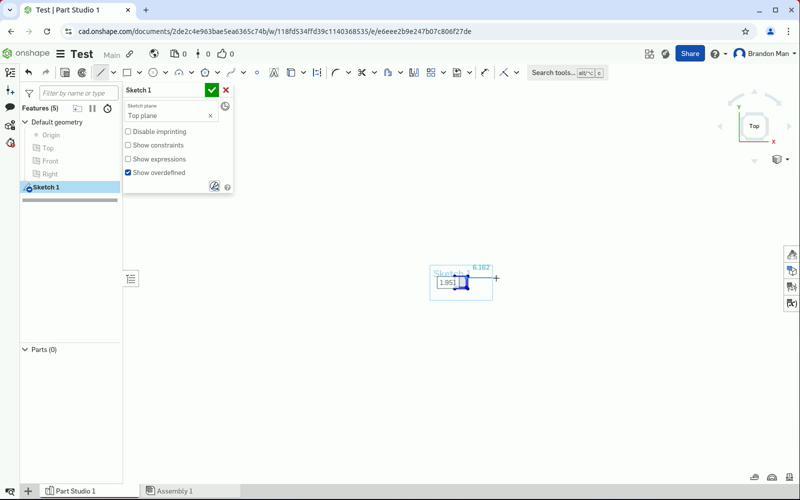
mouse_move(456, 277)
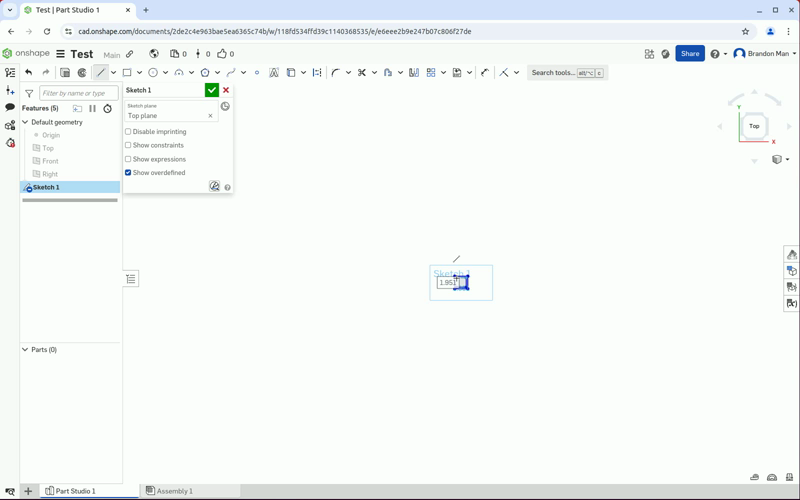
scroll(6)
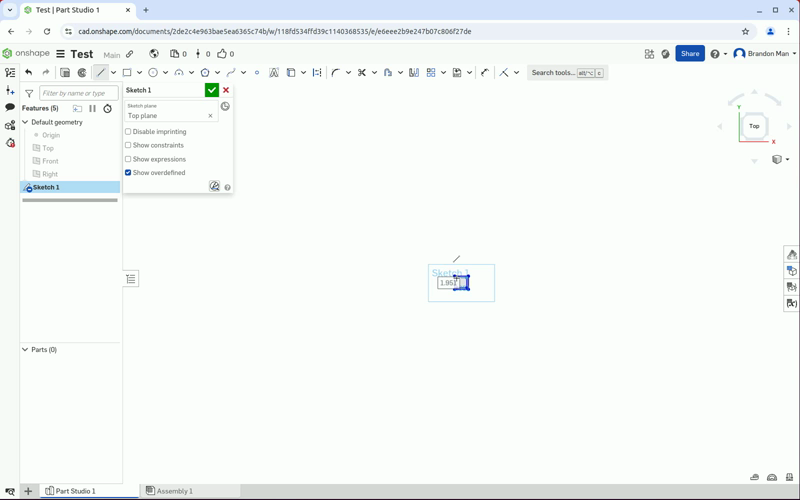
scroll(6)
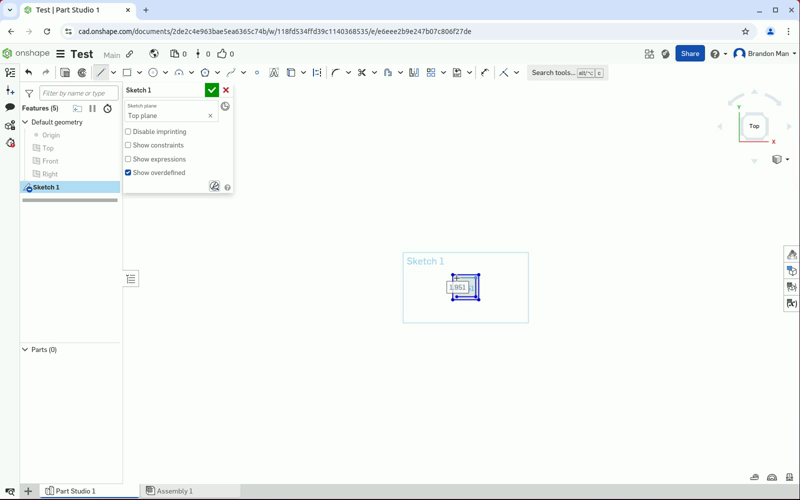
scroll(6)
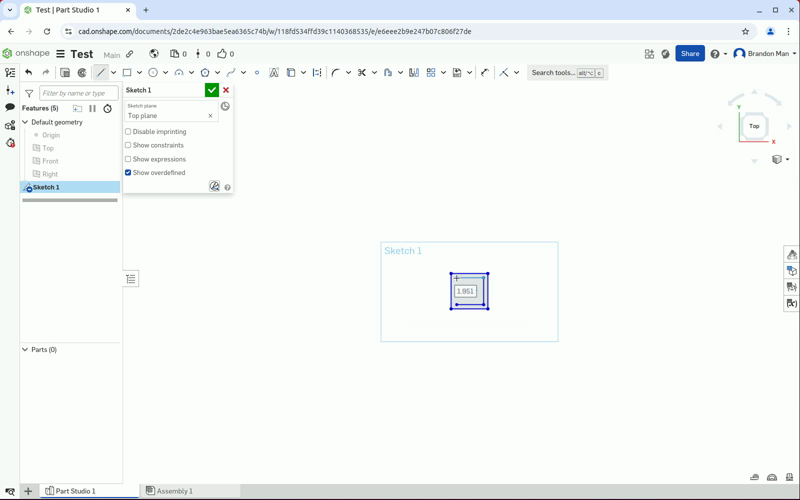
scroll(6)
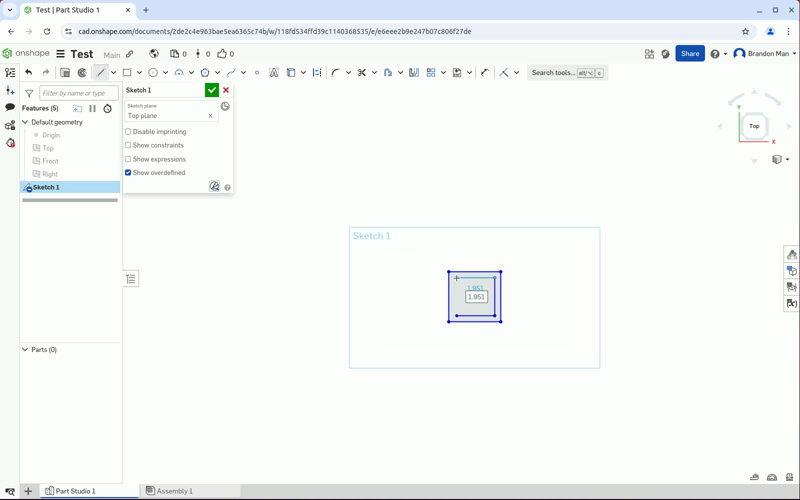
scroll(6)
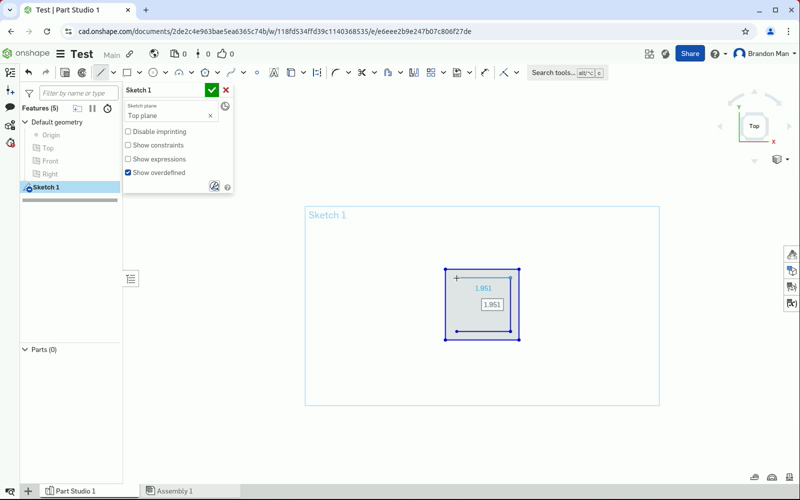
scroll(6)
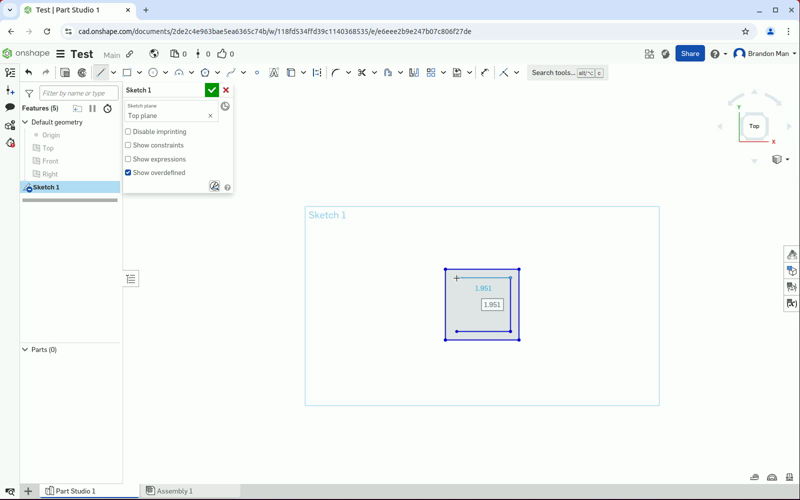
scroll(6)
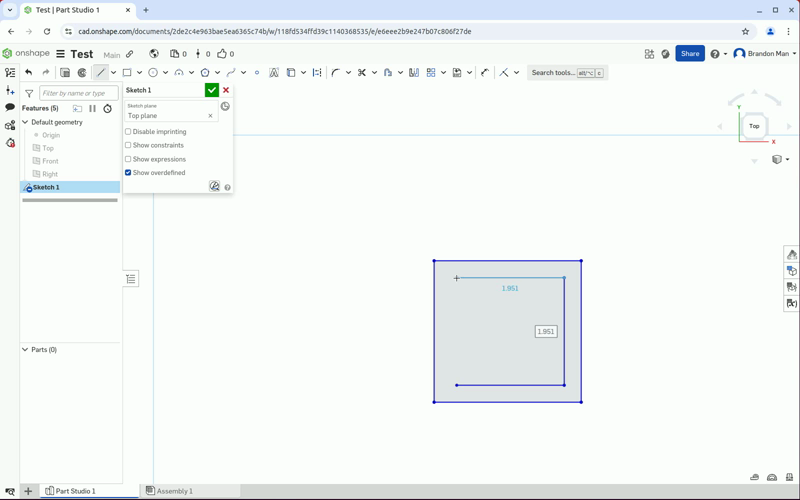
click(456, 277)
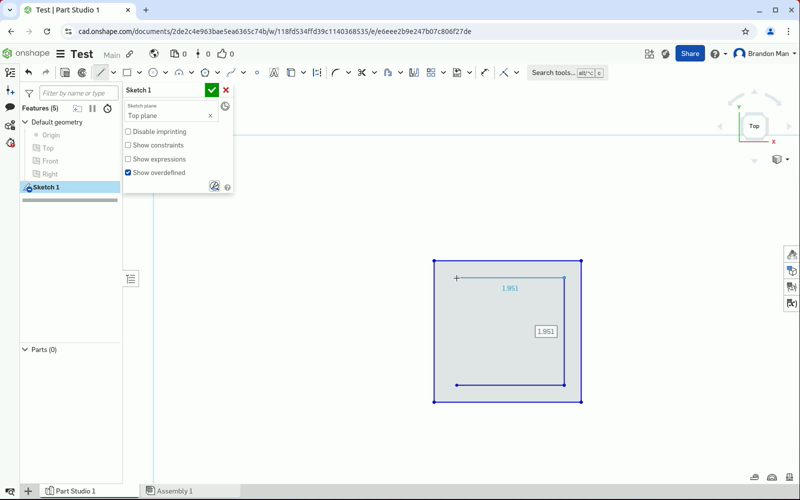
scroll(-6)
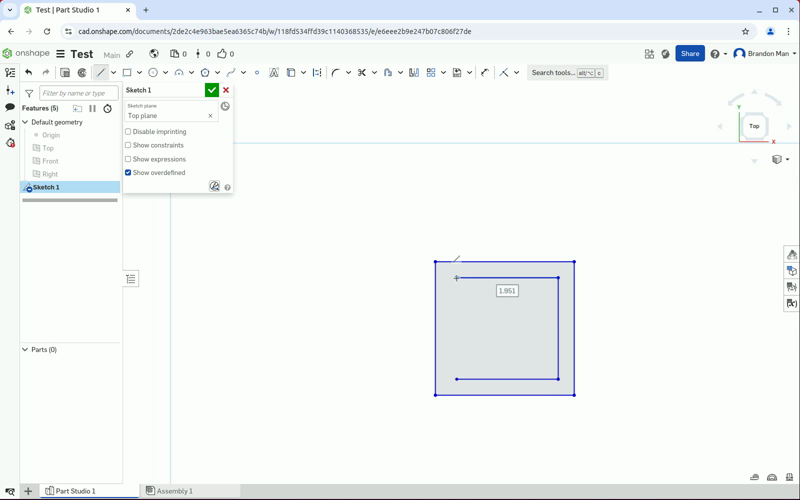
scroll(-6)
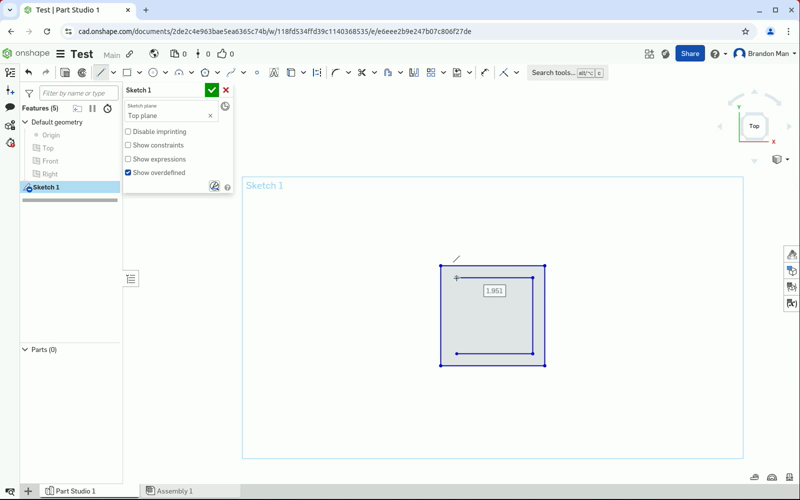
scroll(-6)
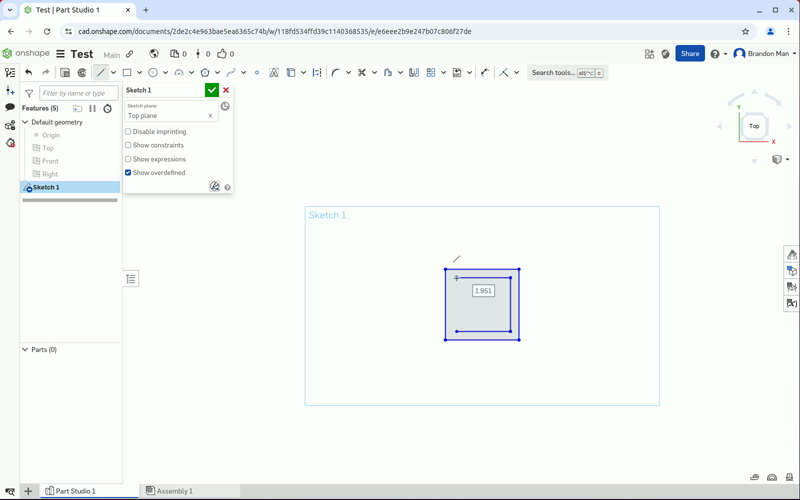
scroll(-6)
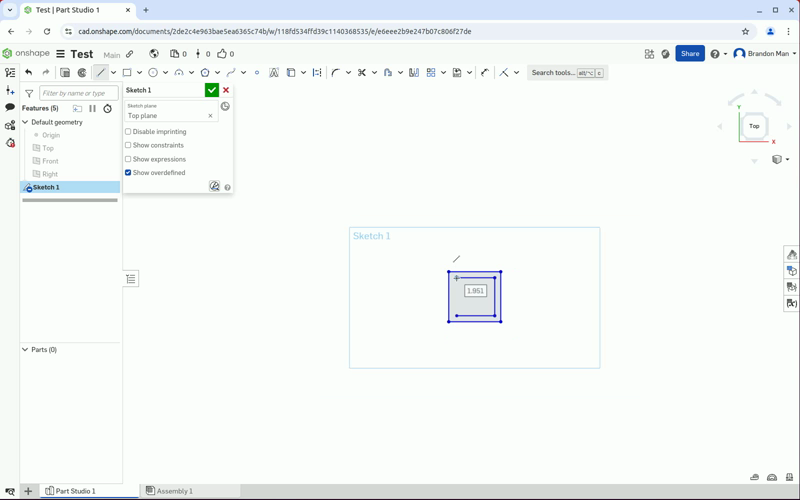
scroll(-6)
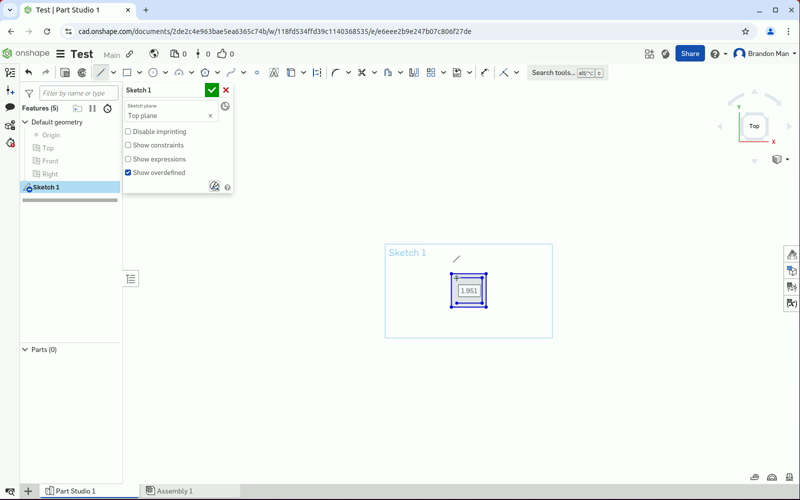
scroll(-6)
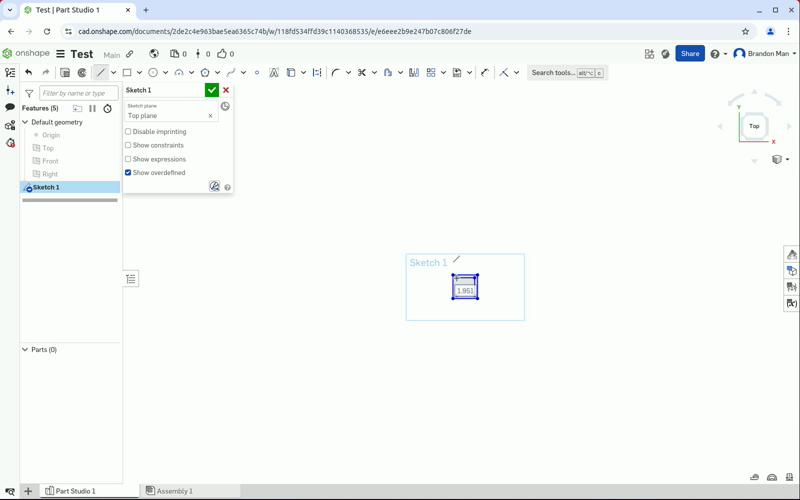
scroll(-6)
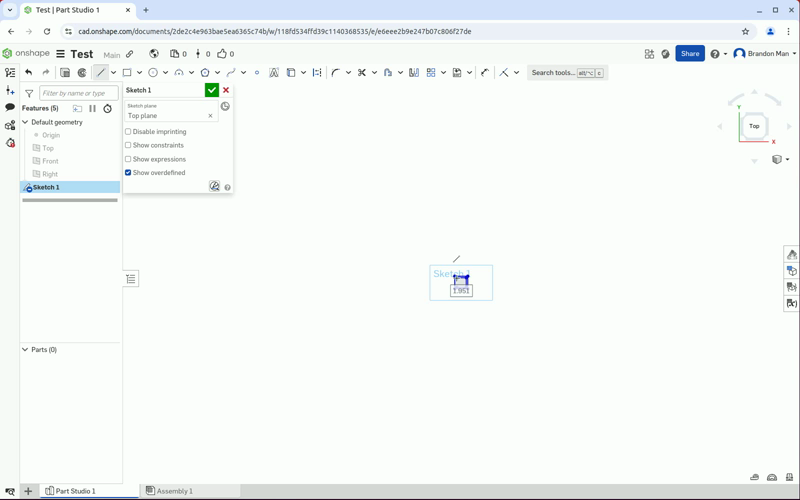
key_up(shift)
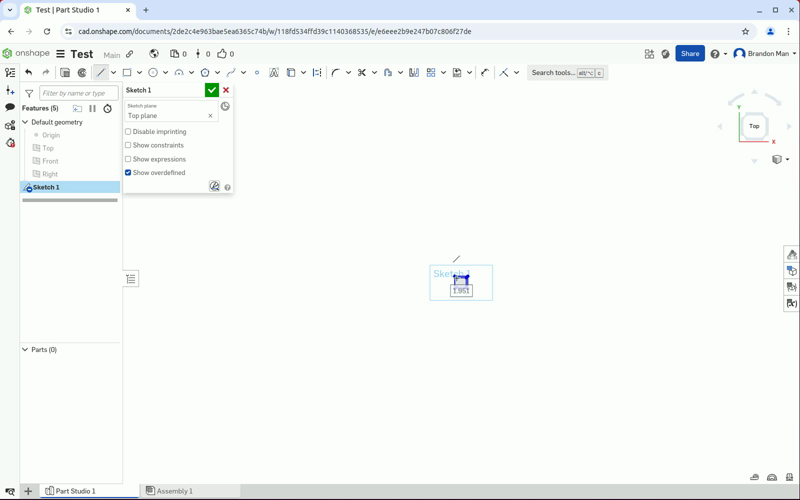
mouse_move(486, 277)
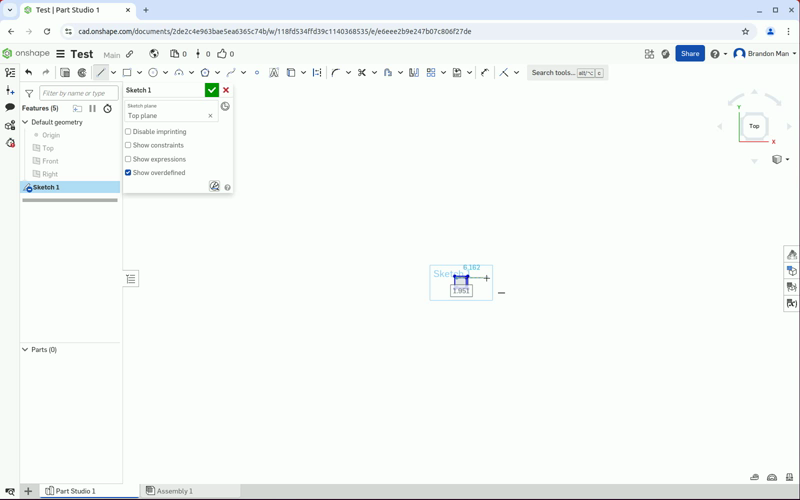
key_down(shift)
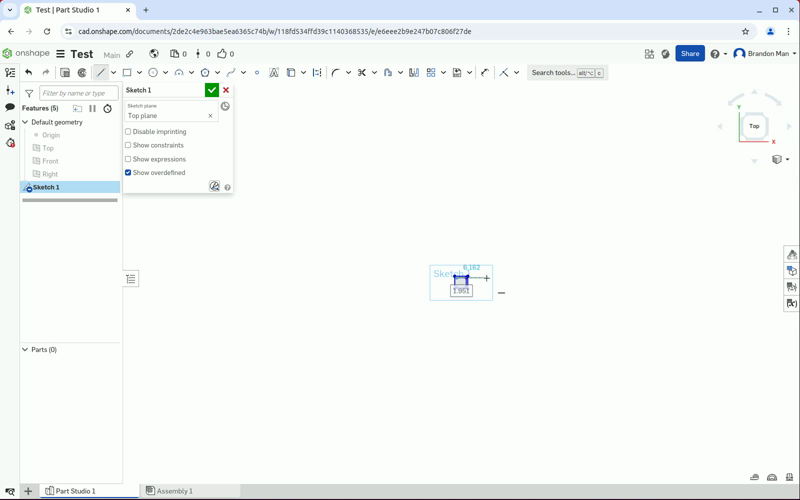
mouse_move(456, 287)
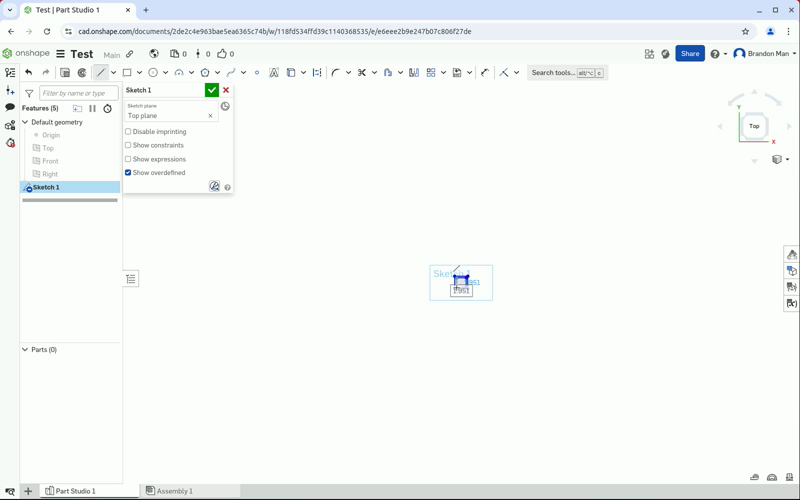
scroll(6)
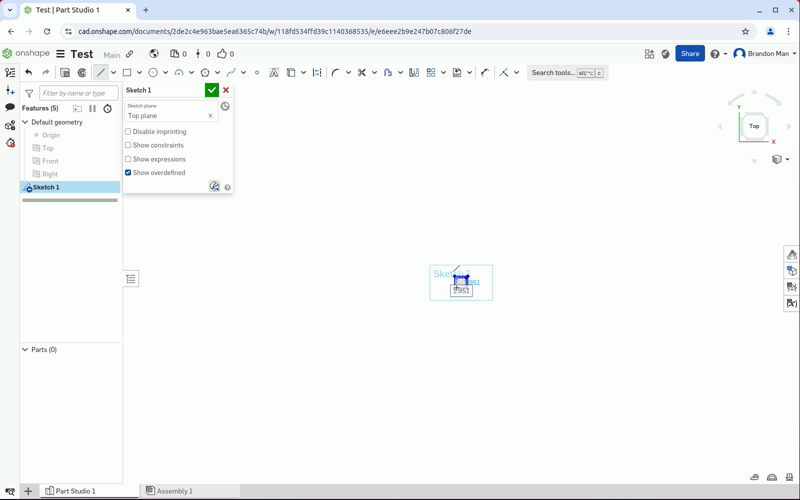
scroll(6)
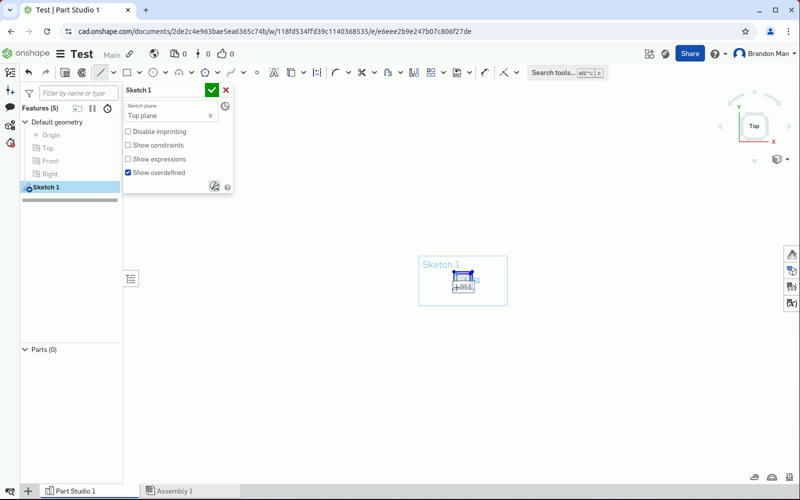
scroll(6)
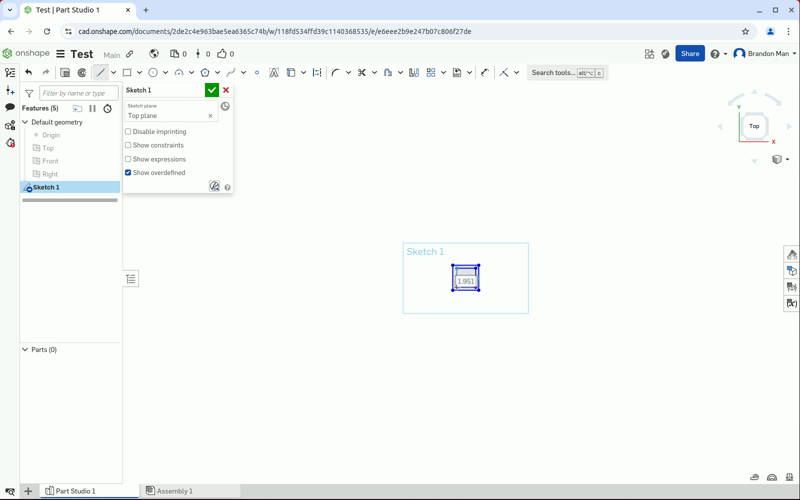
scroll(6)
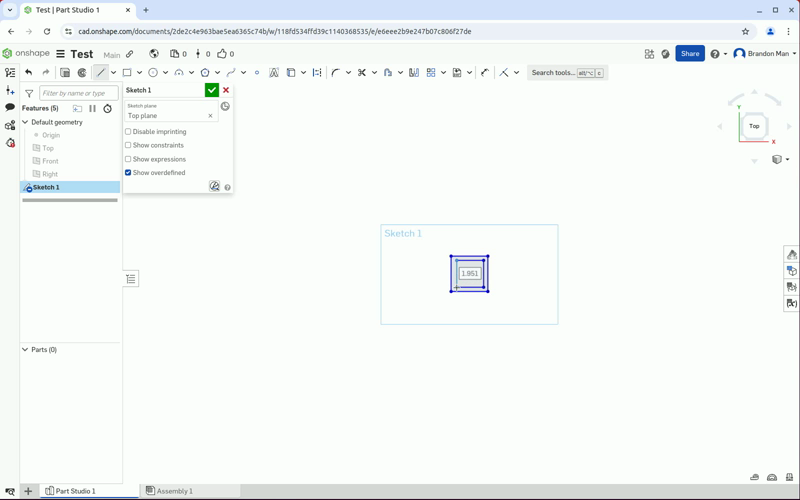
scroll(6)
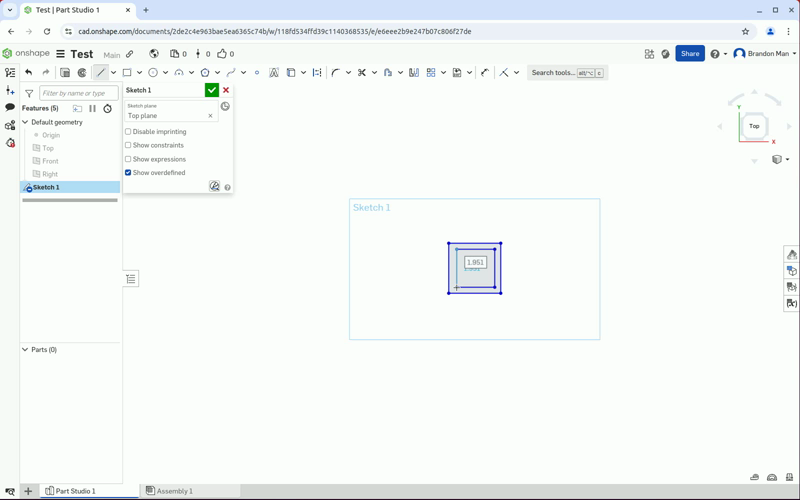
scroll(6)
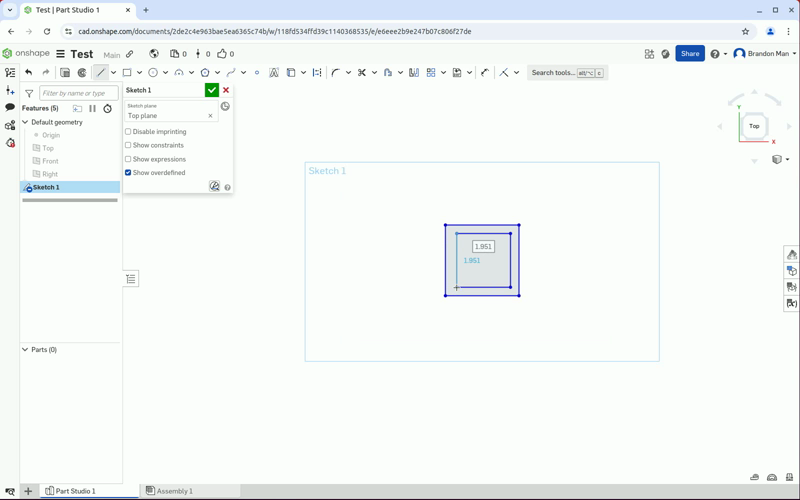
scroll(6)
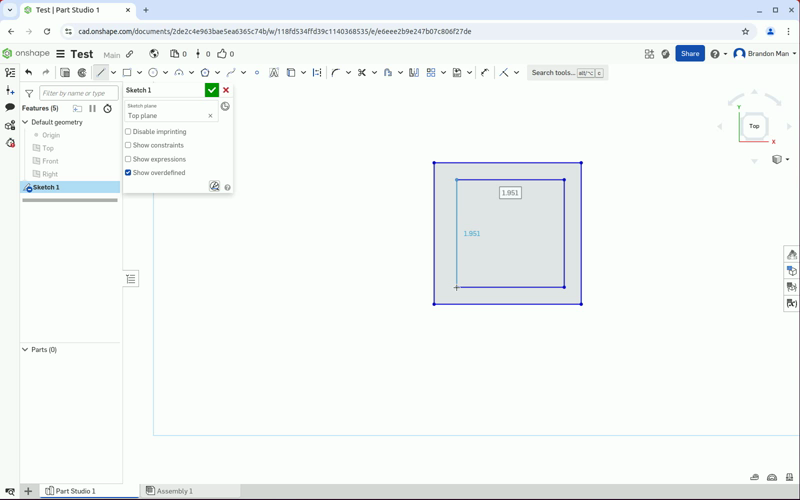
key_up(shift)
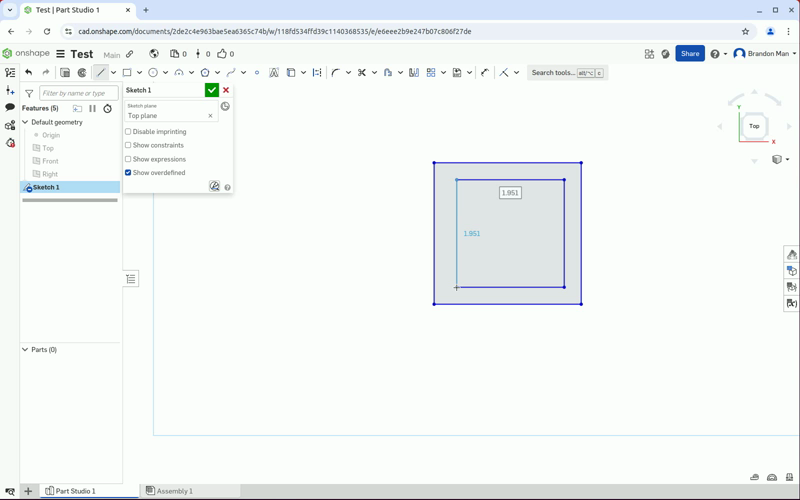
click(456, 287)
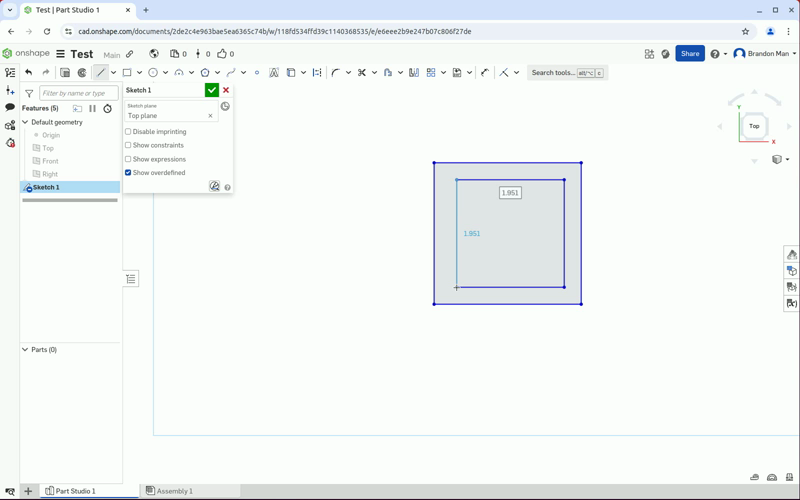
scroll(-6)
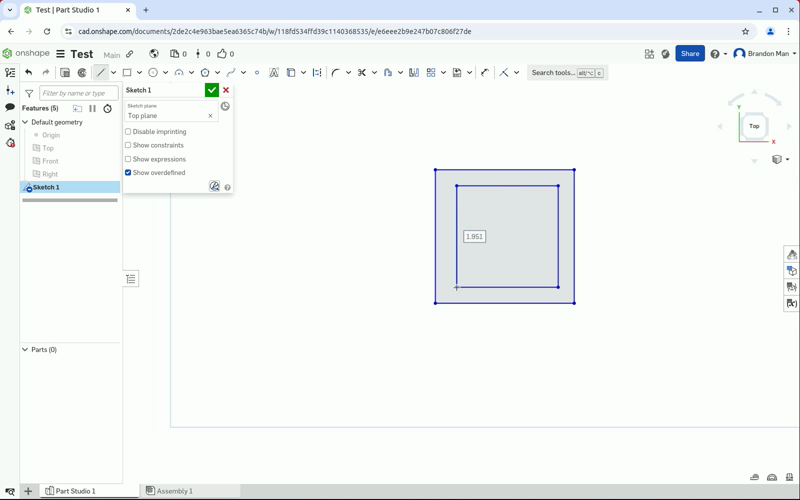
scroll(-6)
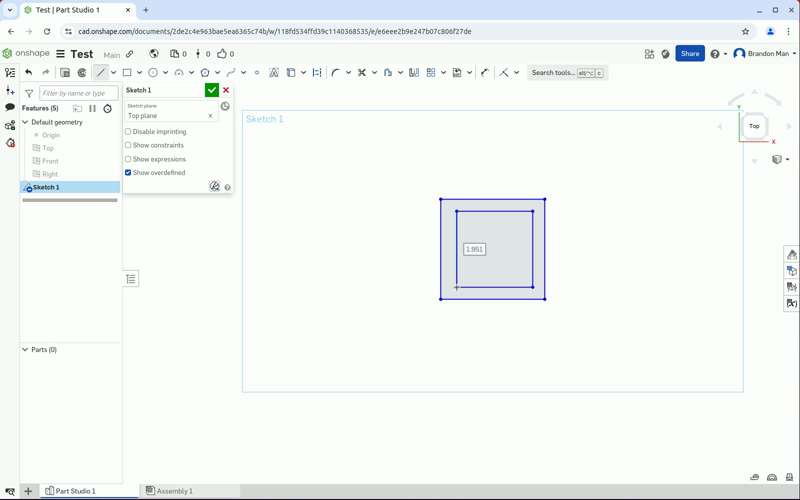
scroll(-6)
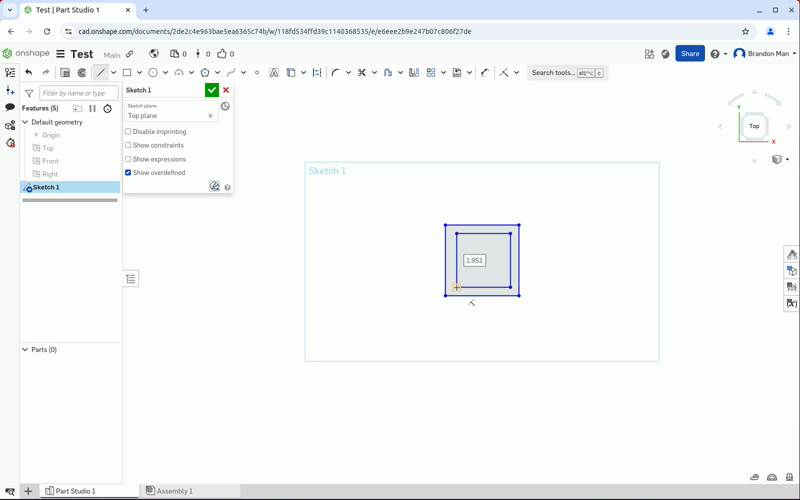
scroll(-6)
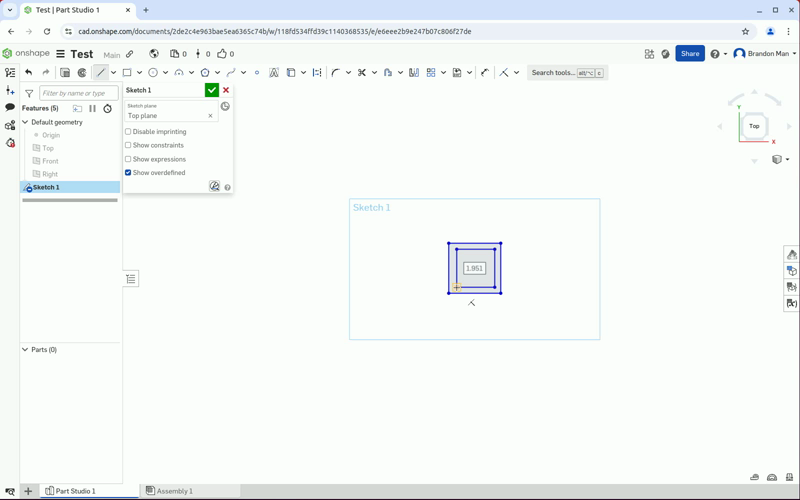
scroll(-6)
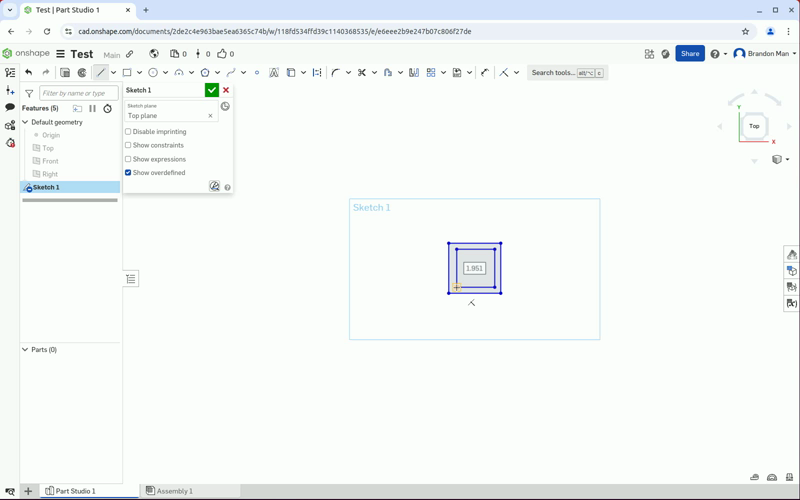
scroll(-6)
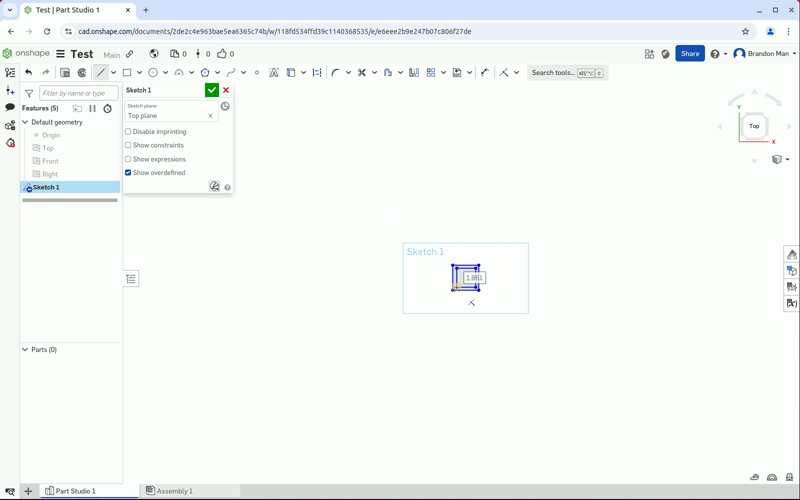
scroll(-6)
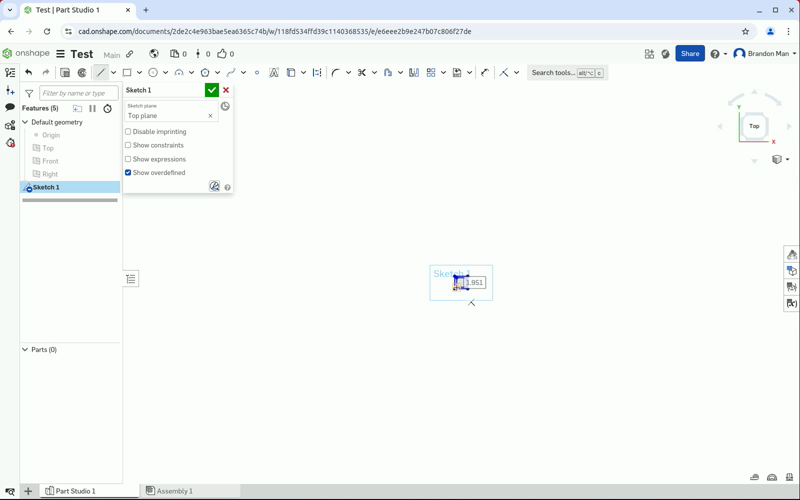
key(esc)
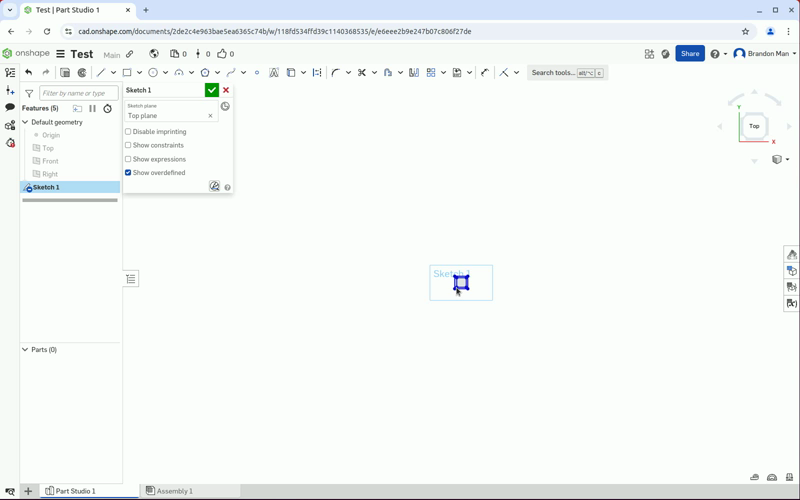
mouse_move(459, 277)
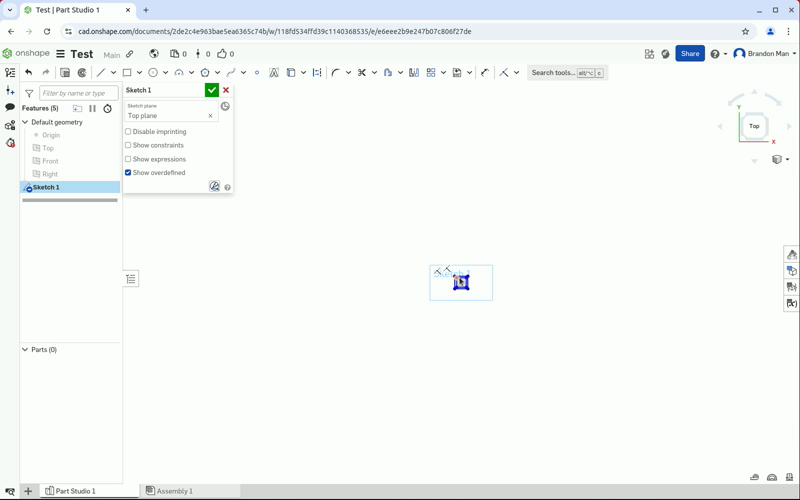
scroll(6)
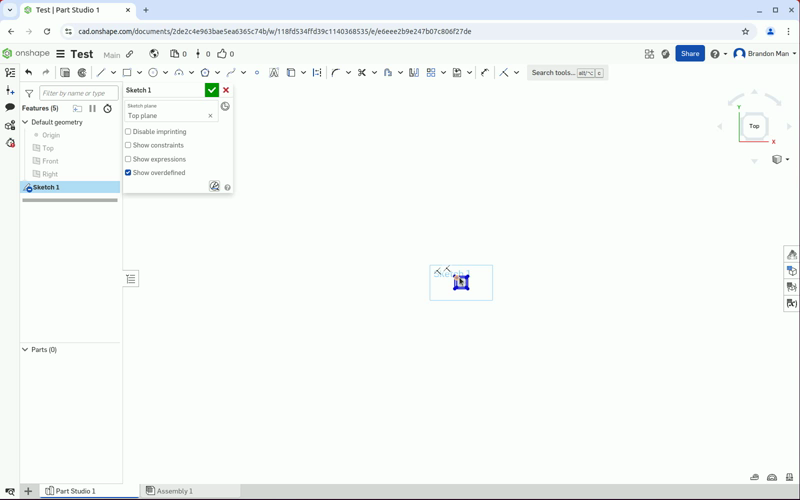
scroll(6)
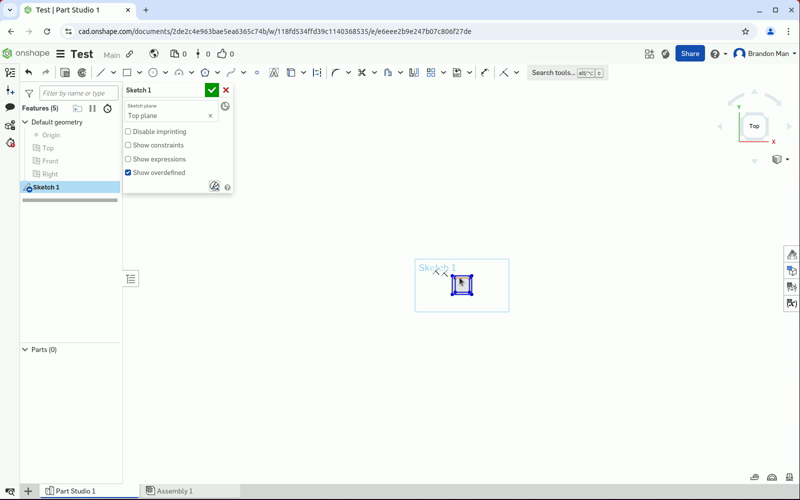
scroll(6)
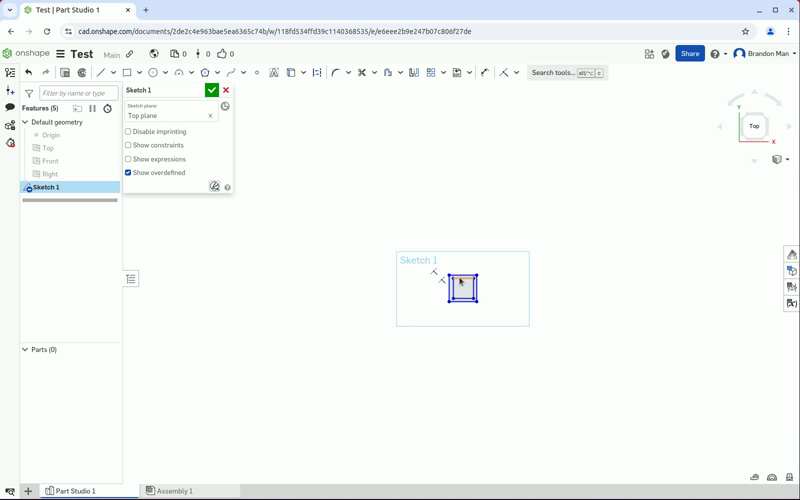
scroll(6)
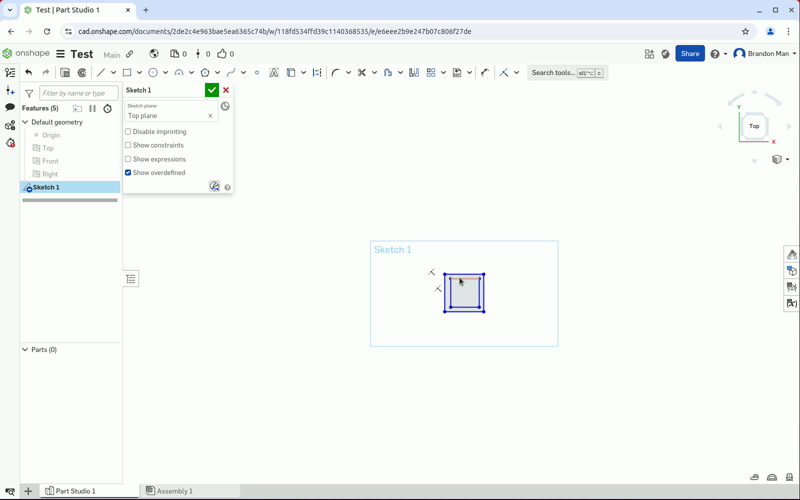
scroll(6)
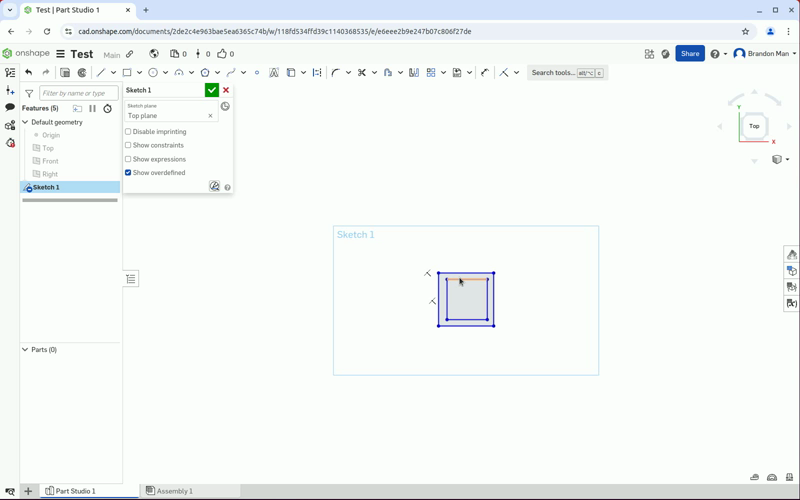
scroll(6)
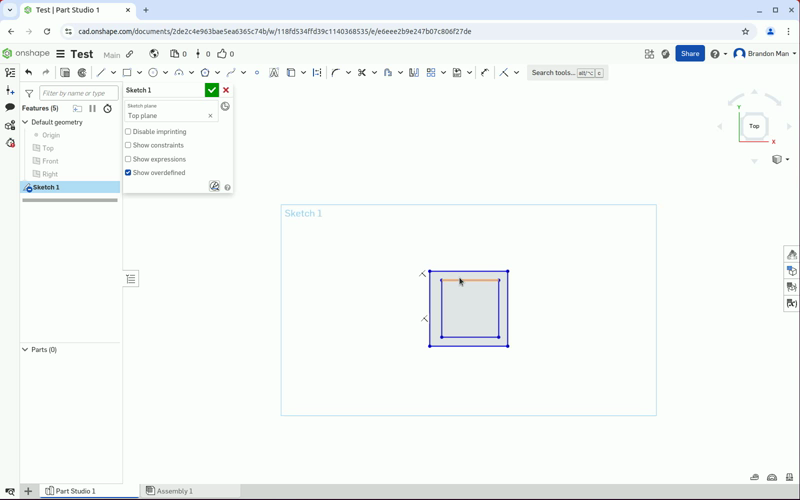
scroll(6)
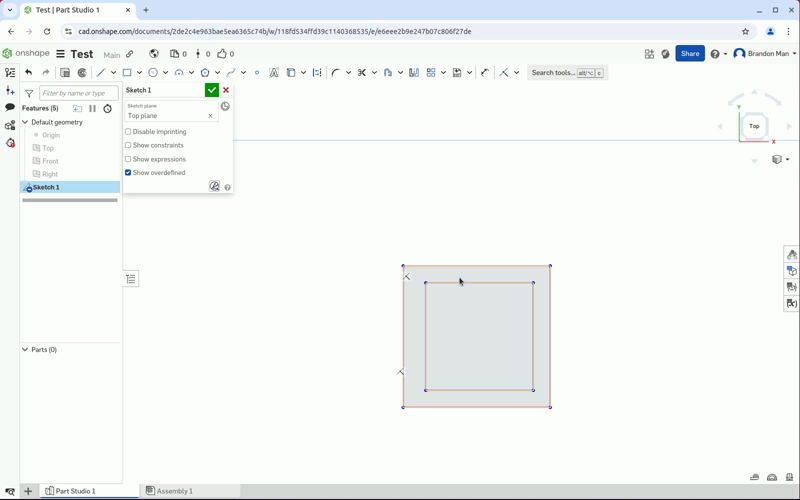
click(459, 277)
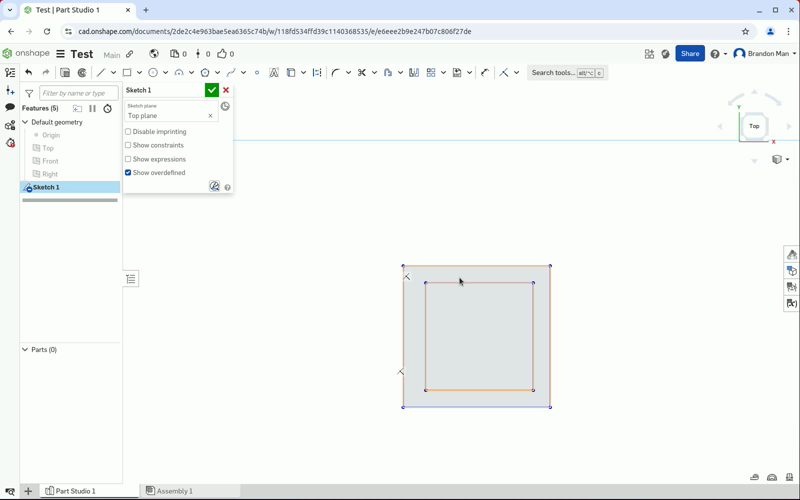
scroll(-6)
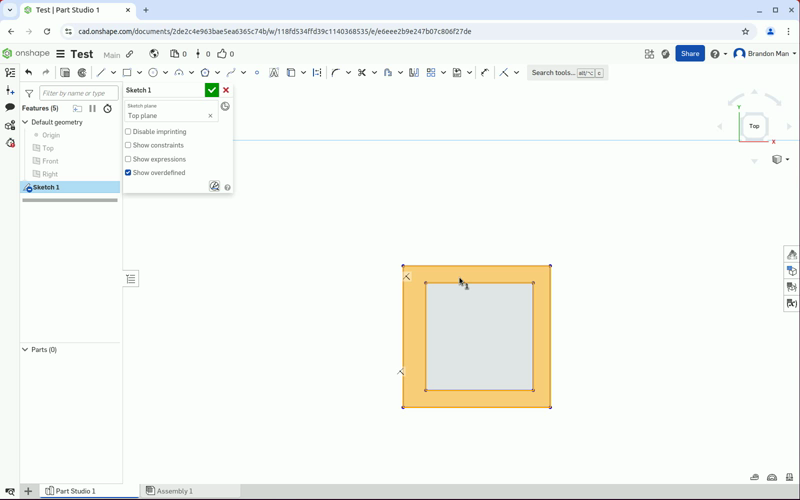
scroll(-6)
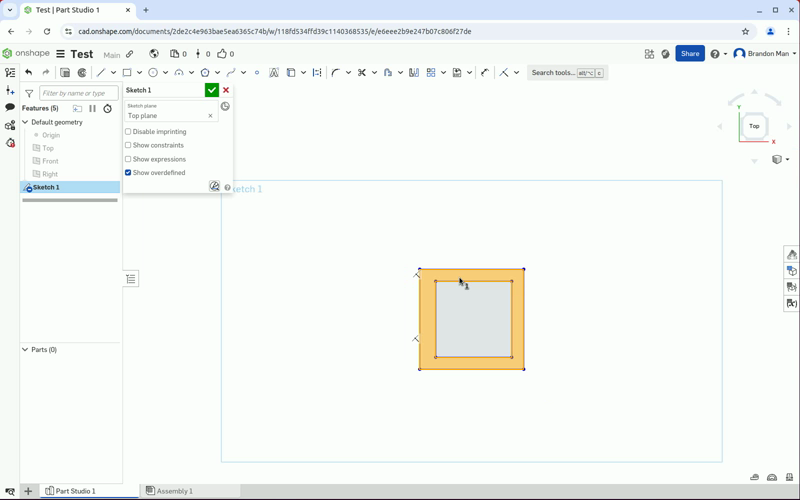
scroll(-6)
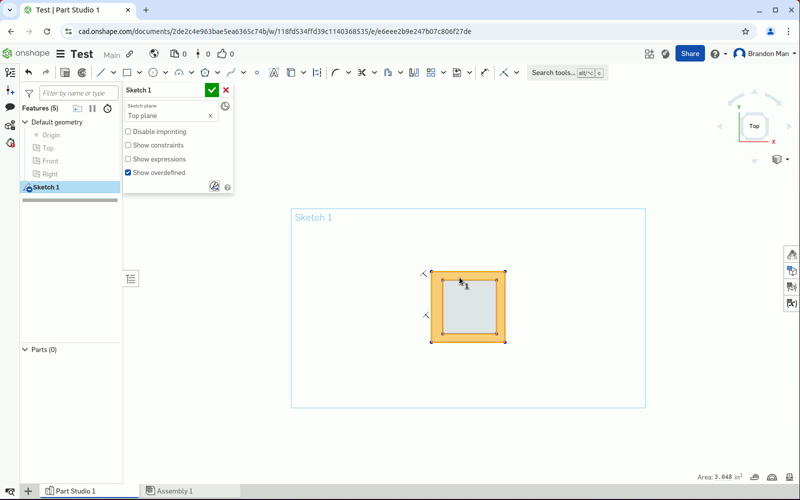
scroll(-6)
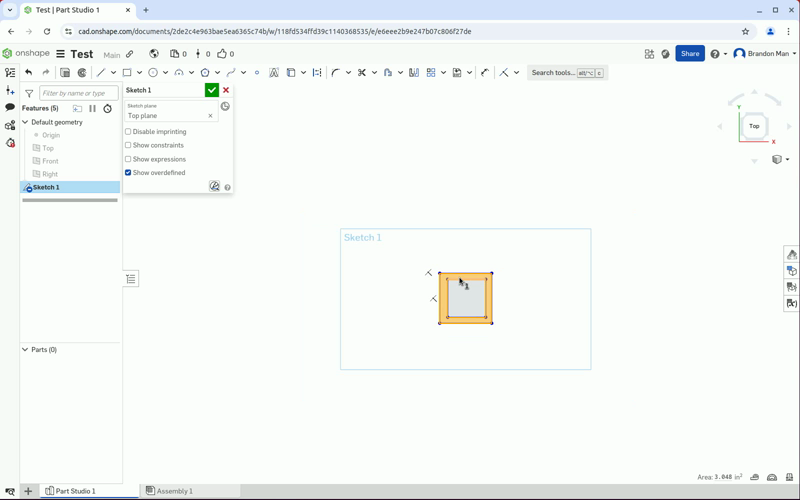
scroll(-6)
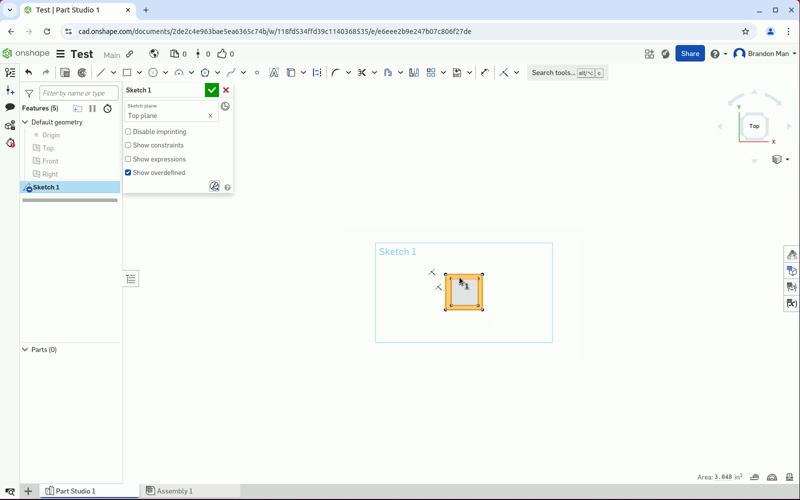
scroll(-6)
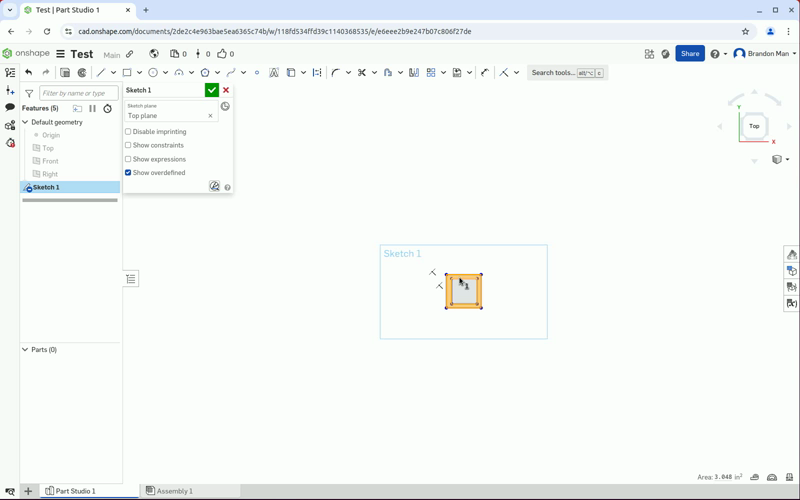
scroll(-6)
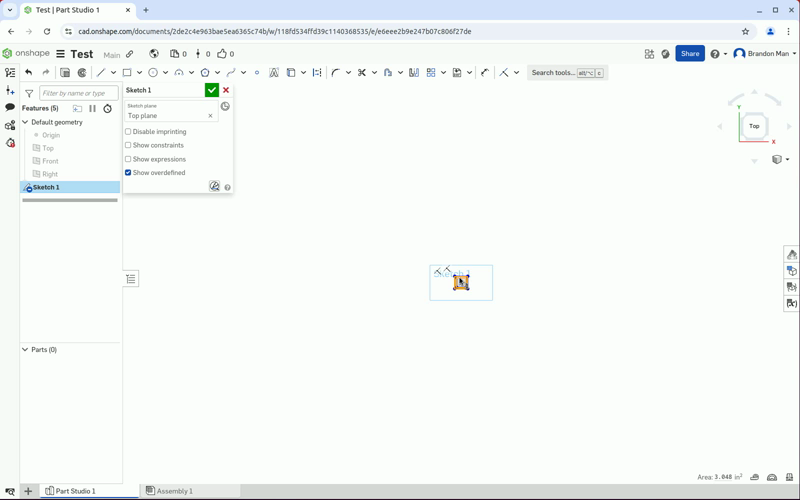
mouse_move(73, 352)
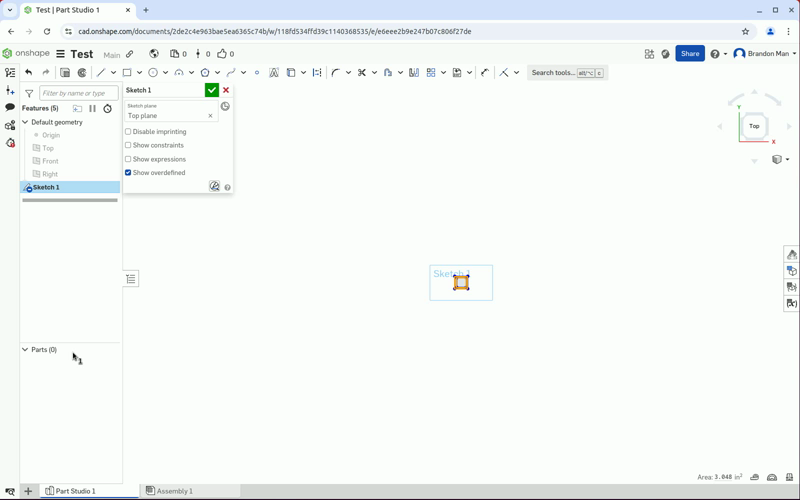
key(shift+y)
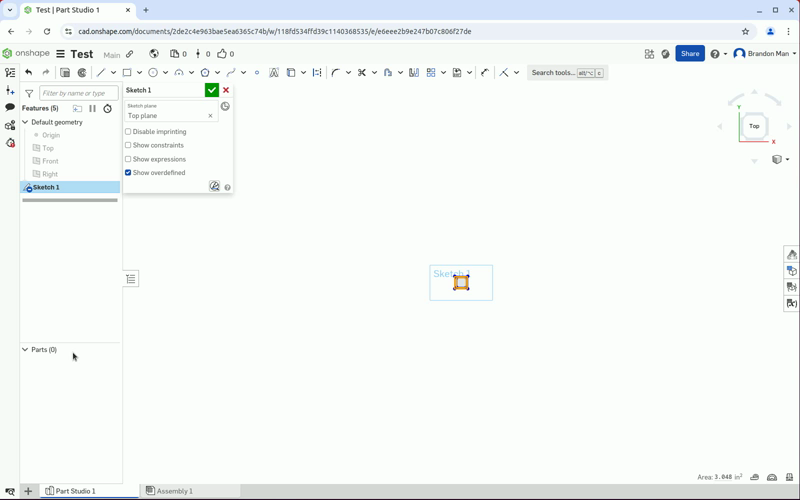
key(shift+e)
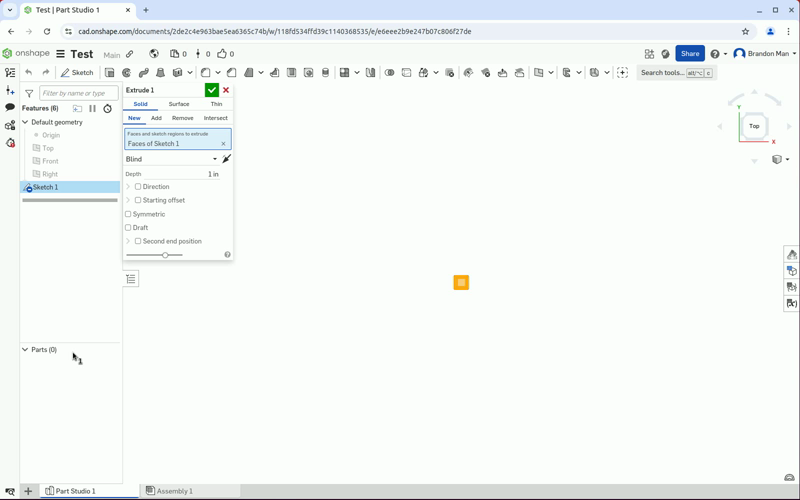
mouse_move(143, 106)
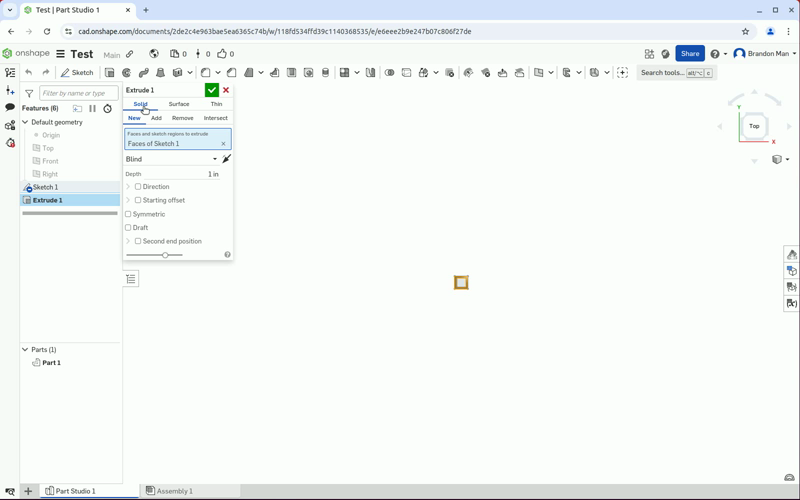
click(143, 106)
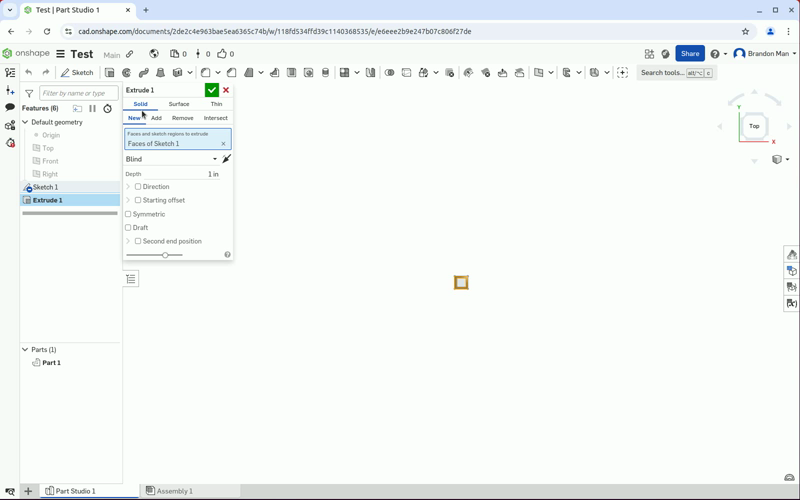
mouse_move(137, 120)
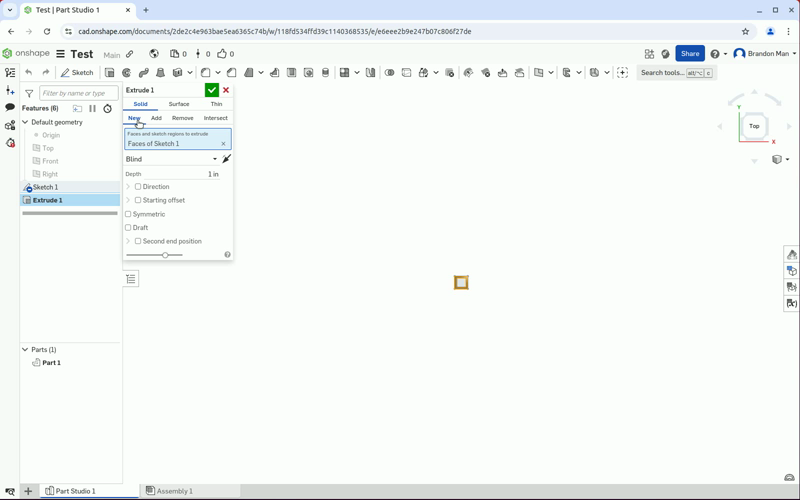
click(137, 120)
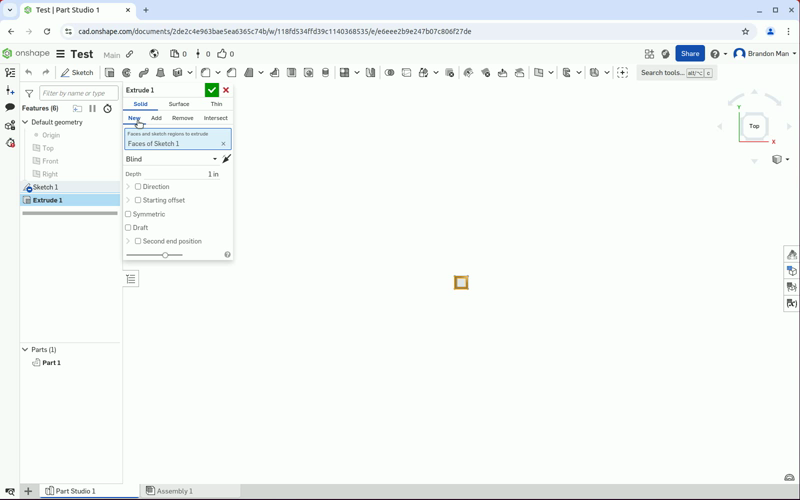
key(tab, 4)
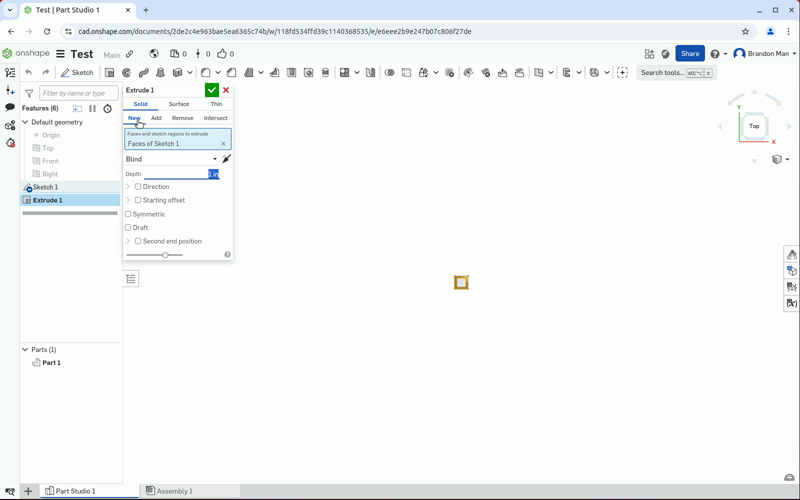
text(23.108)
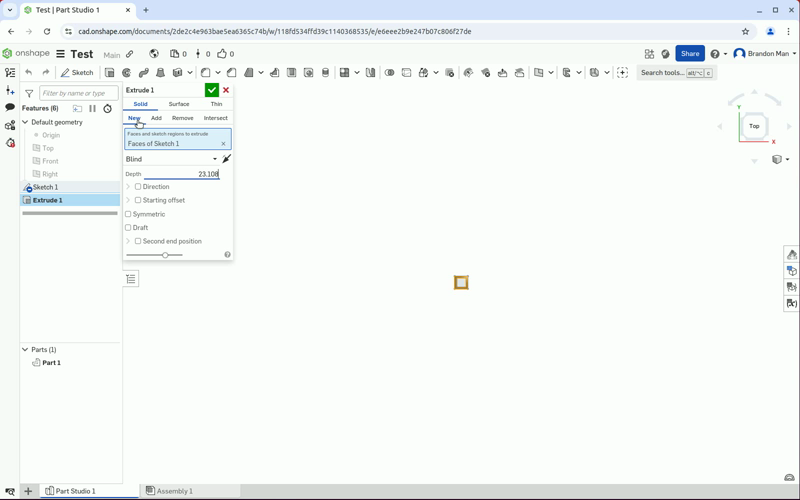
key(enter)
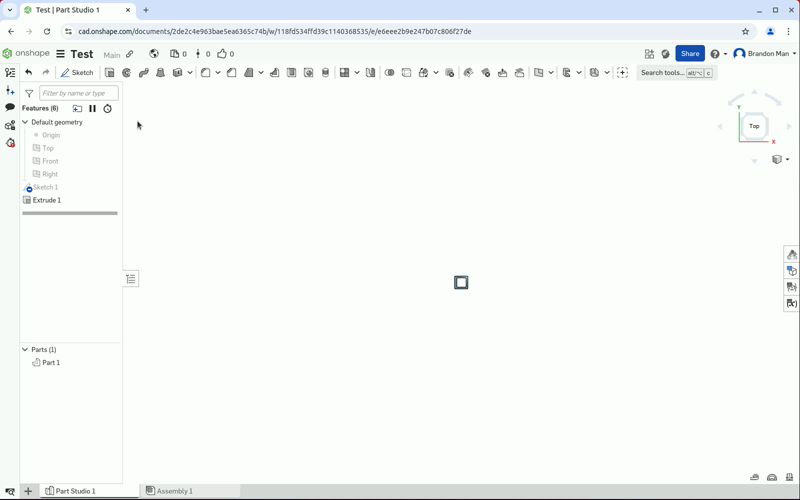
key(shift+h)
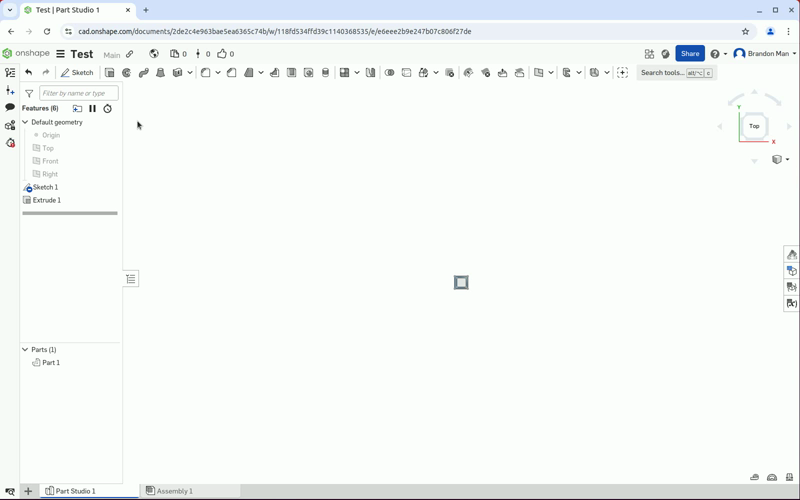
key(shift+h)
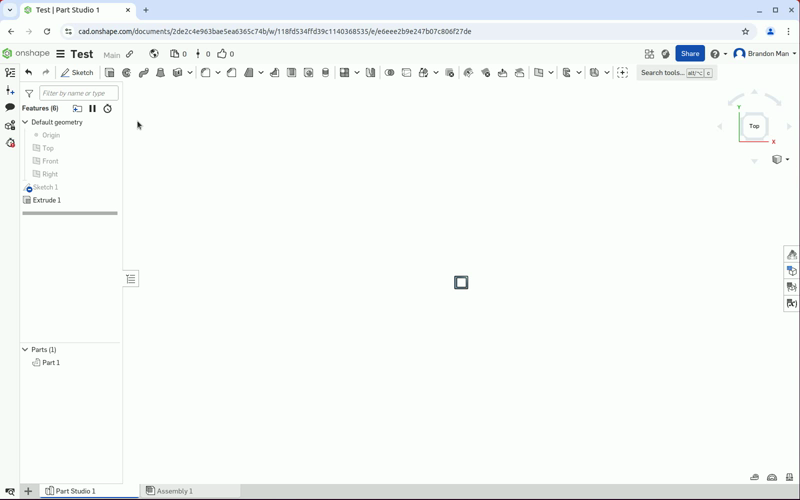
mouse_move(73, 189)
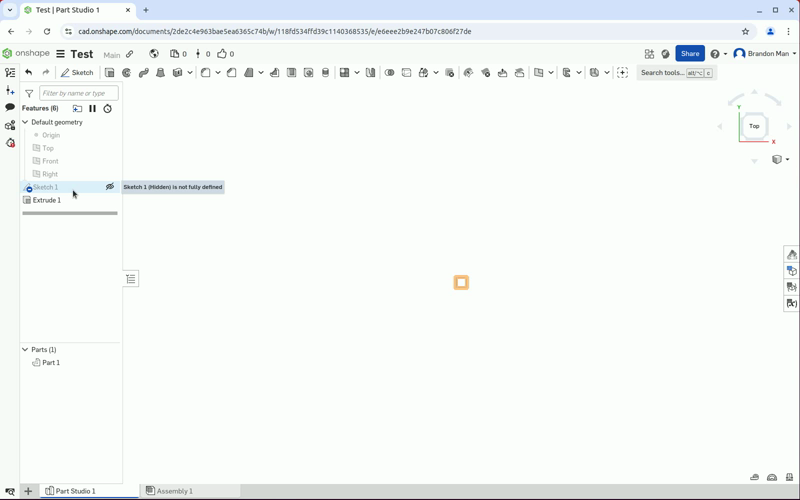
click(73, 189)
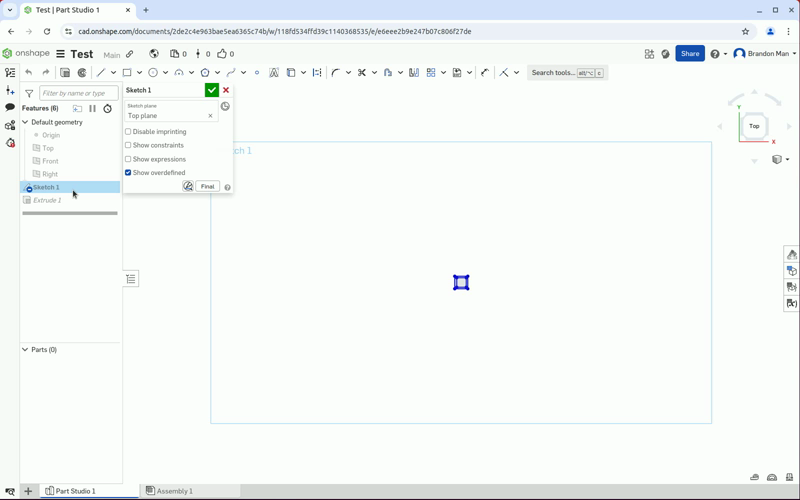
mouse_move(229, 92)
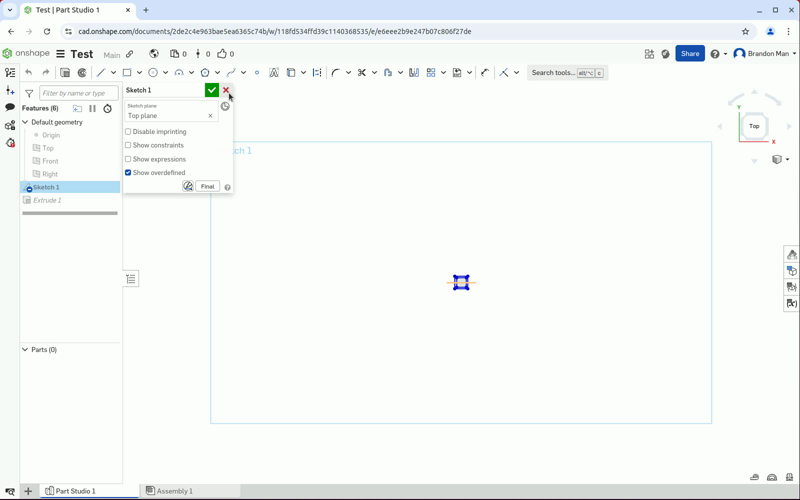
click(229, 92)
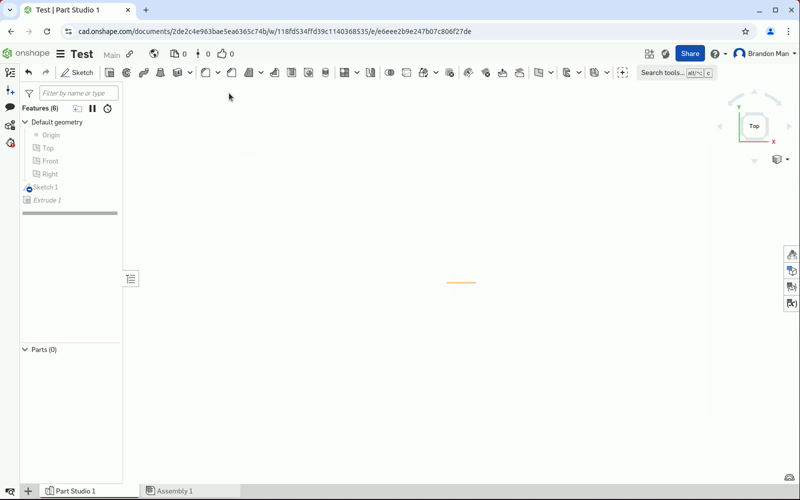
mouse_move(73, 352)
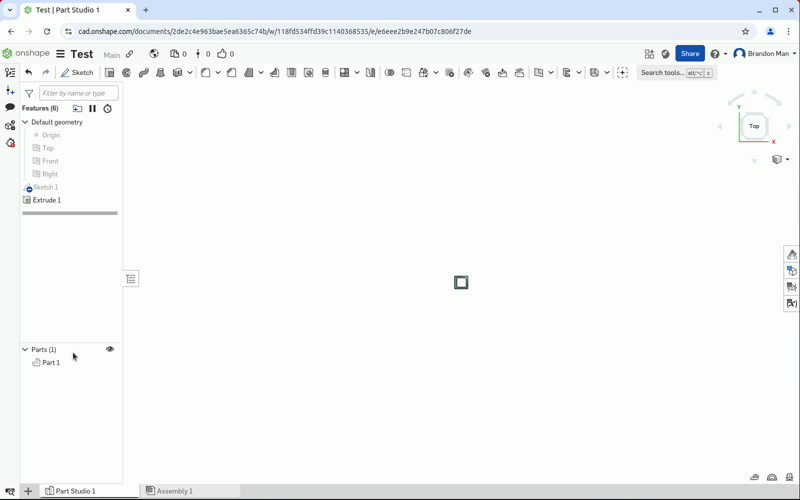
key(y)
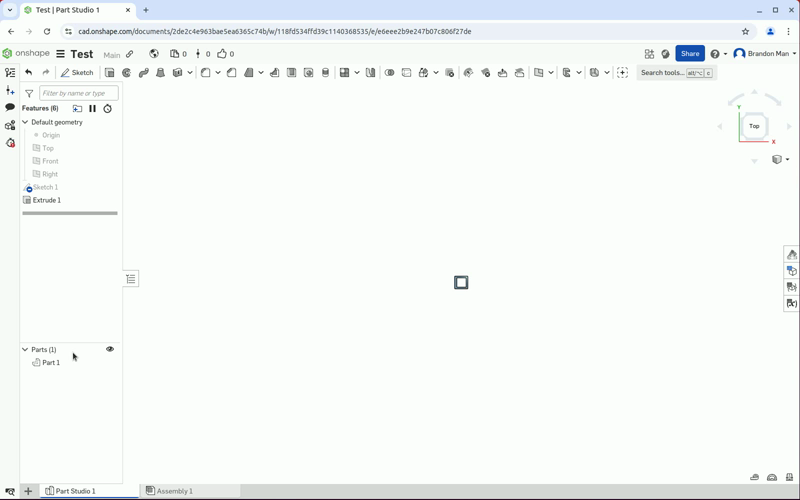
key(shift+p)
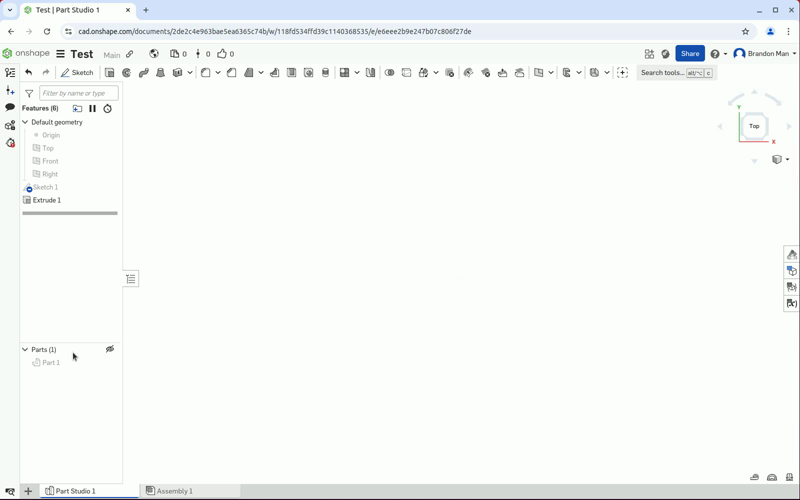
key(space)
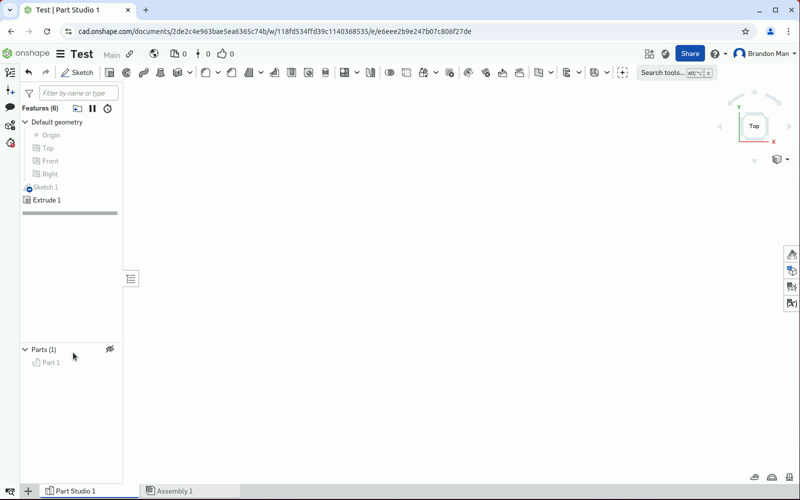
key_down(shift)
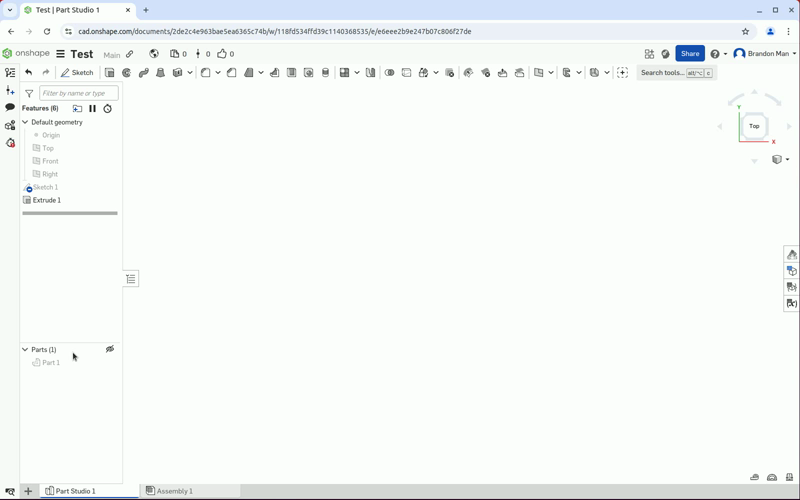
key(up)
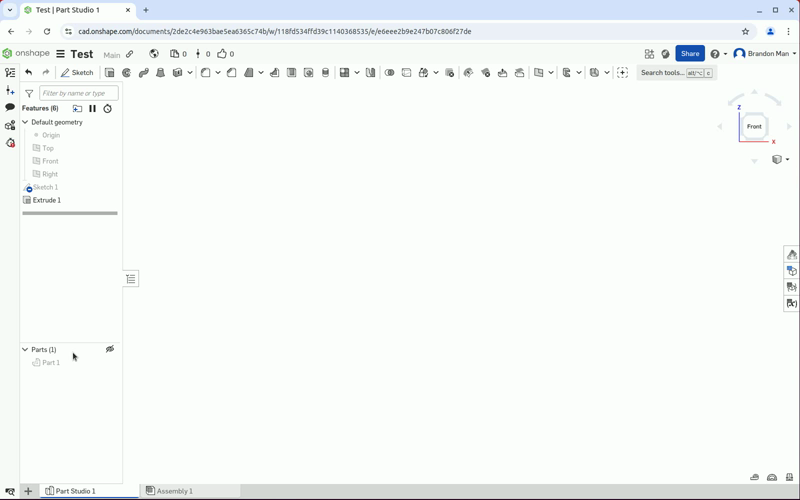
key_up(shift)
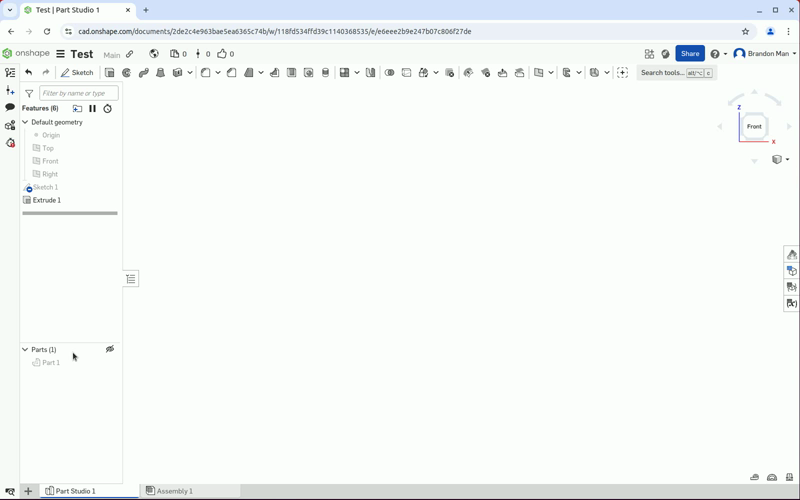
key(space)
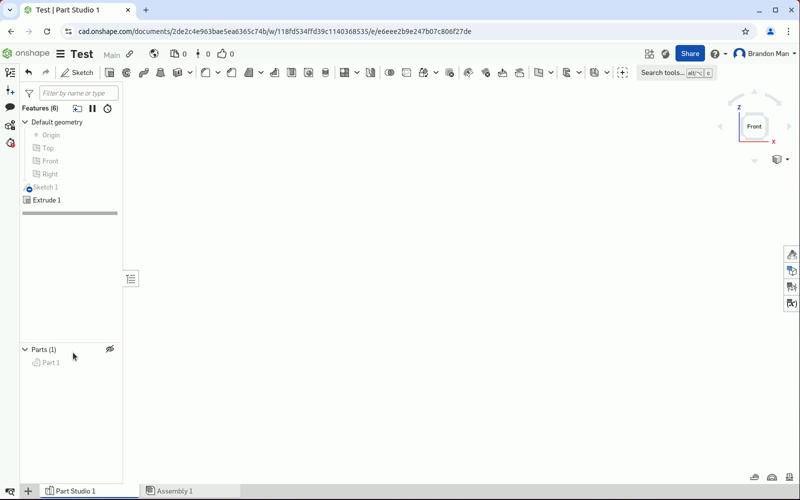
key_down(shift)
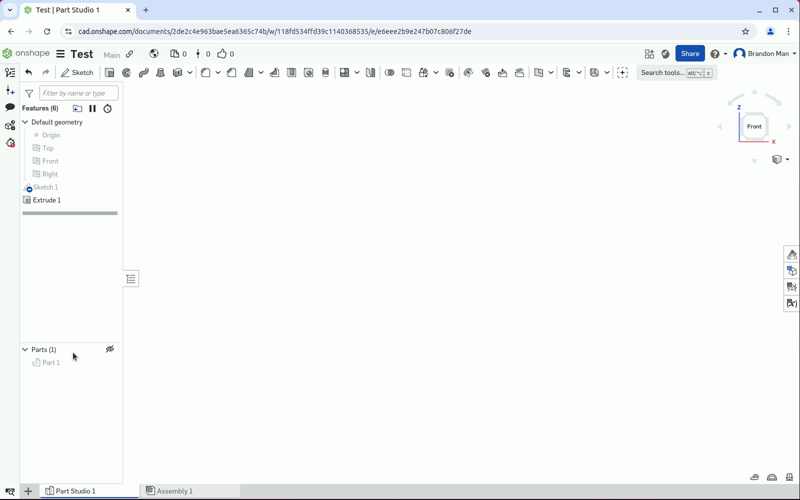
key(left)
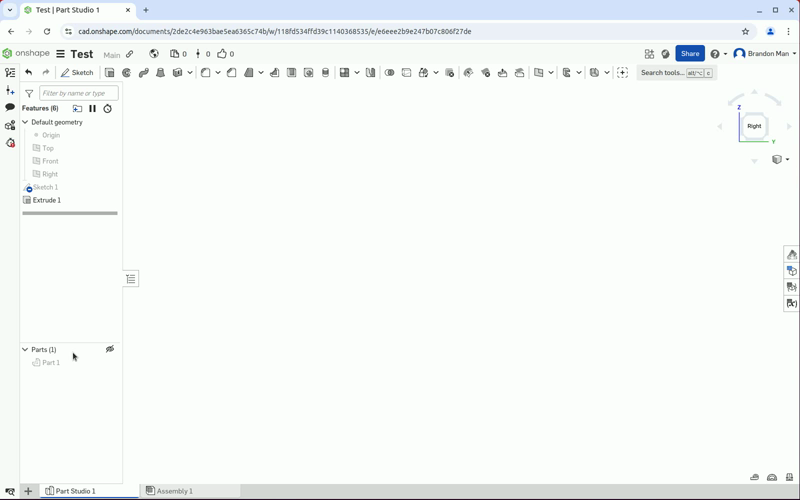
key_up(shift)
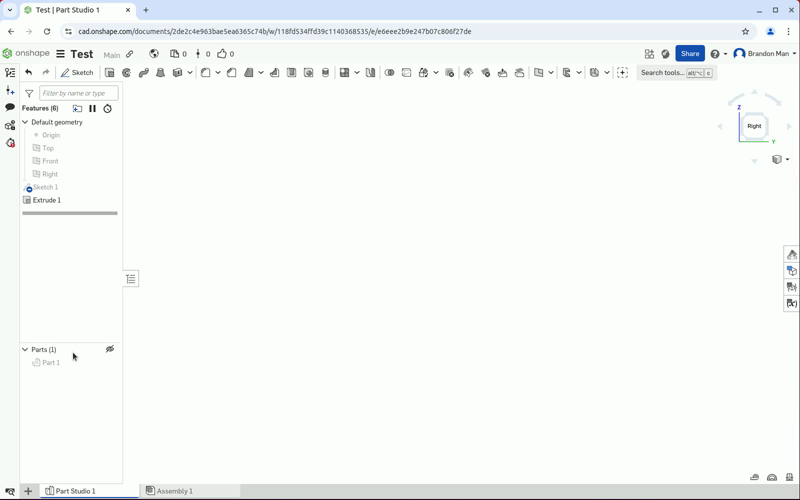
mouse_move(73, 352)
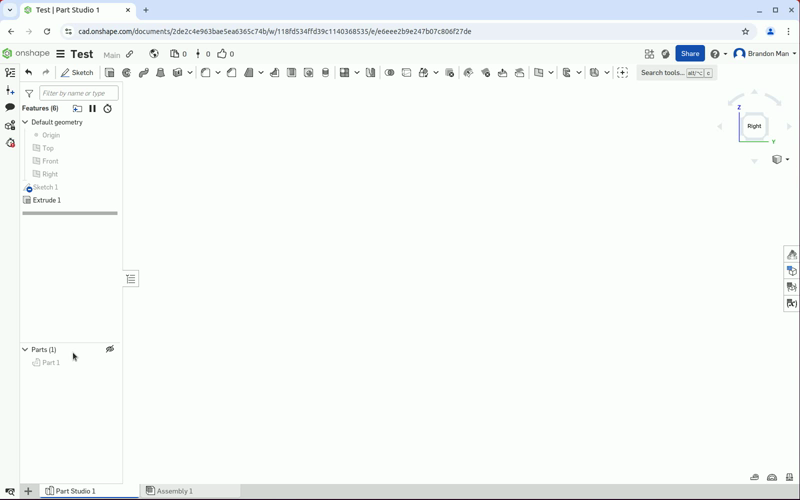
key(shift+y)
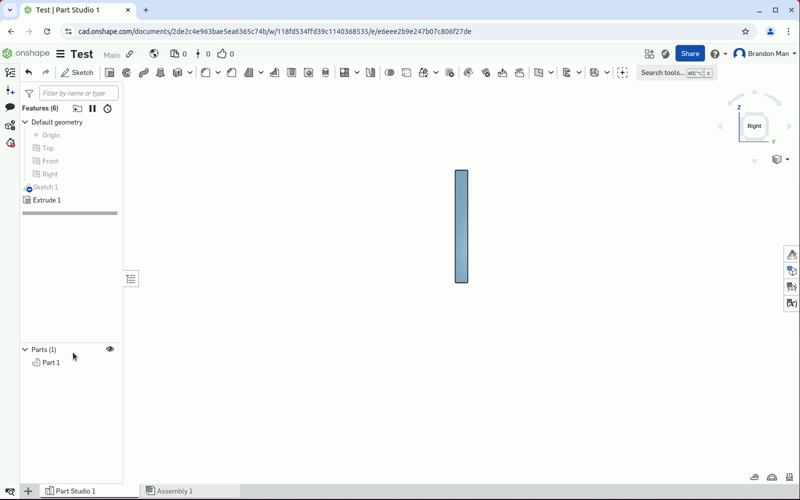
mouse_move(541, 75)
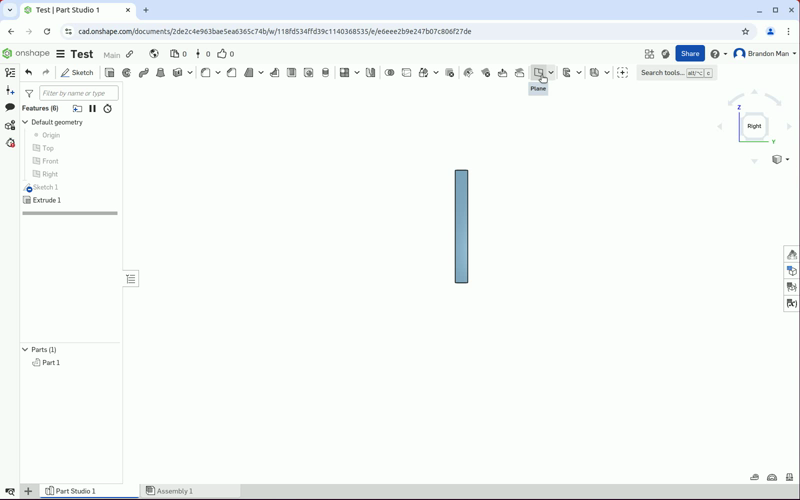
click(541, 75)
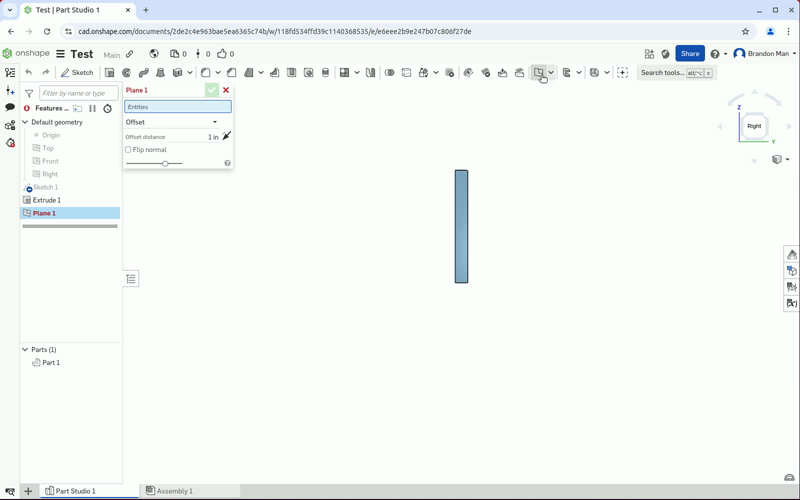
mouse_move(73, 176)
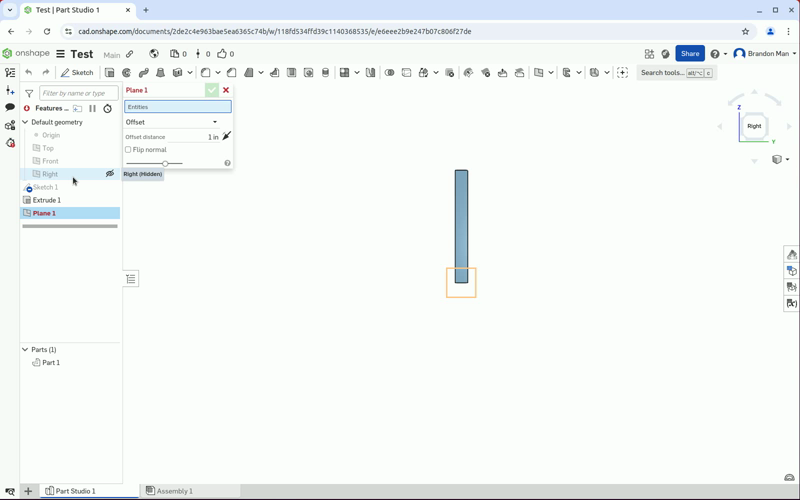
click(73, 176)
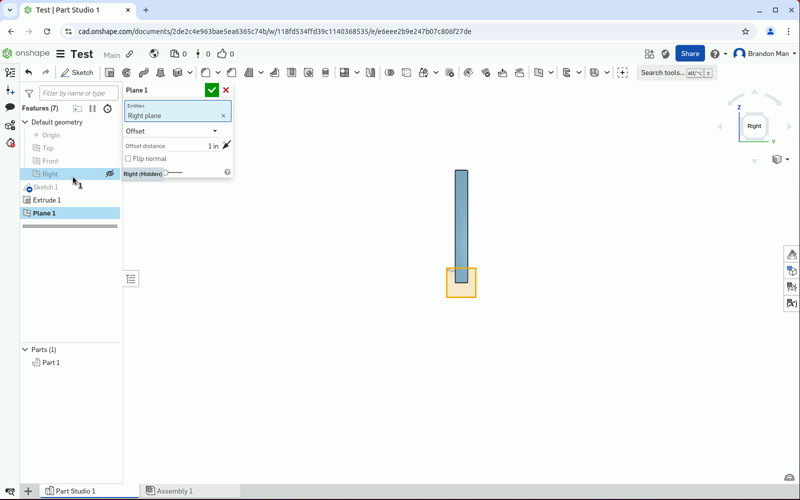
key(tab, 2)
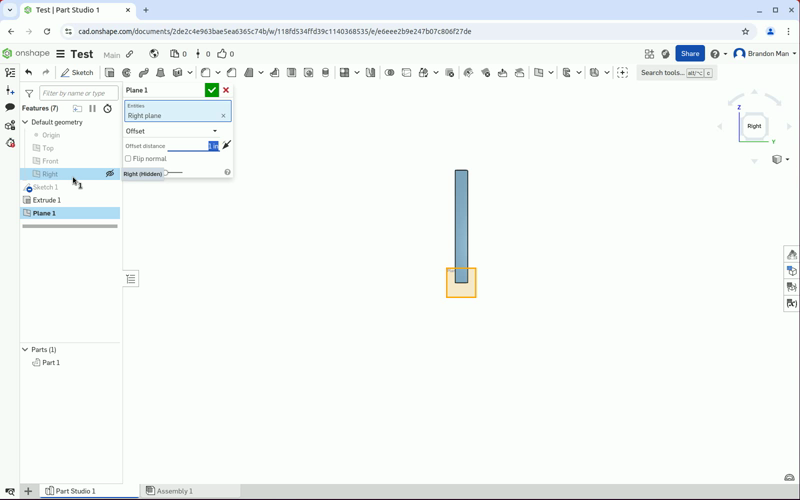
text(1.202)
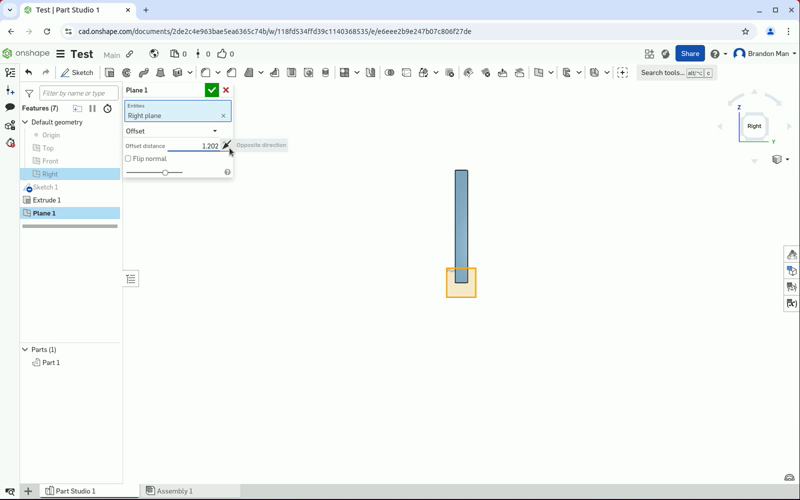
mouse_move(229, 147)
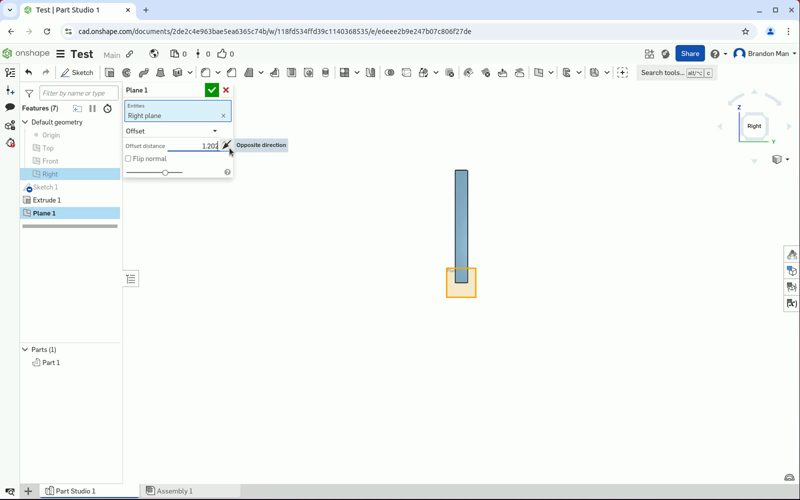
click(229, 147)
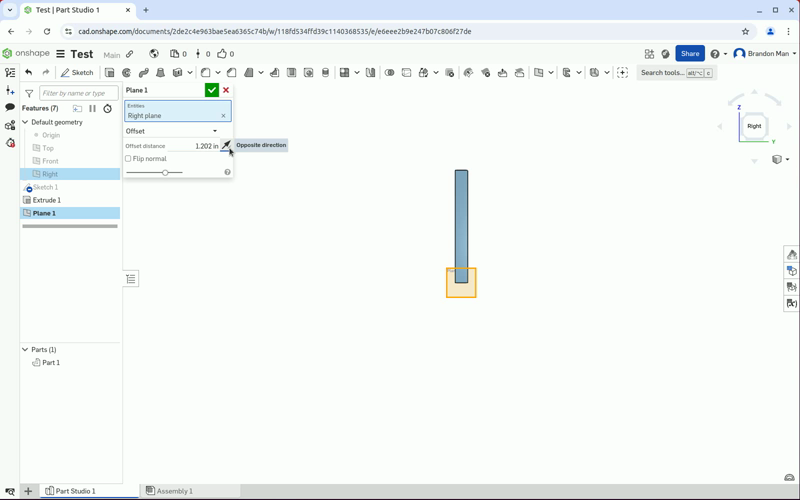
key(enter, 2)
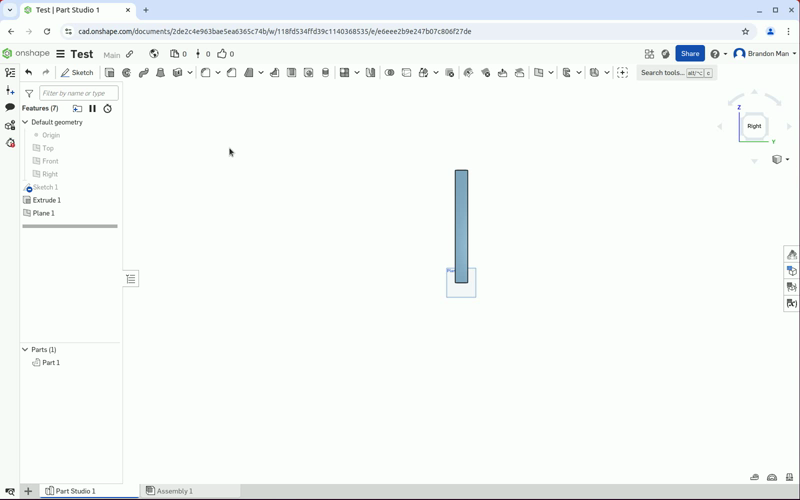
key(shift+s)
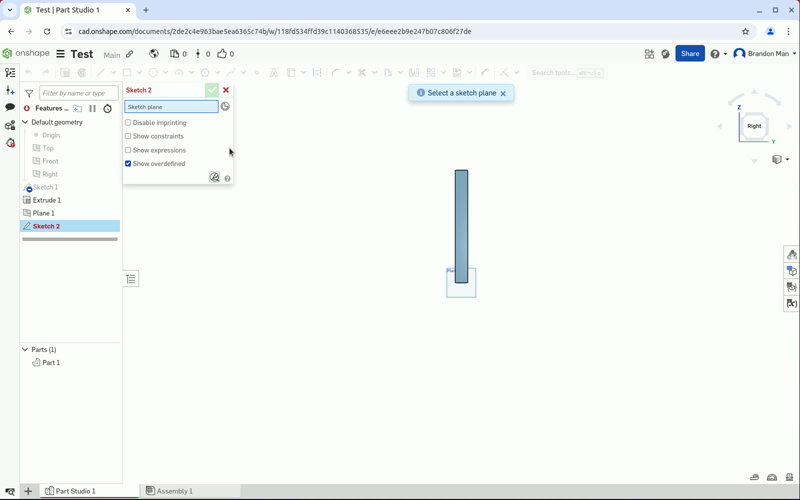
mouse_move(73, 215)
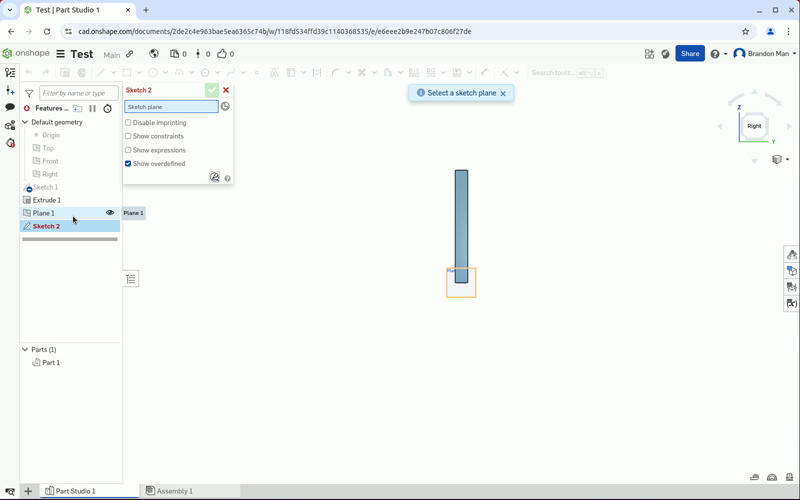
click(73, 215)
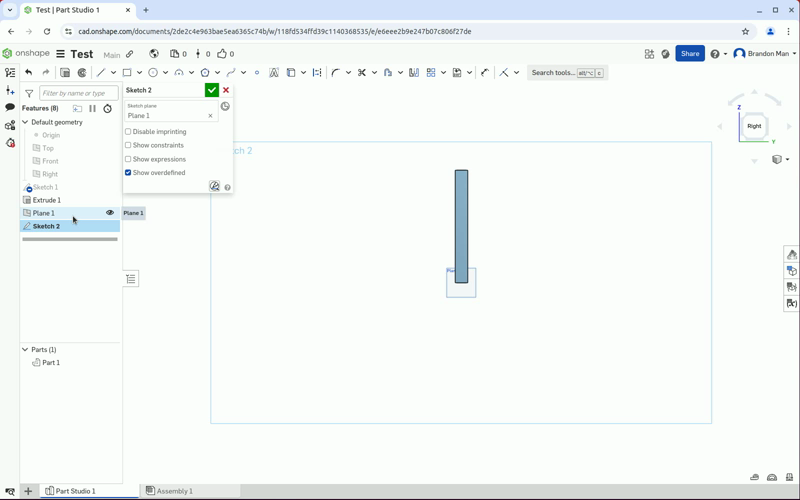
mouse_move(73, 352)
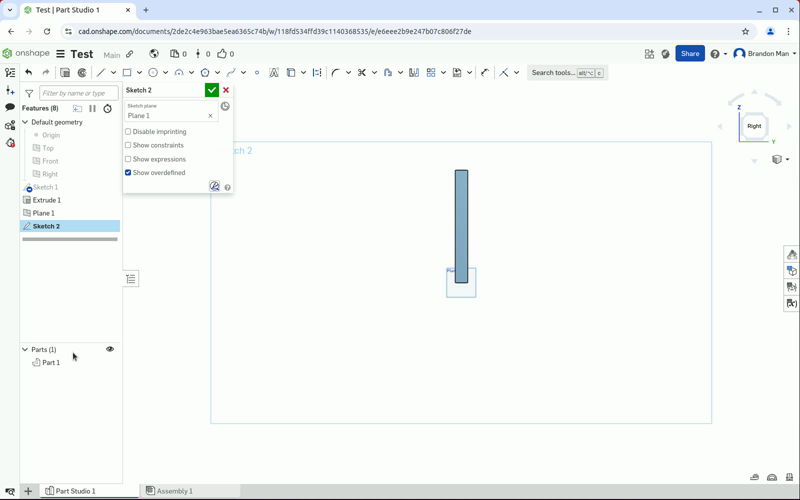
key(y)
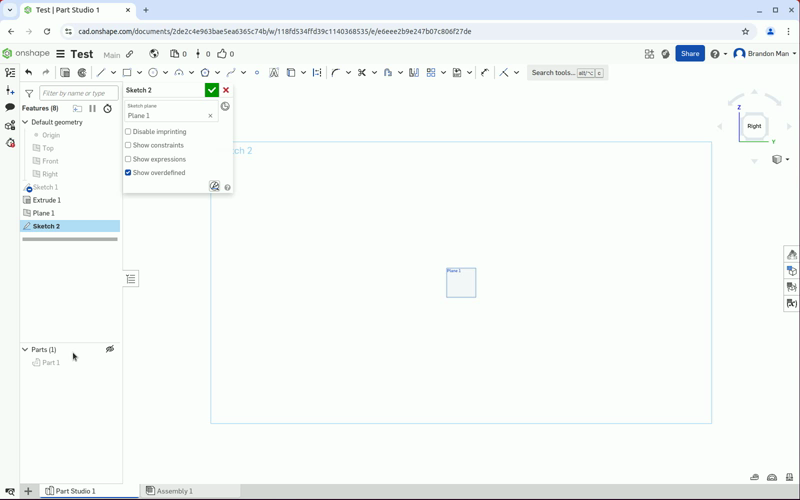
key(l)
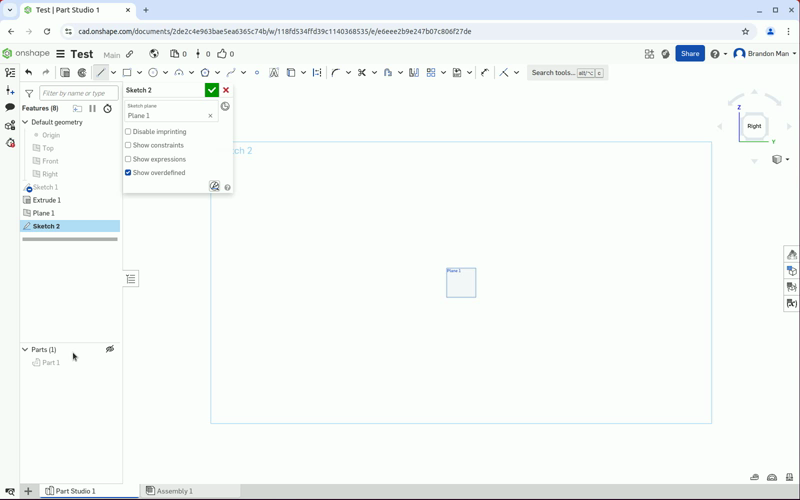
key_down(shift)
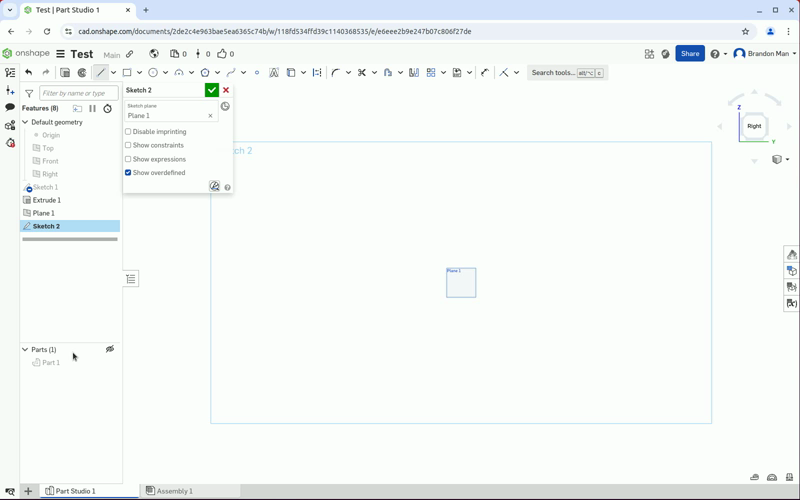
mouse_move(454, 282)
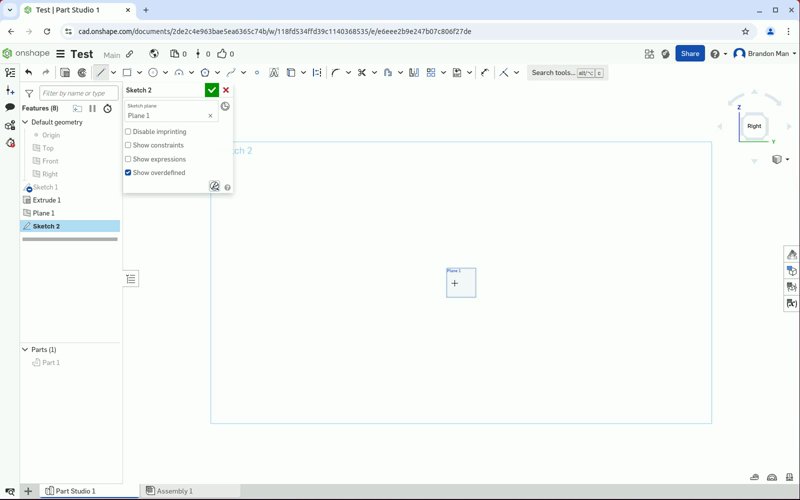
click(454, 282)
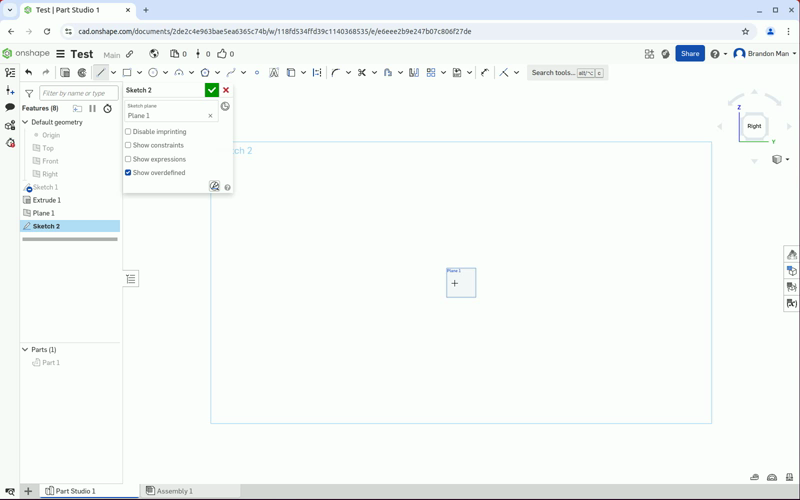
key_up(shift)
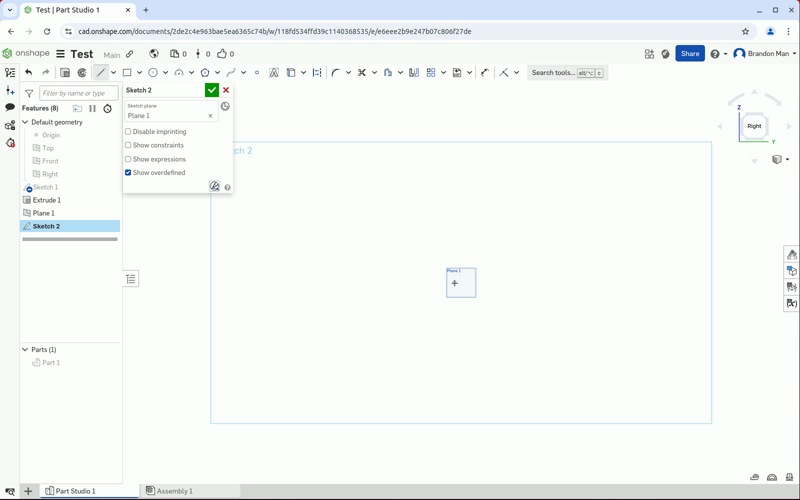
key_down(shift)
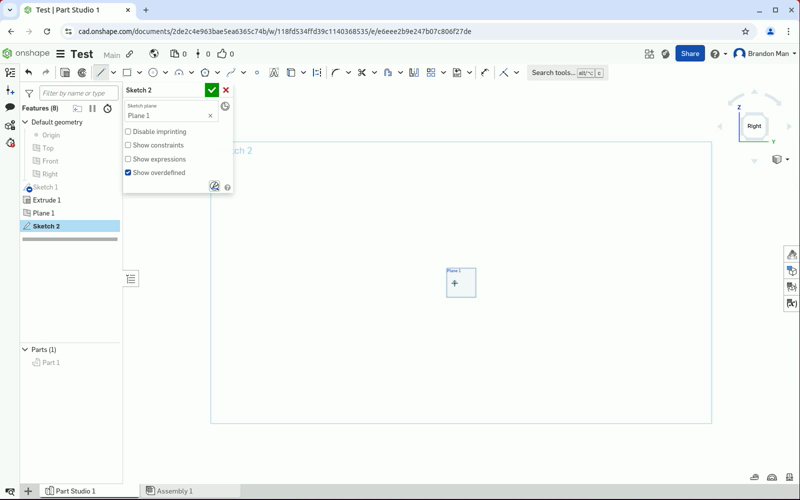
mouse_move(484, 282)
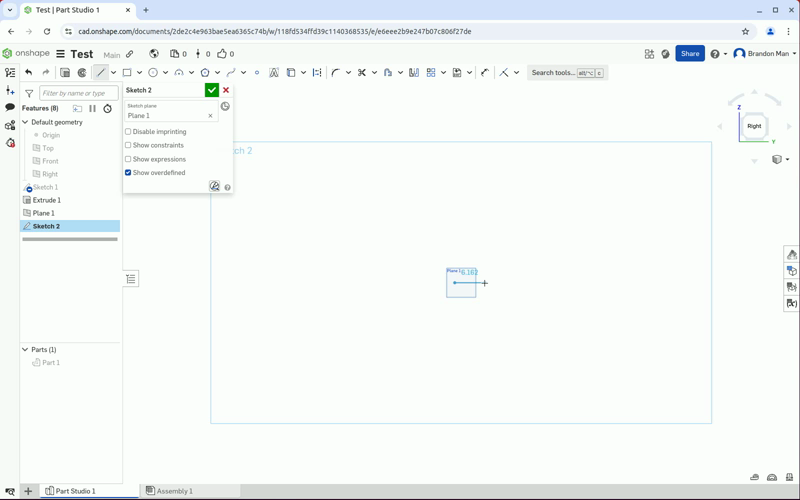
mouse_move(463, 282)
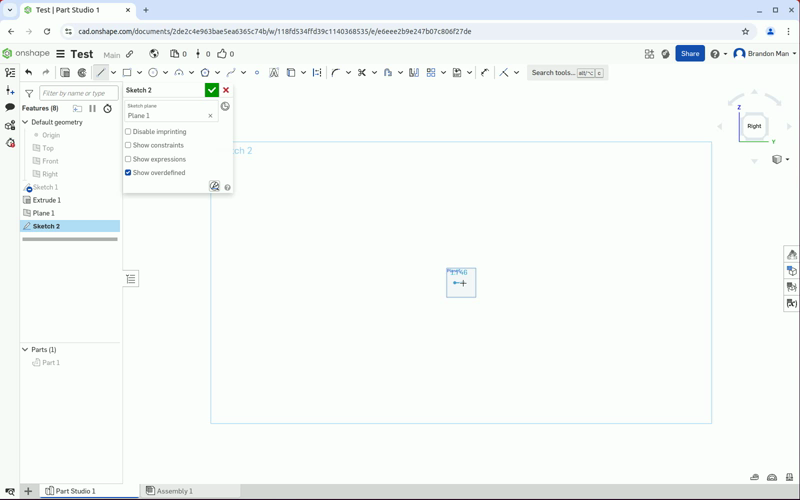
click(463, 282)
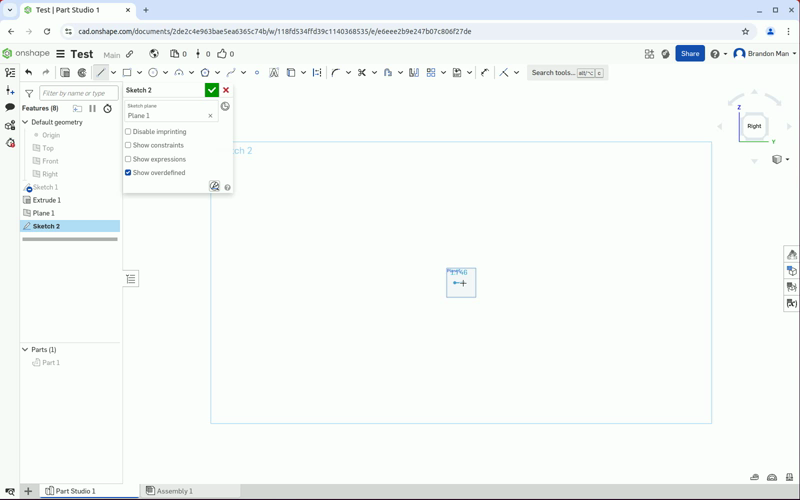
key_up(shift)
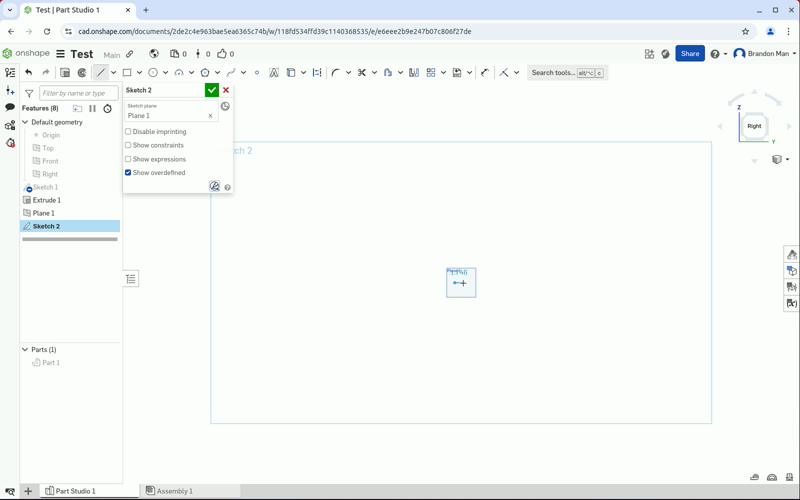
key_down(shift)
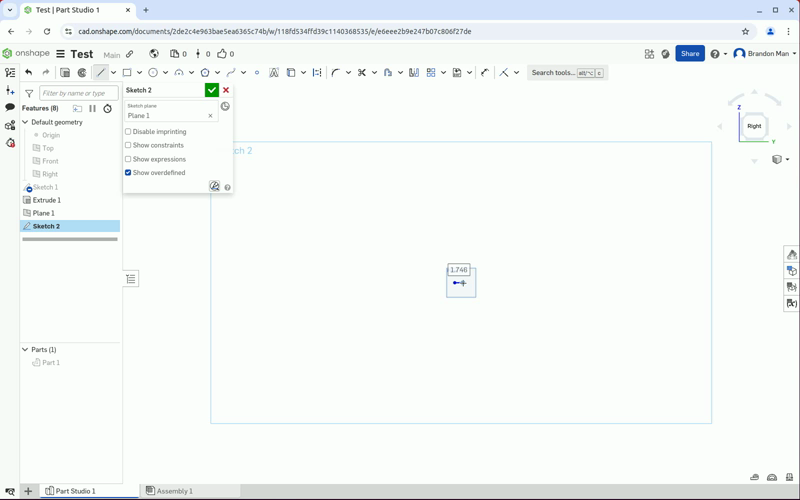
mouse_move(463, 214)
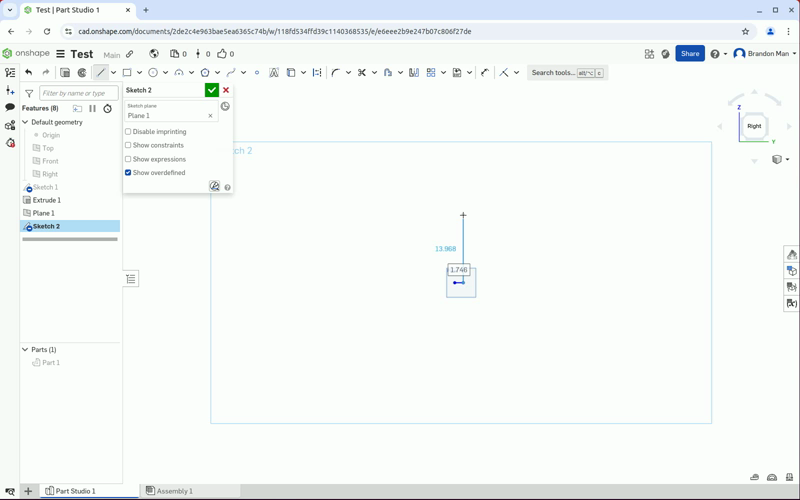
click(463, 214)
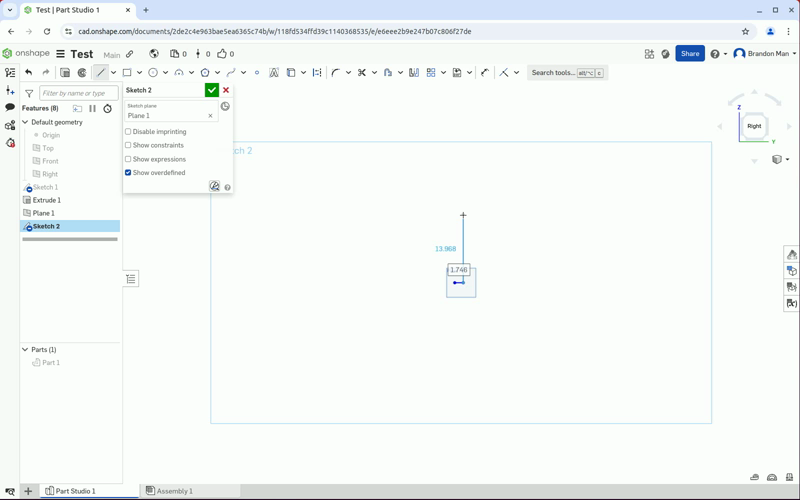
key_up(shift)
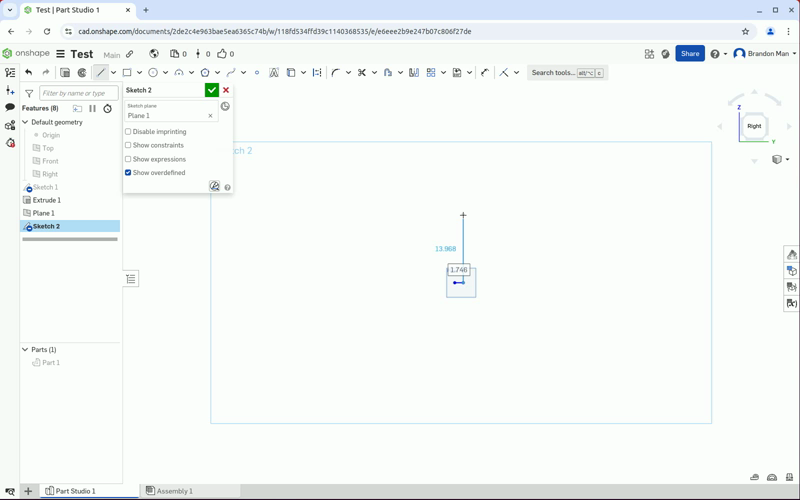
key_down(shift)
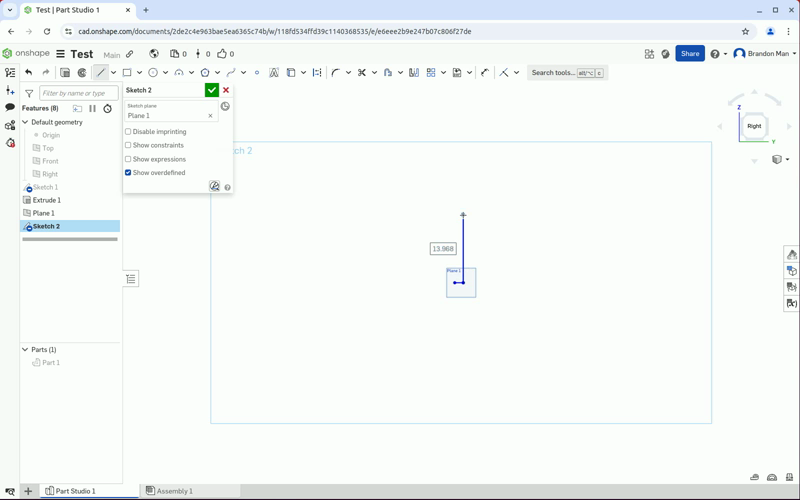
mouse_move(493, 214)
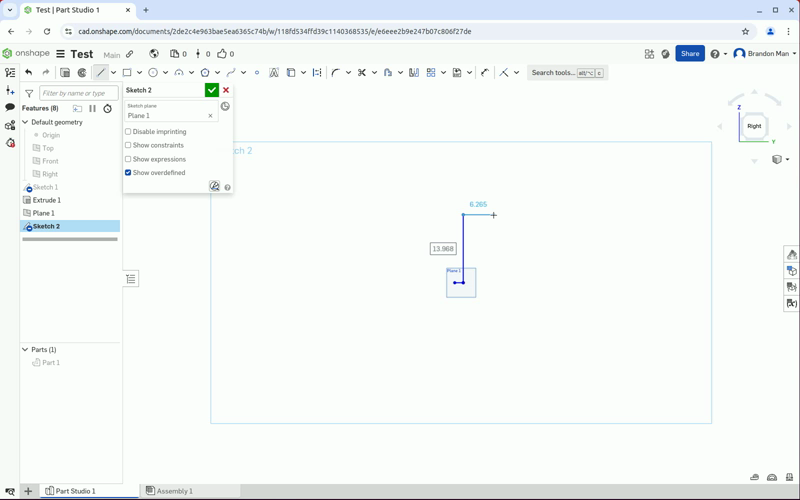
mouse_move(454, 214)
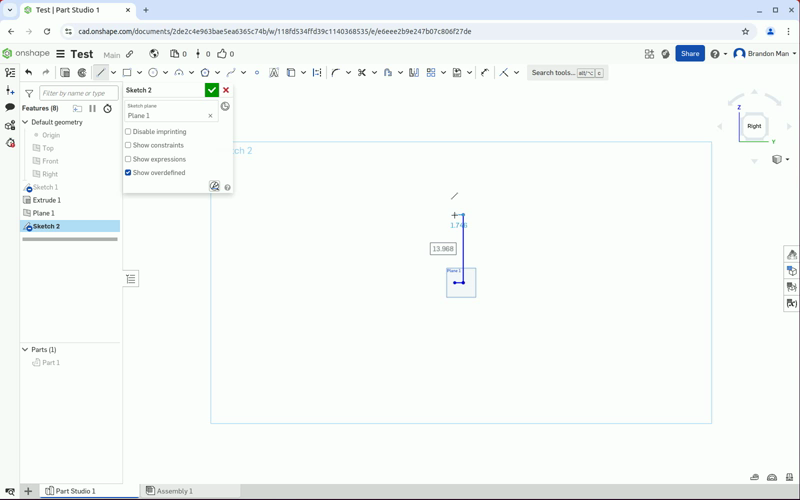
click(454, 214)
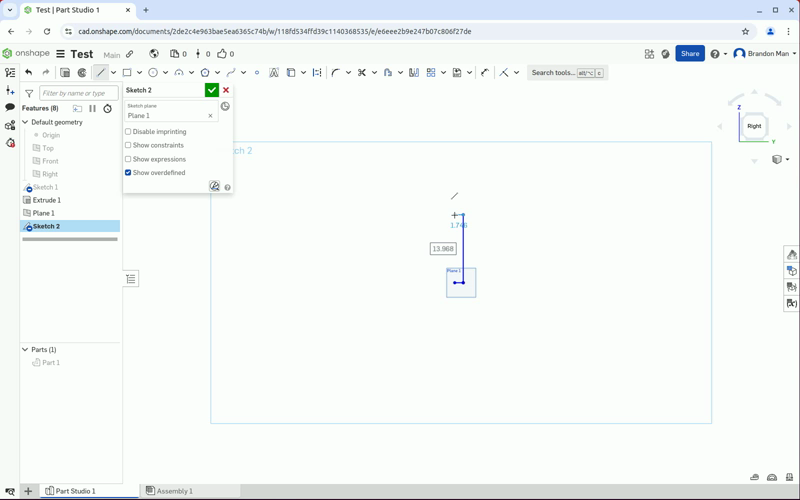
key_up(shift)
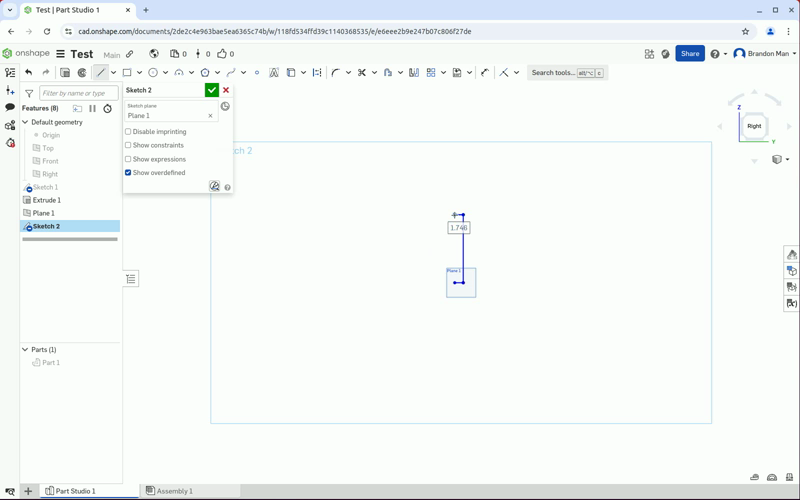
key_down(shift)
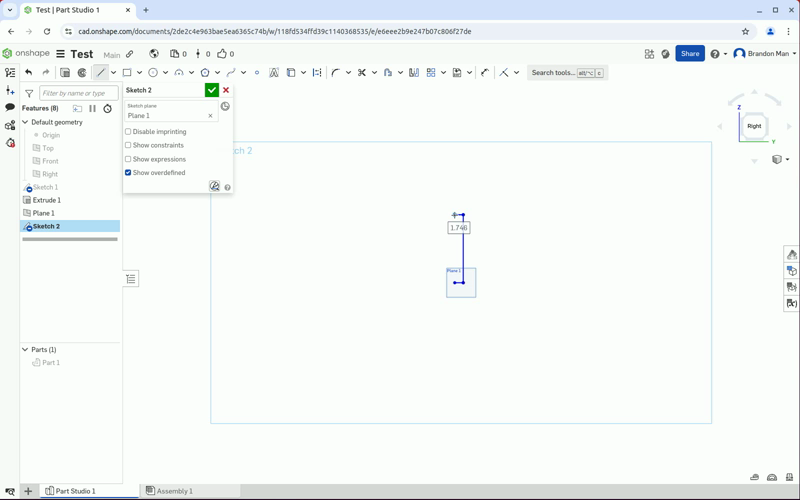
mouse_move(454, 282)
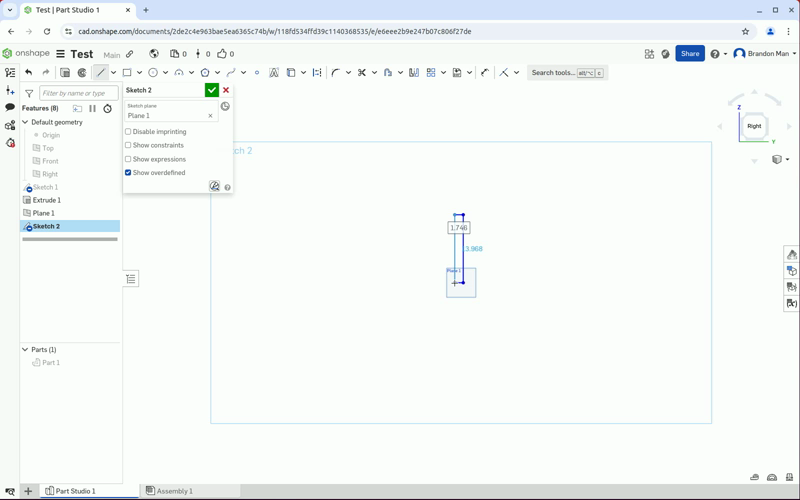
key_up(shift)
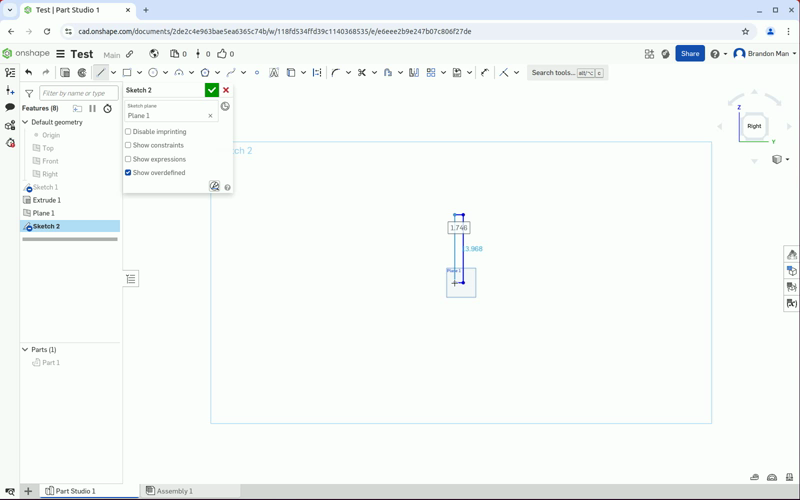
click(454, 282)
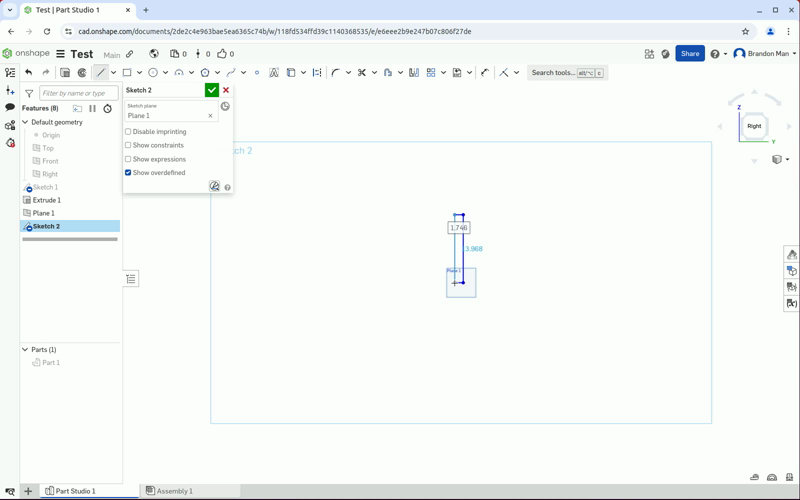
key(esc)
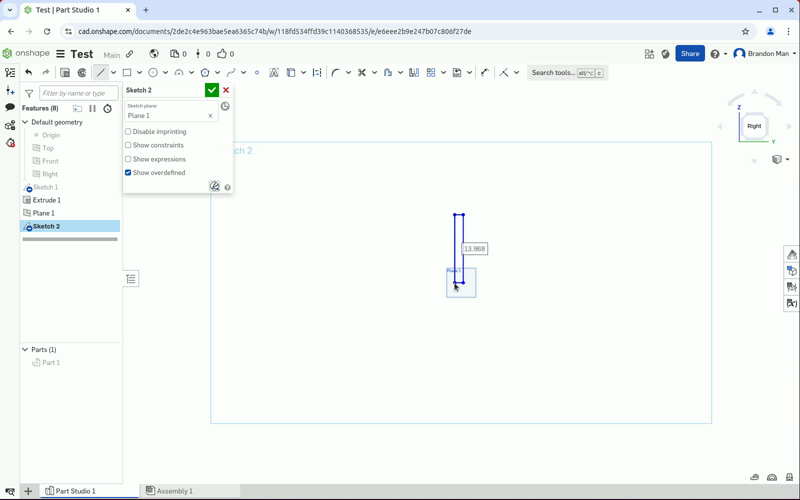
mouse_move(460, 278)
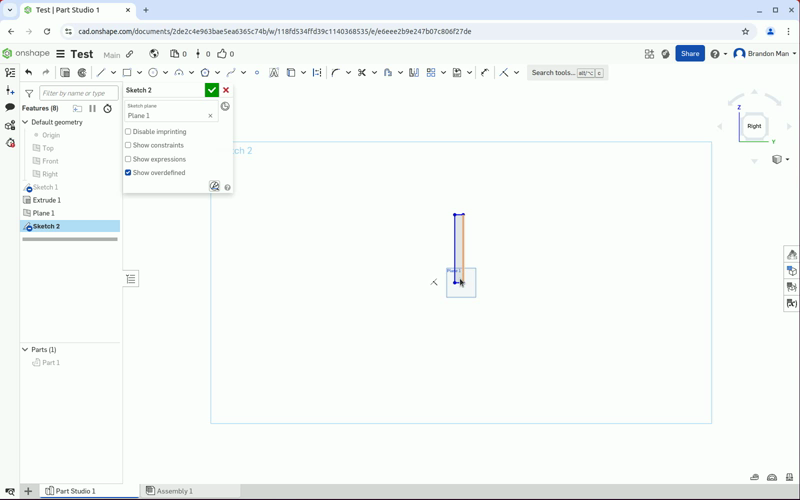
scroll(6)
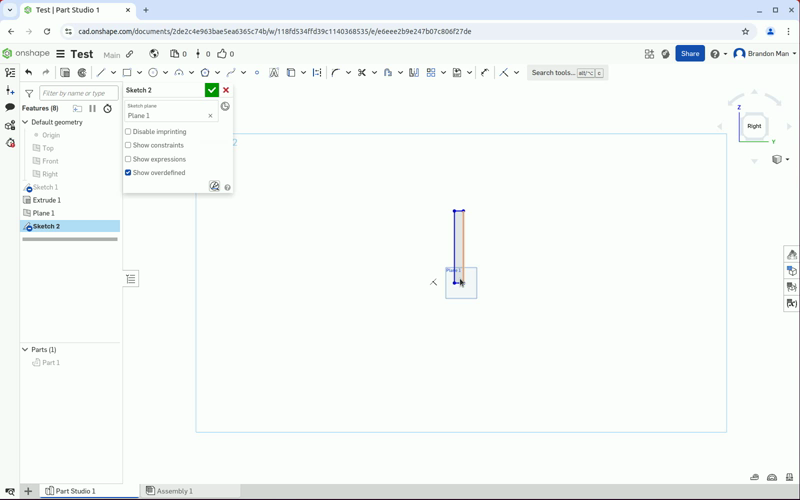
scroll(6)
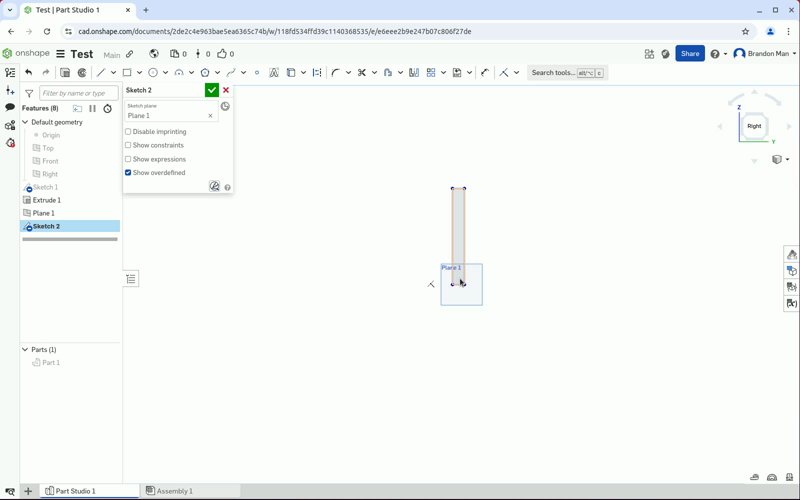
scroll(6)
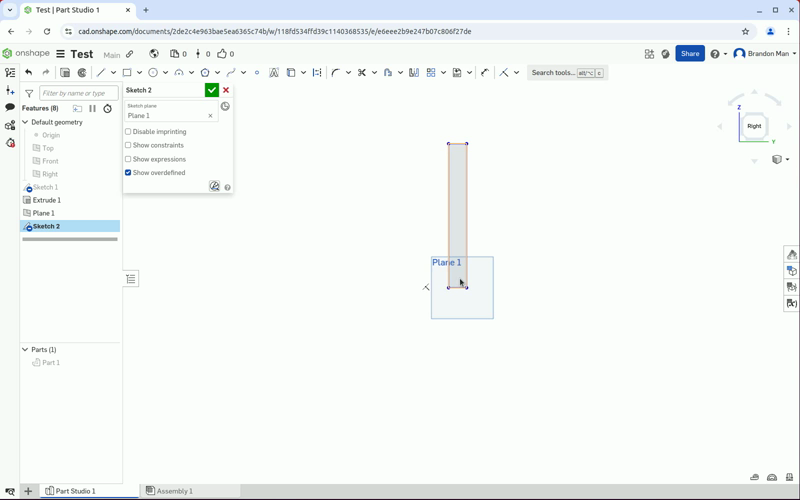
scroll(6)
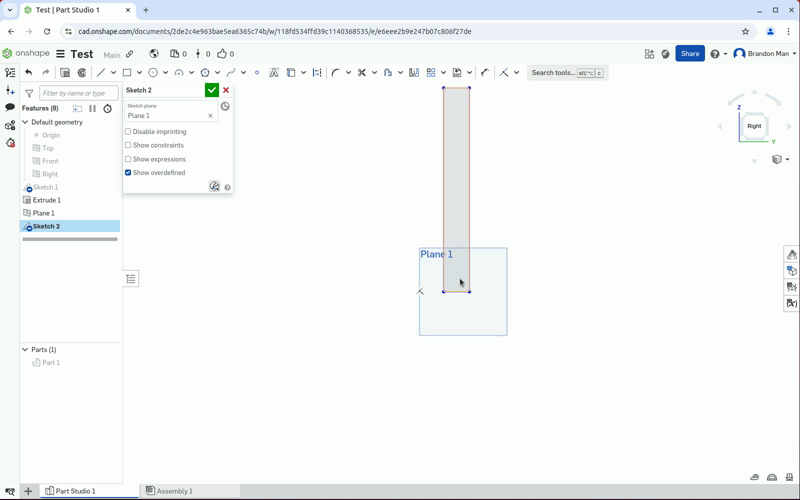
scroll(6)
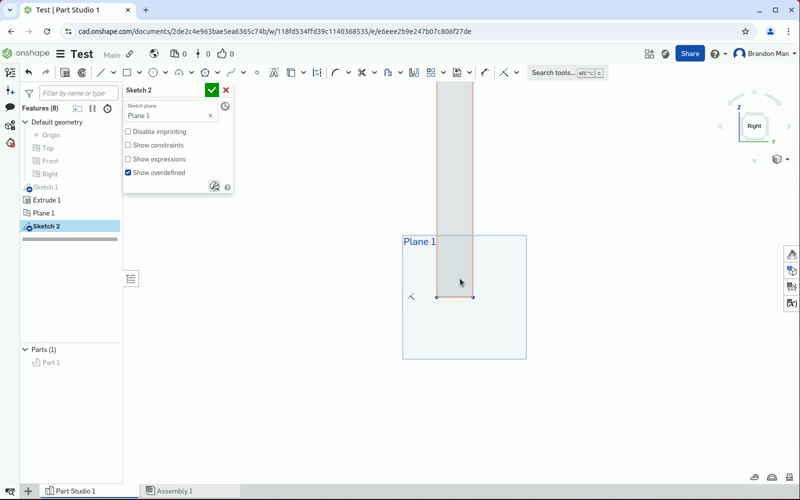
scroll(6)
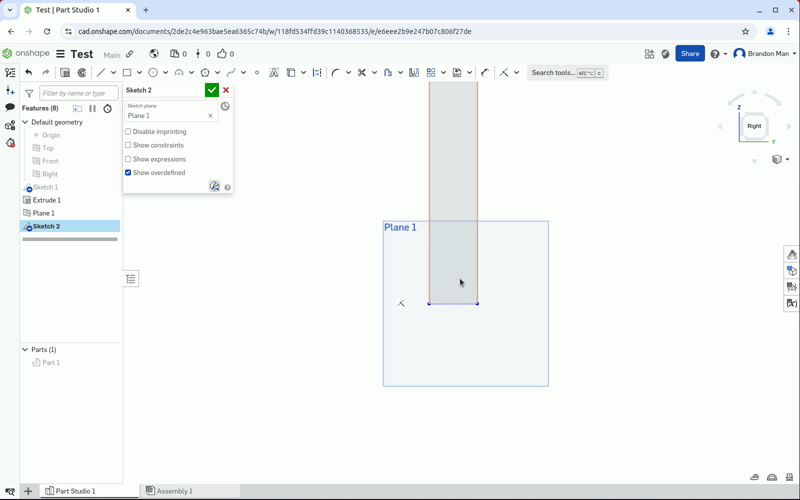
scroll(6)
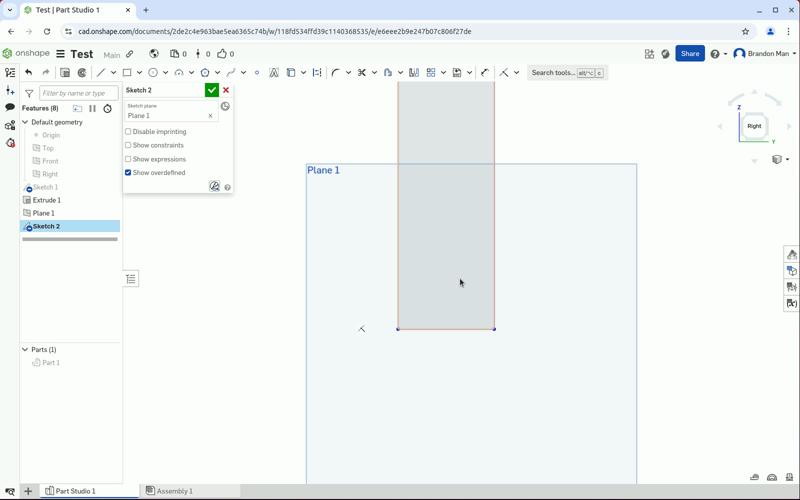
click(460, 278)
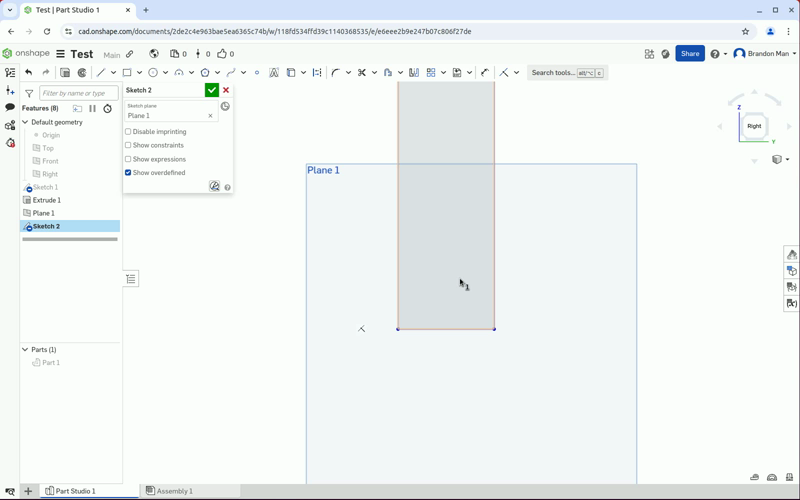
scroll(-6)
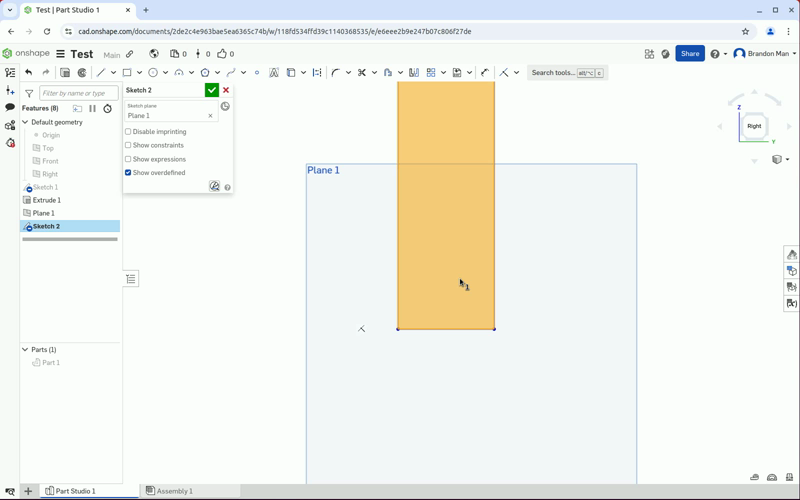
scroll(-6)
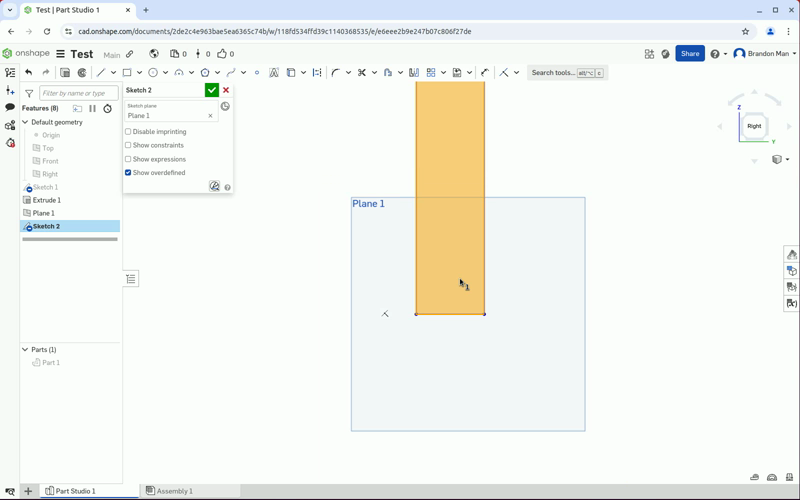
scroll(-6)
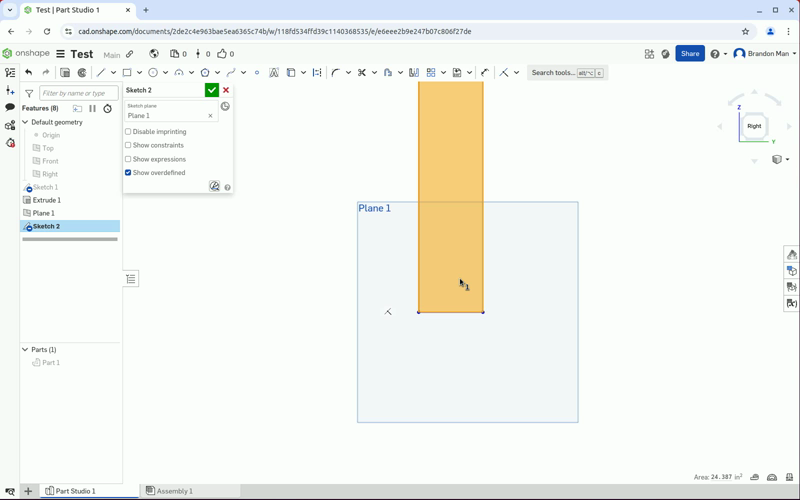
scroll(-6)
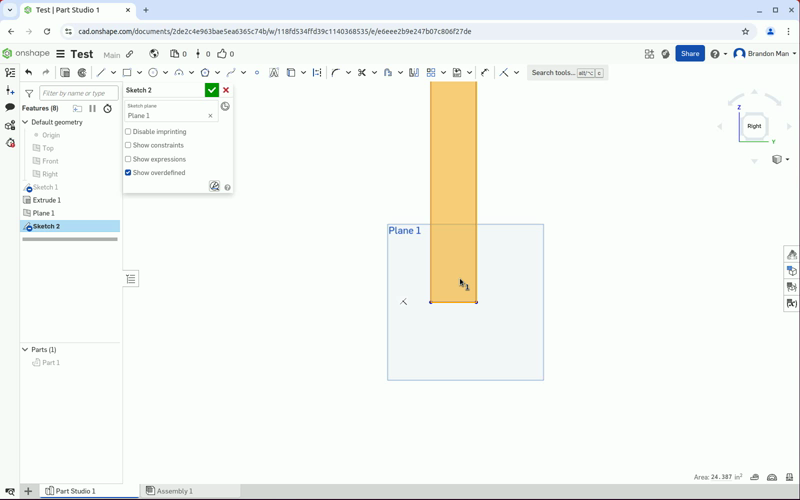
scroll(-6)
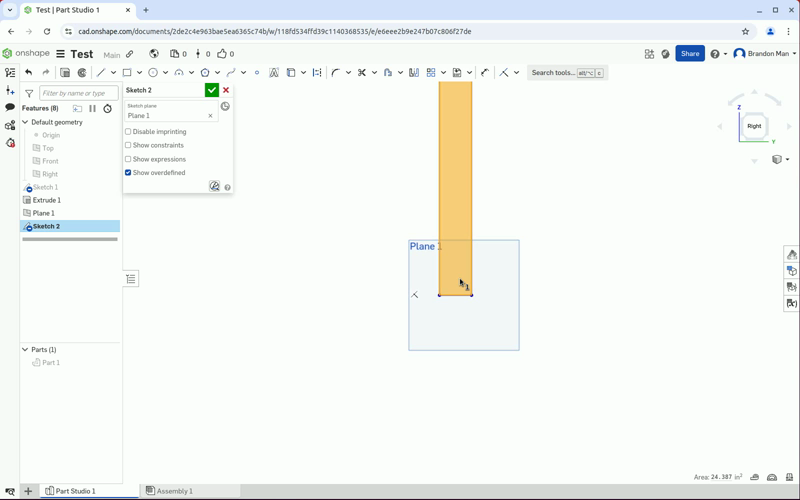
scroll(-6)
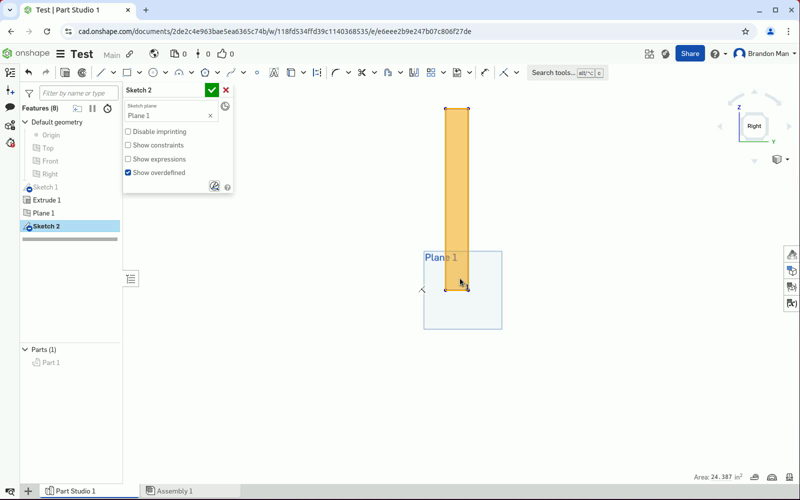
scroll(-6)
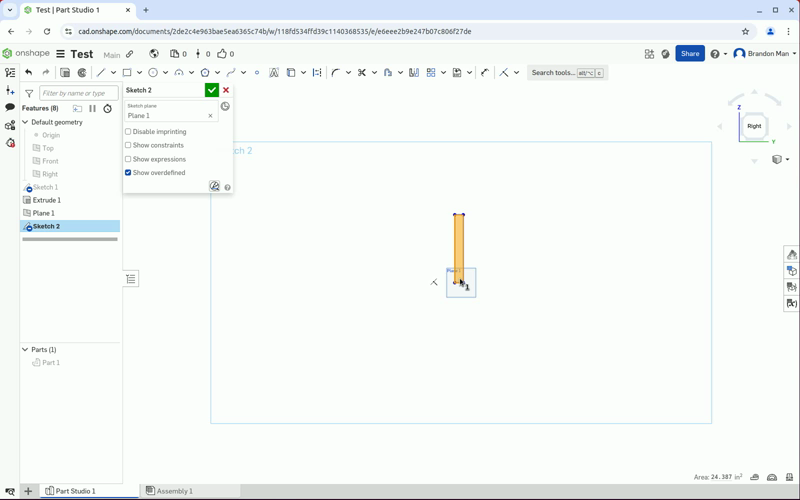
mouse_move(73, 352)
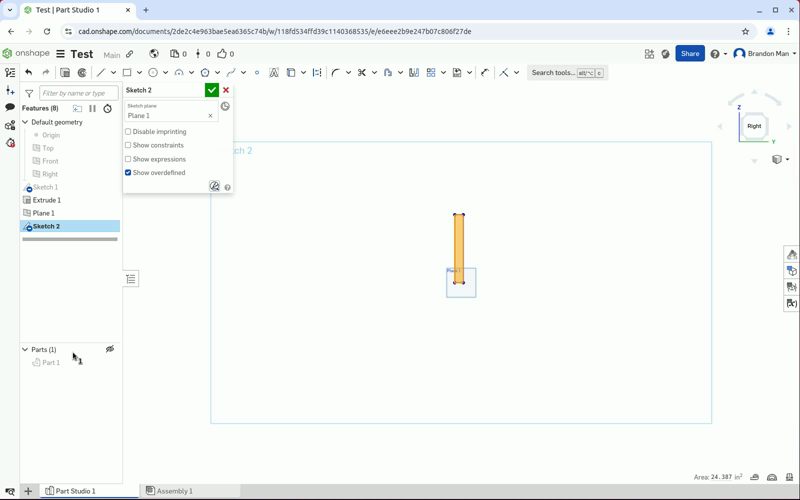
key(shift+y)
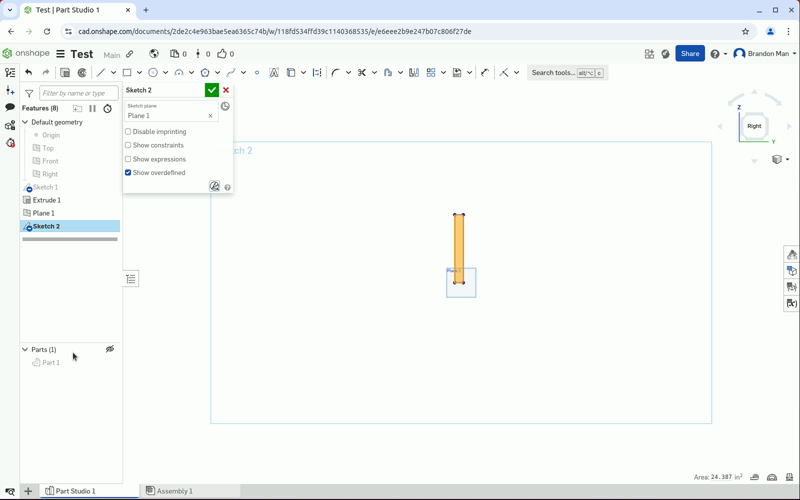
key(shift+e)
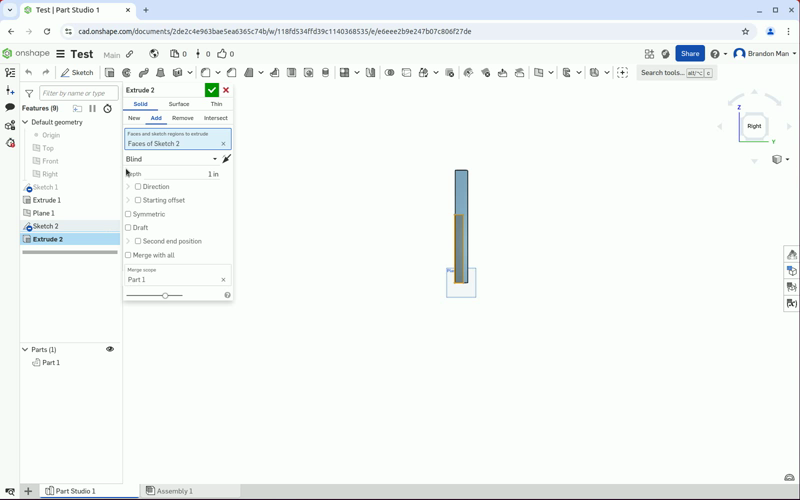
mouse_move(143, 106)
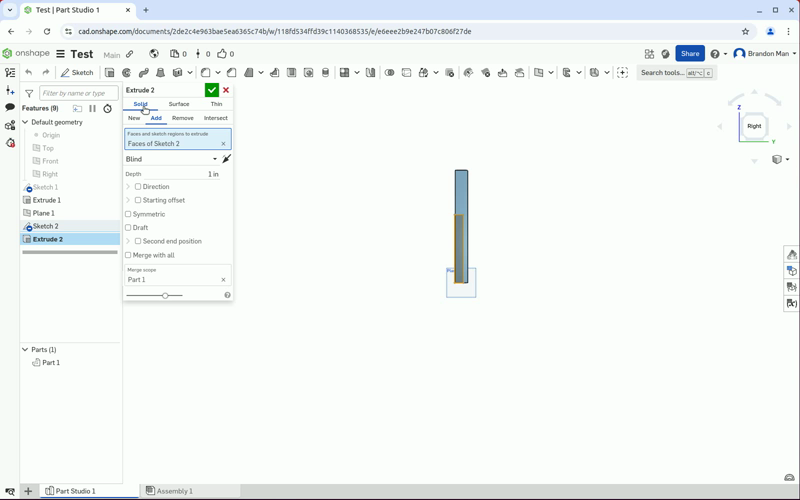
click(143, 106)
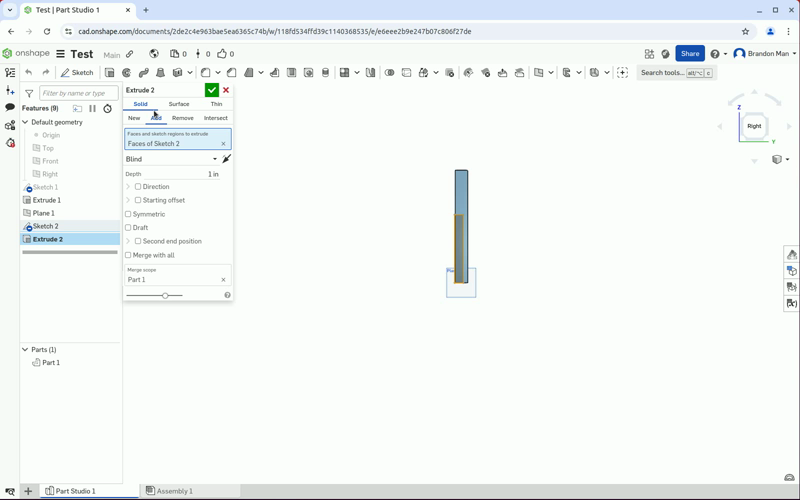
mouse_move(186, 120)
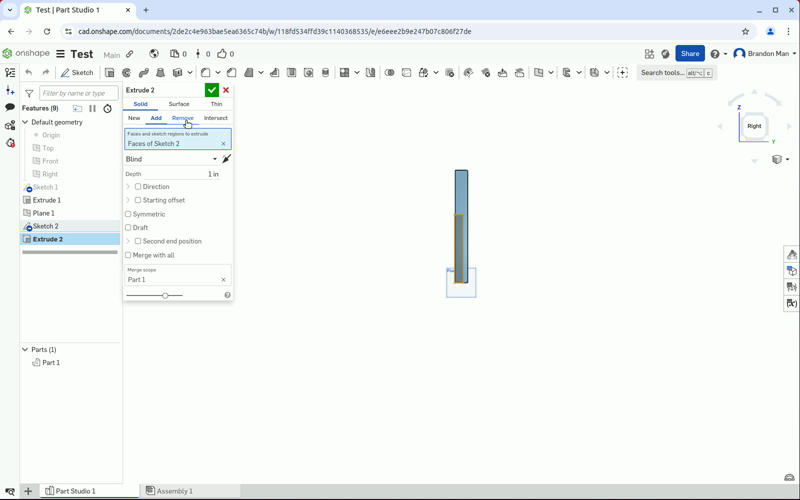
click(186, 120)
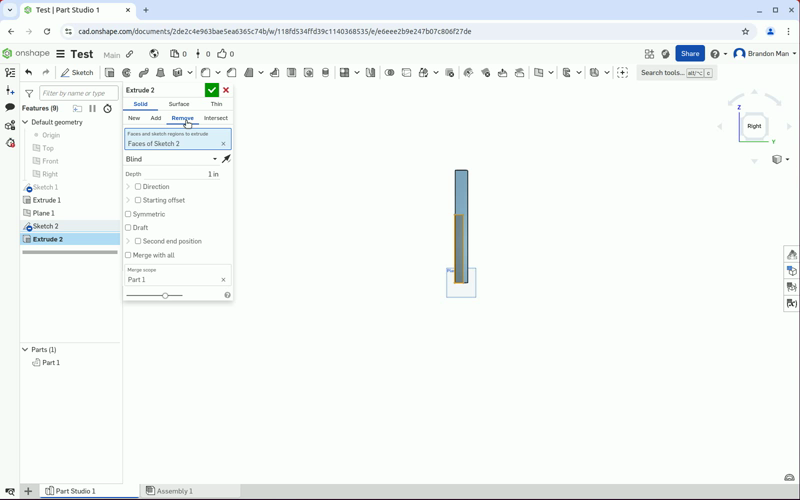
key(tab, 4)
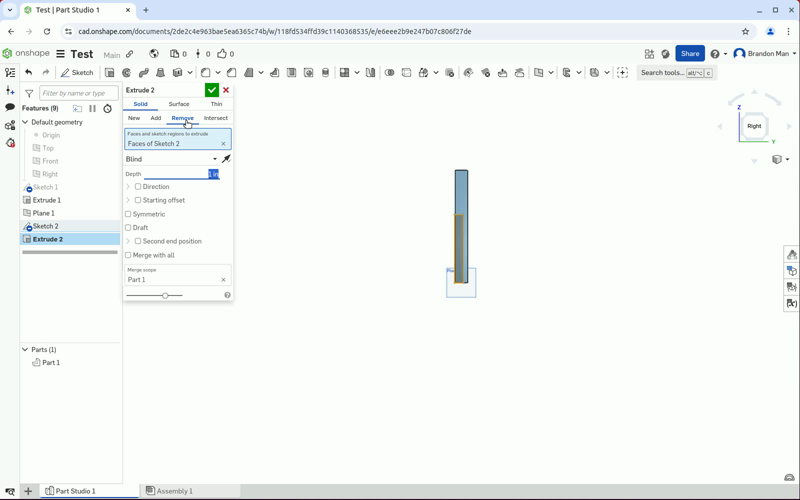
text(1.685)
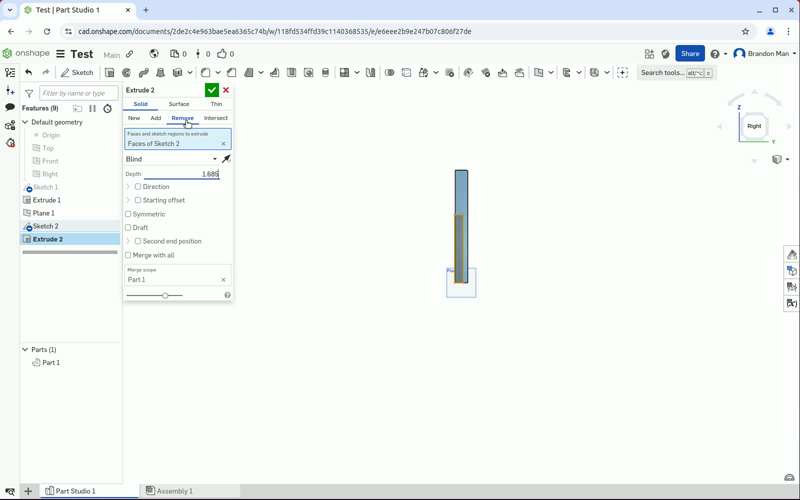
key(tab, 6)
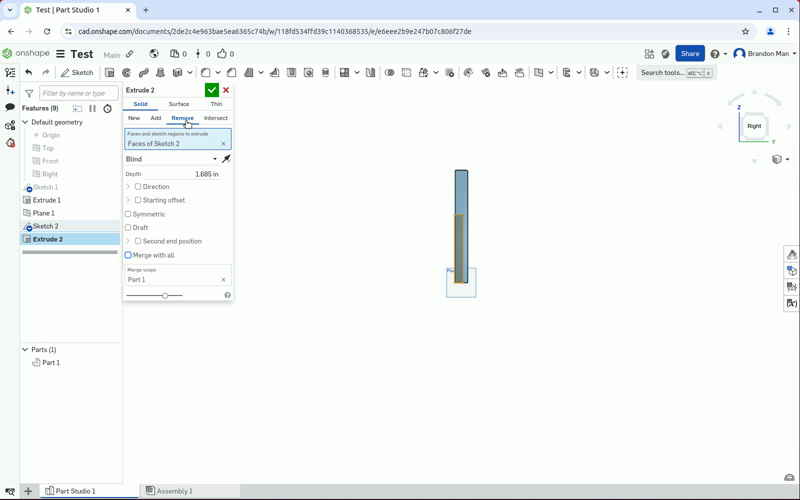
key(space)
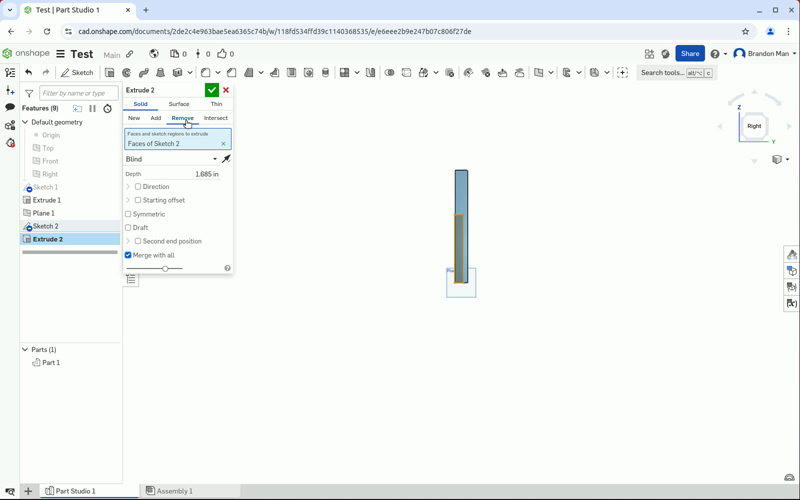
key(enter)
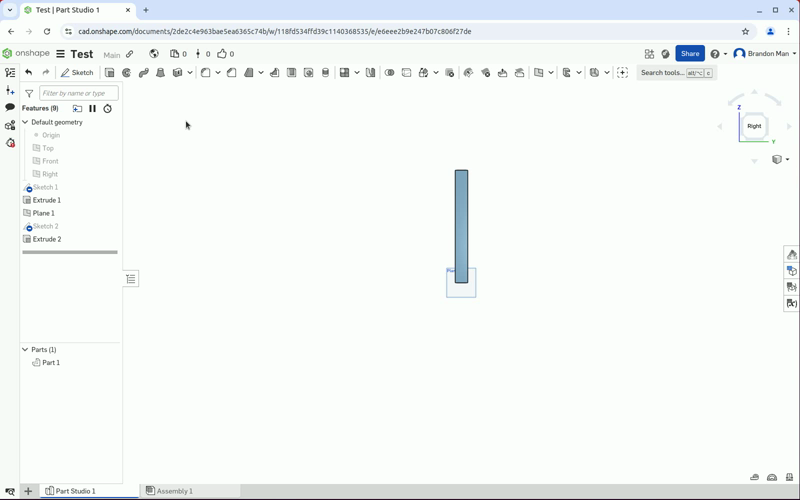
key(shift+h)
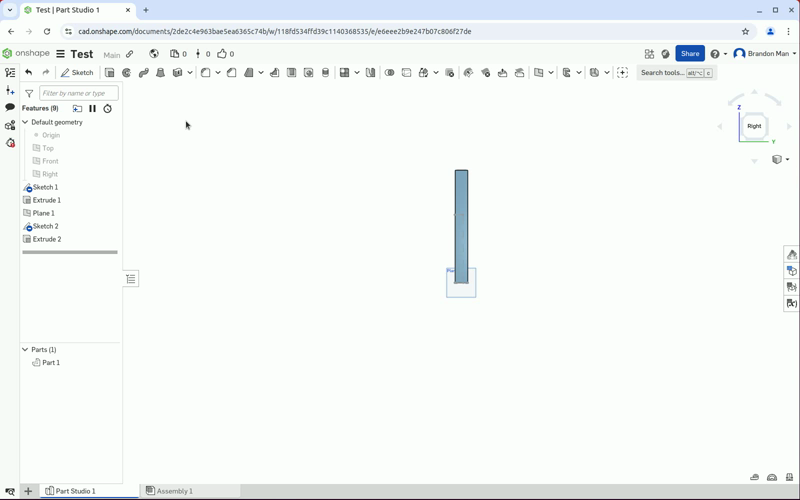
key(shift+h)
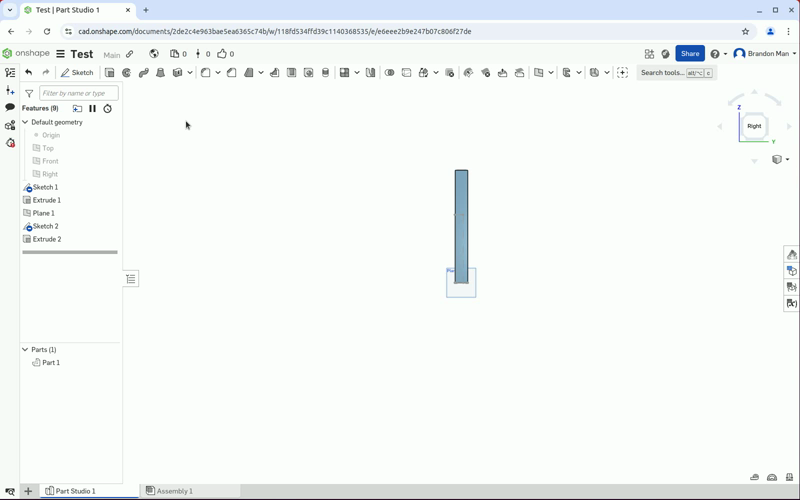
key(shift+7)
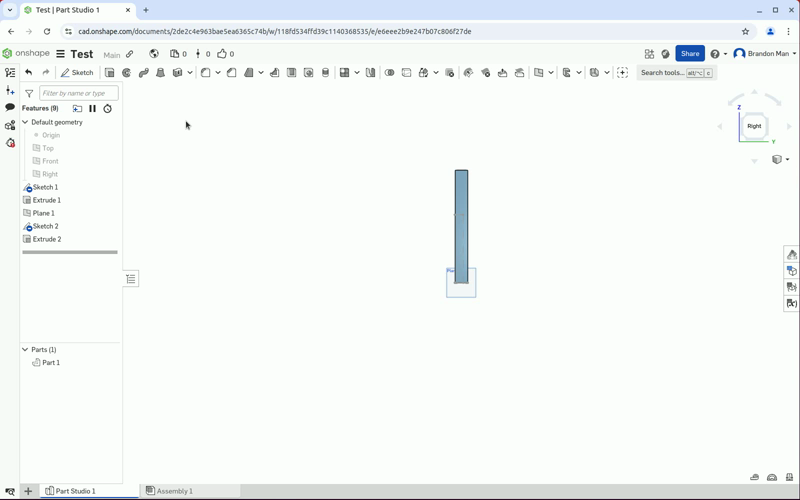
key(right, 2)
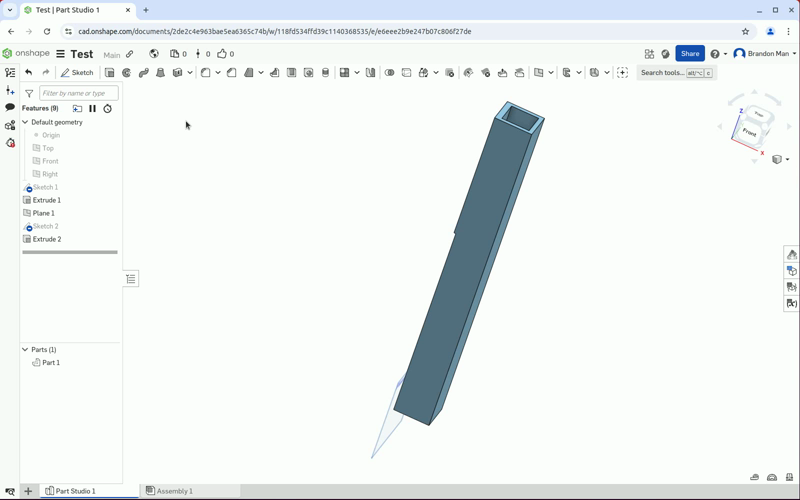
key(down, 2)
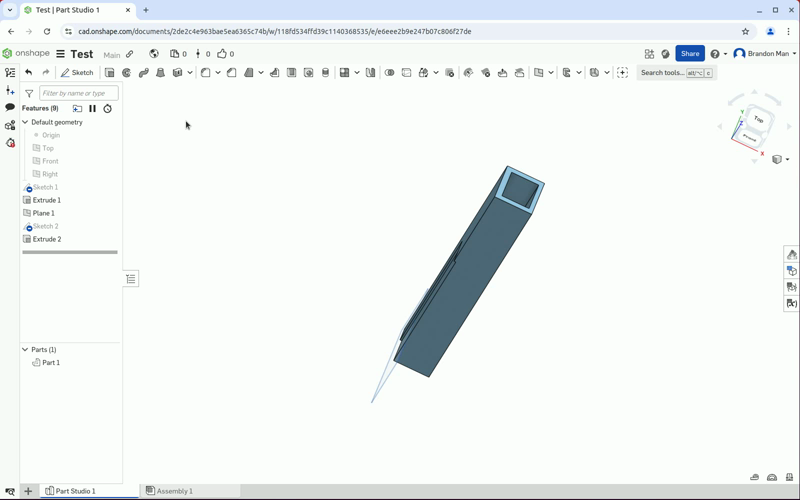
key(up, 2)
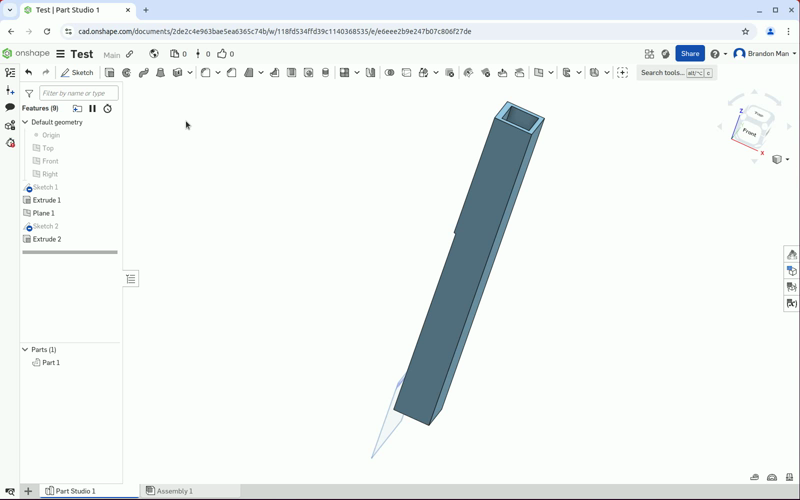
key(left, 2)
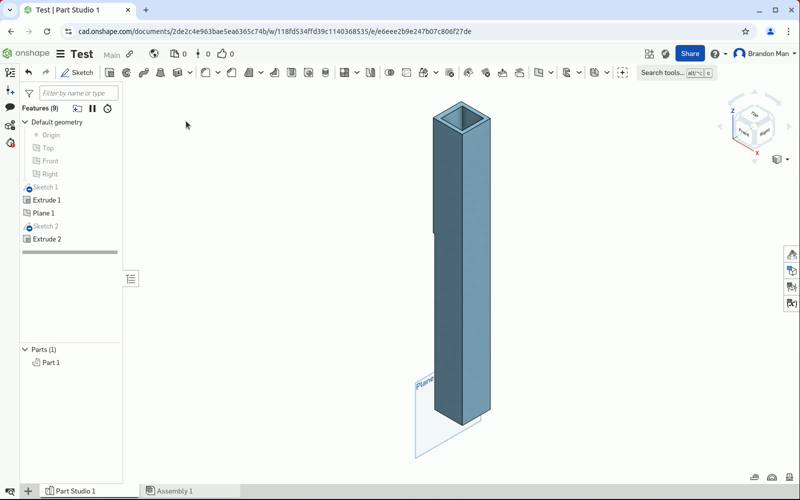
mouse_move(73, 189)
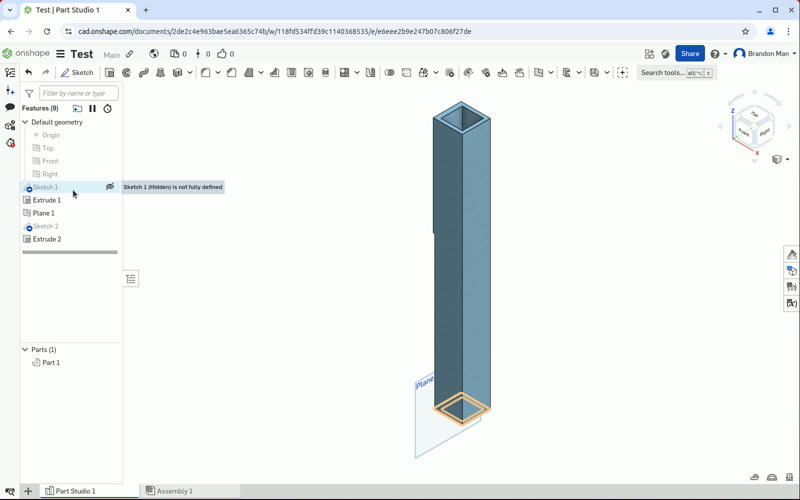
click(73, 189)